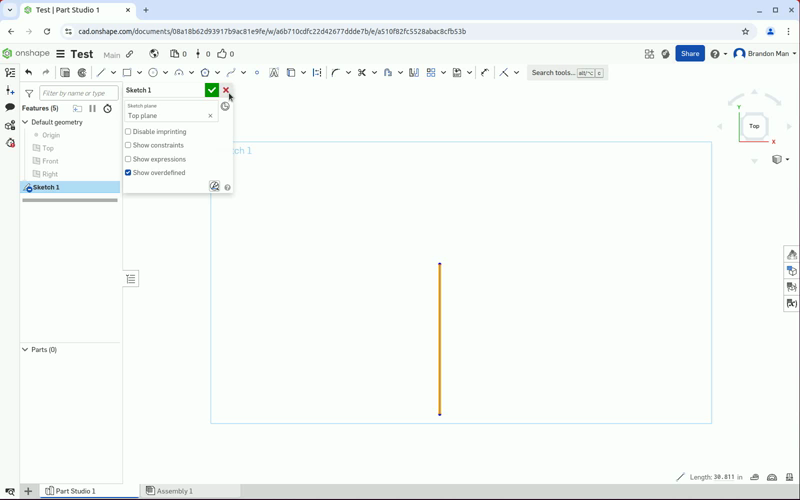
key(shift+h)
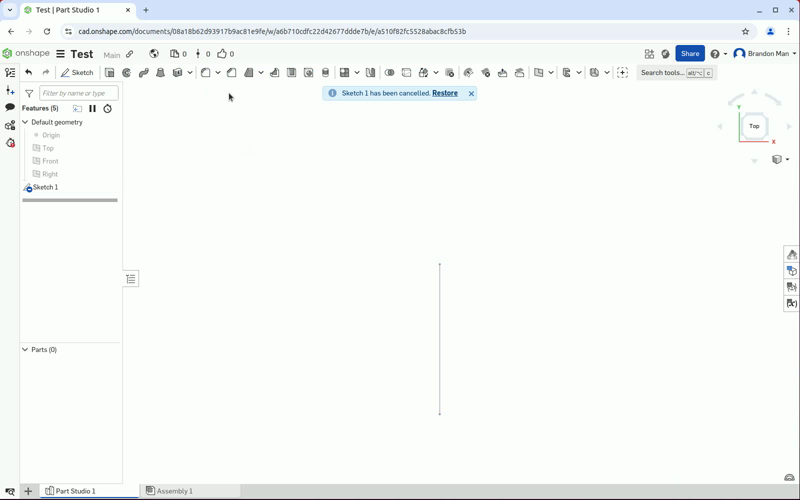
key(shift+s)
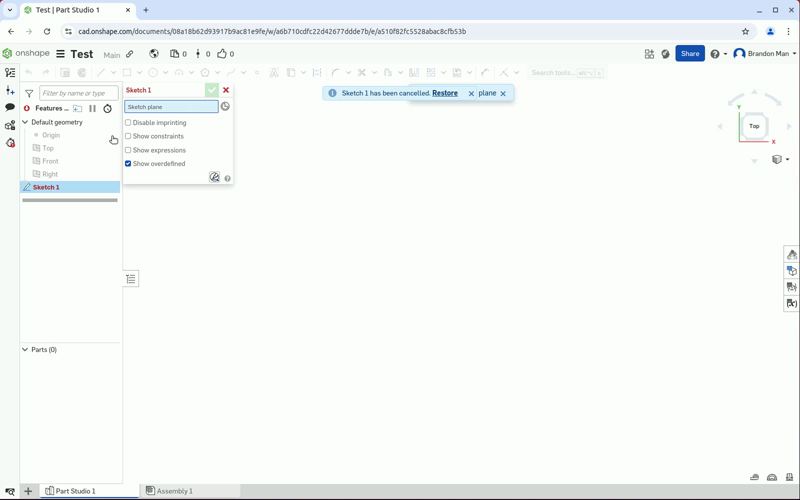
mouse_move(73, 150)
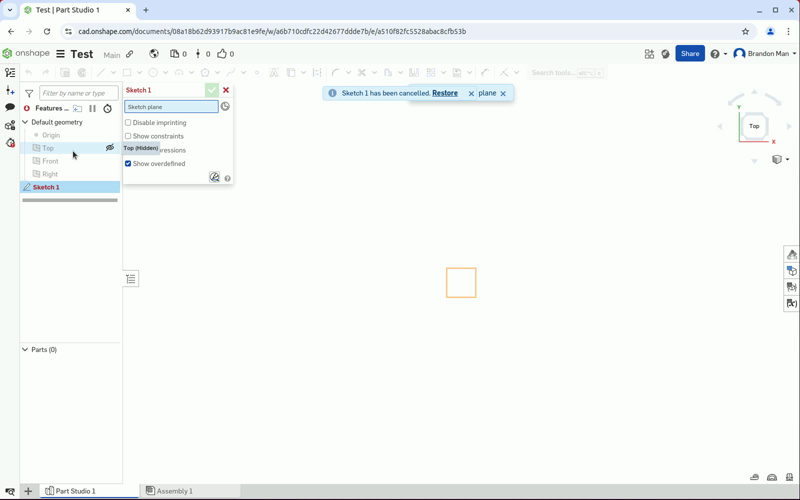
click(73, 150)
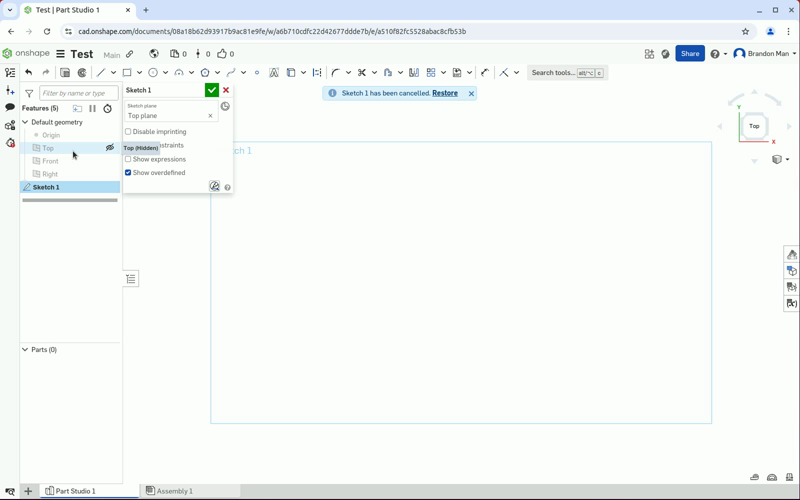
mouse_move(73, 352)
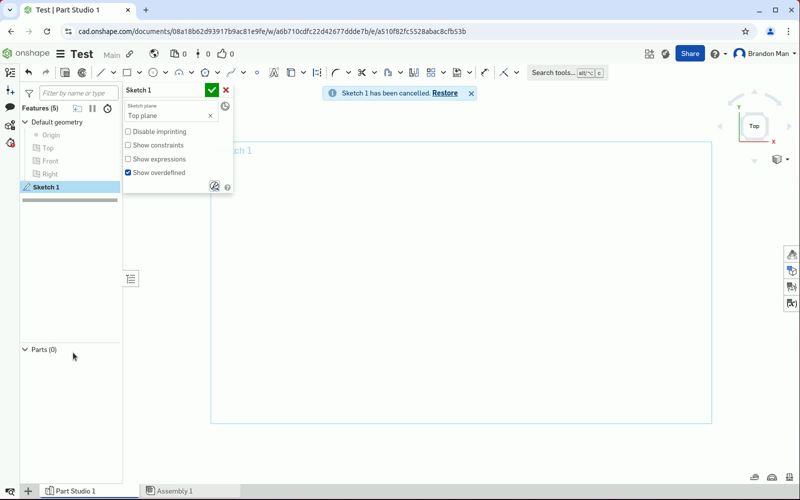
key(y)
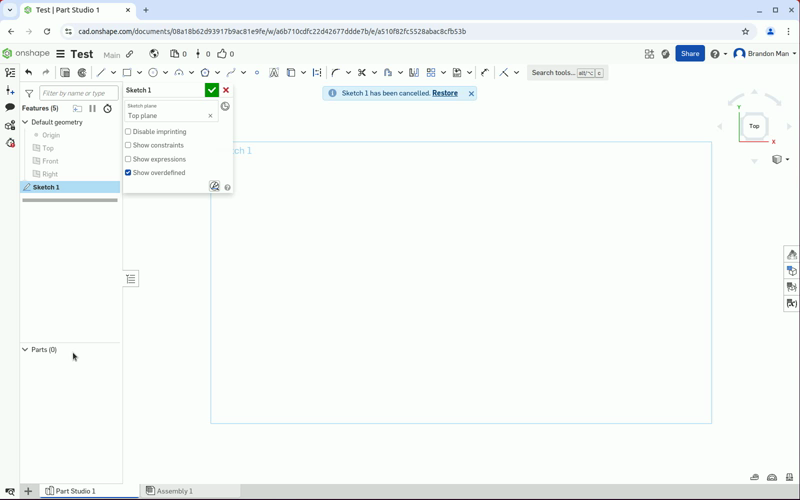
key(l)
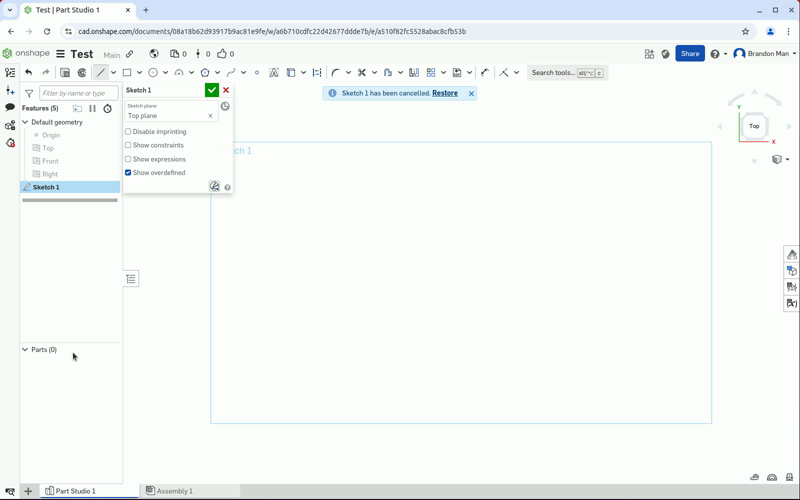
key_down(shift)
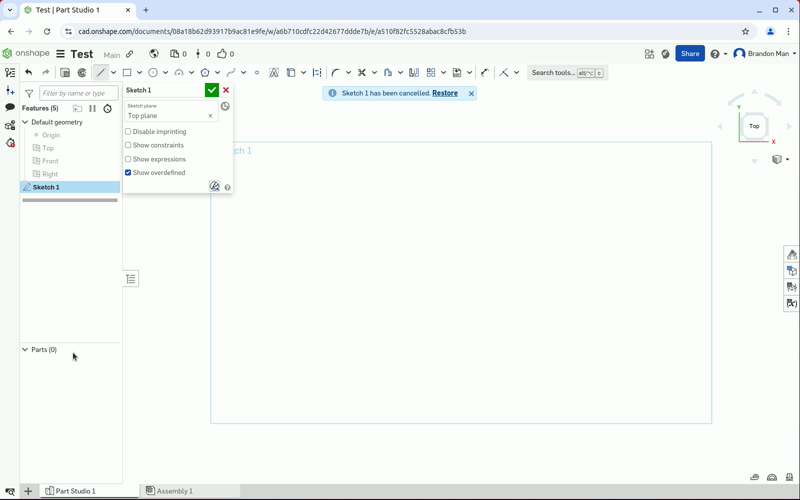
mouse_move(449, 327)
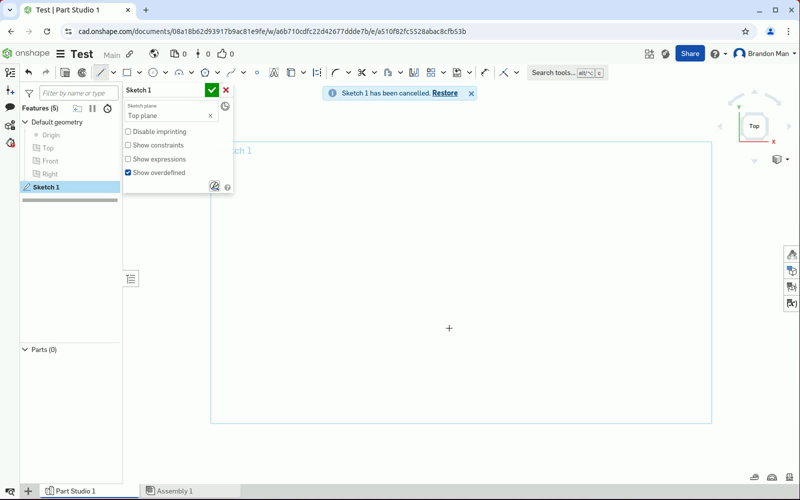
click(449, 327)
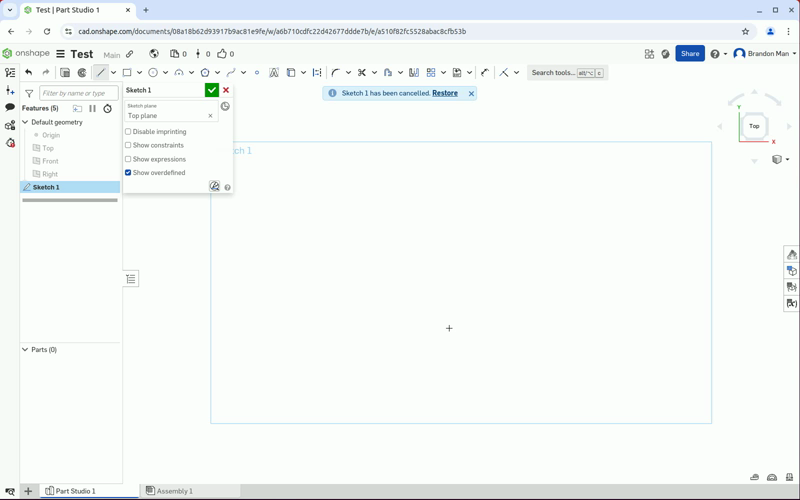
key_up(shift)
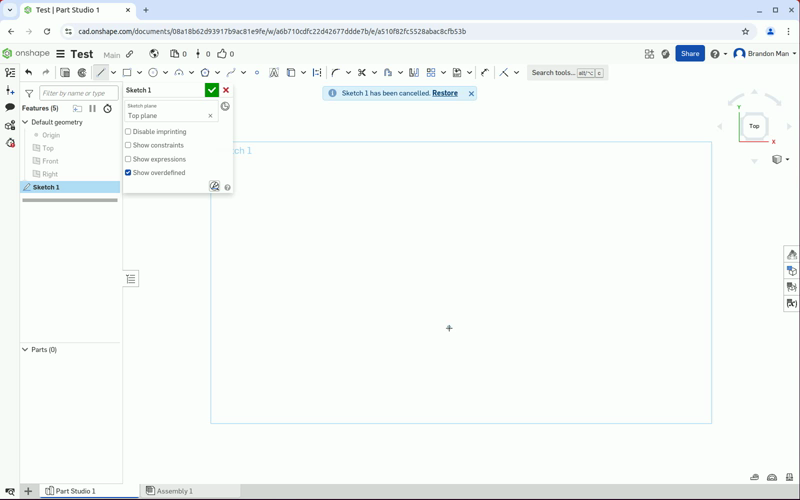
key_down(shift)
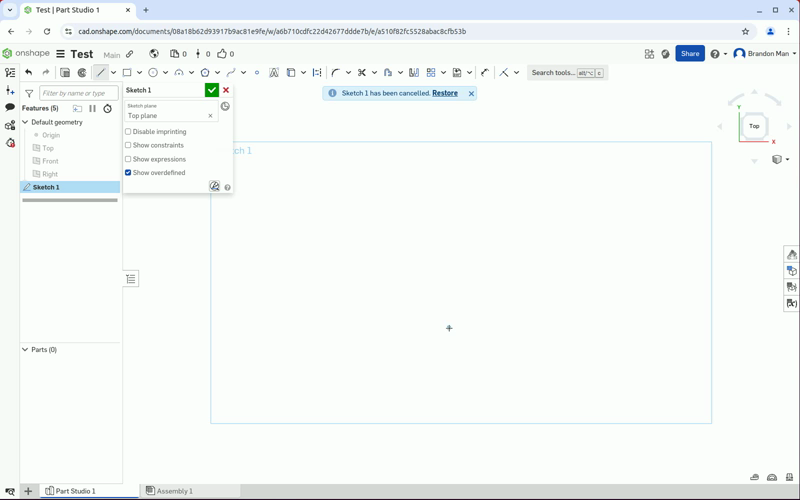
mouse_move(479, 327)
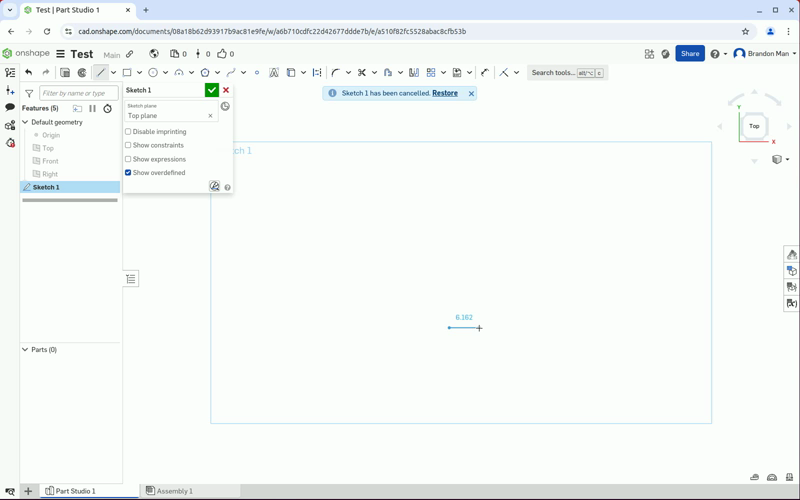
mouse_move(472, 327)
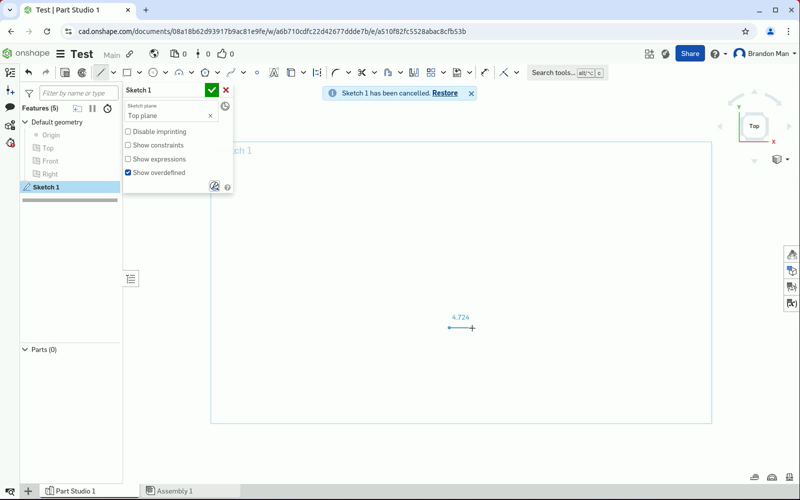
click(472, 327)
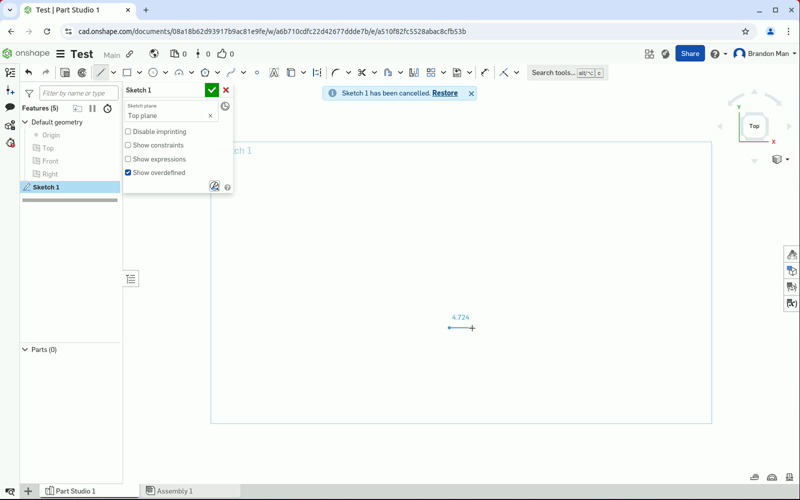
key_up(shift)
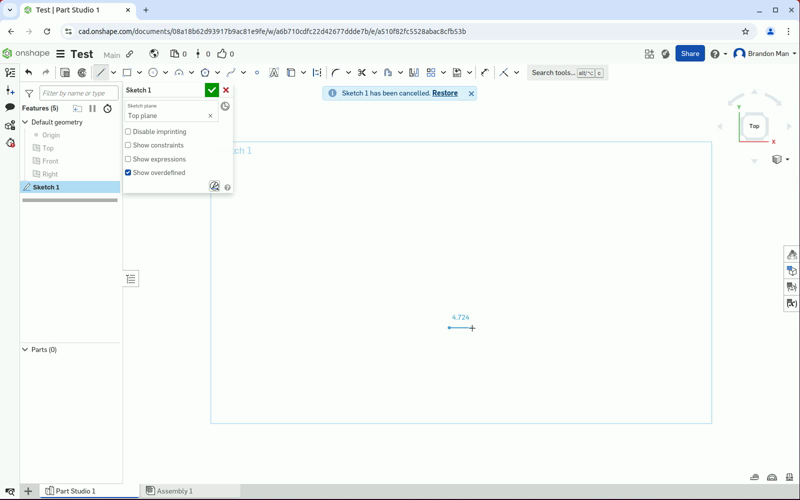
key_down(shift)
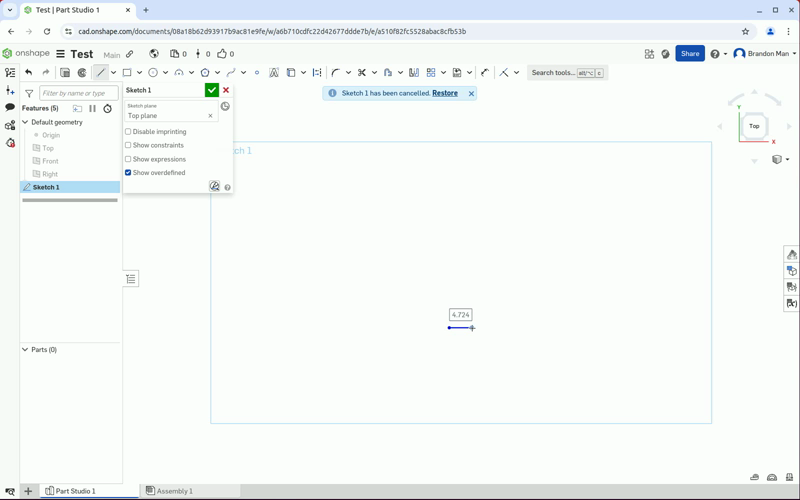
mouse_move(472, 236)
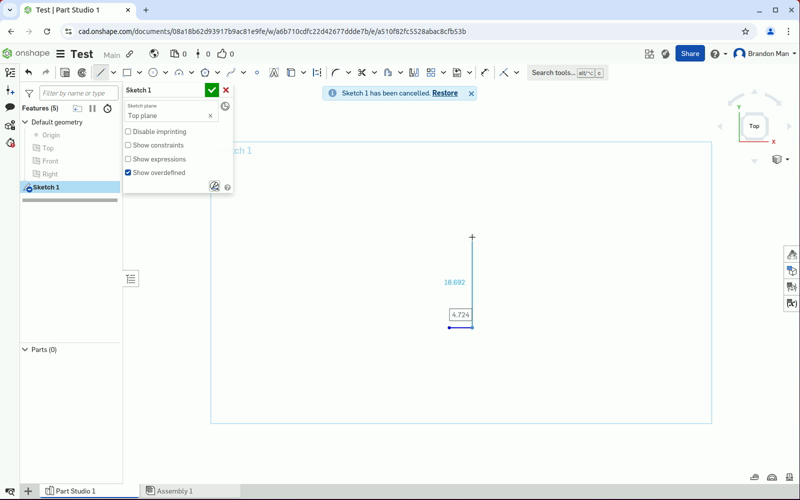
click(472, 236)
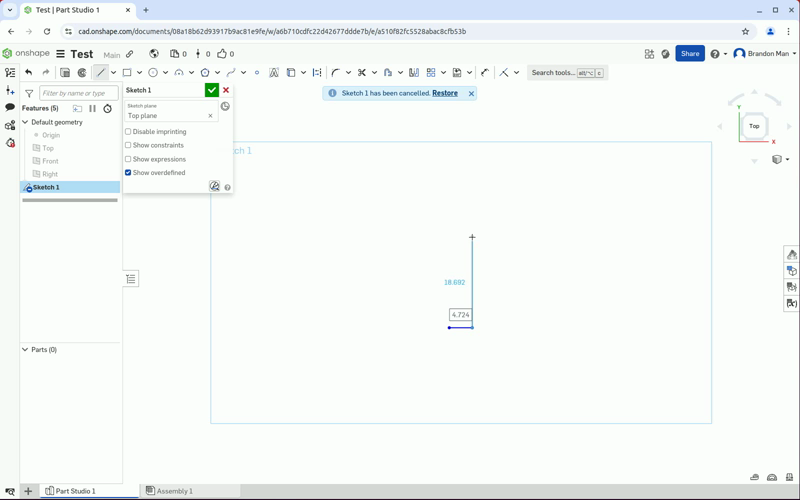
key_up(shift)
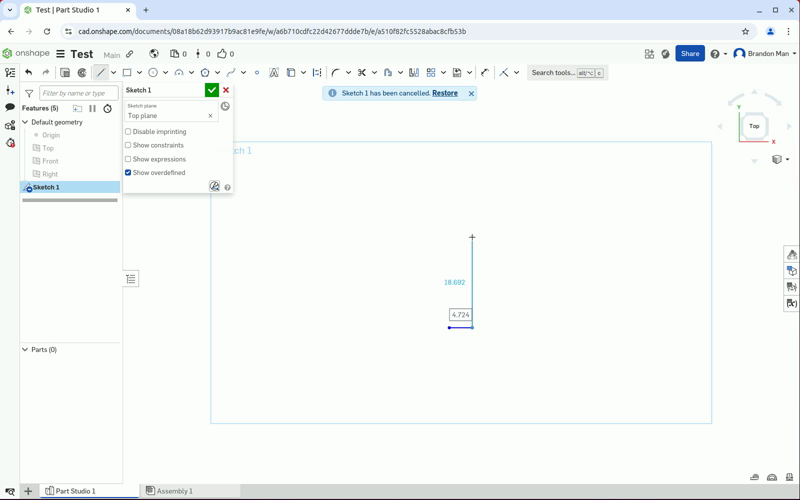
key_down(shift)
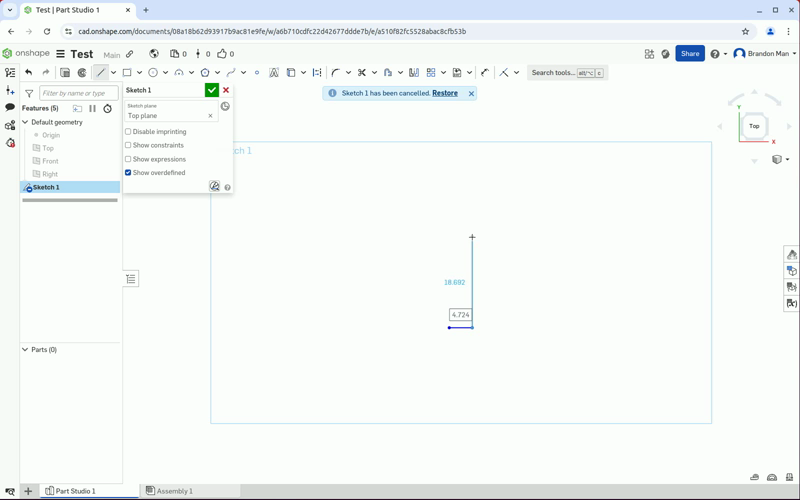
mouse_move(502, 236)
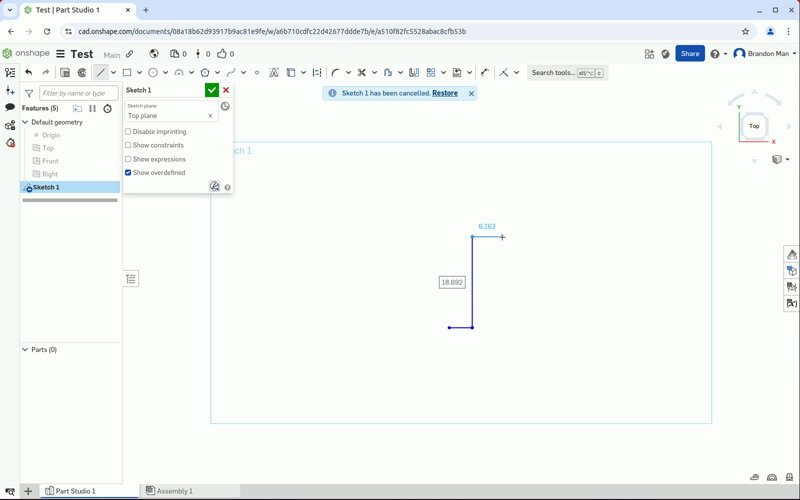
mouse_move(472, 235)
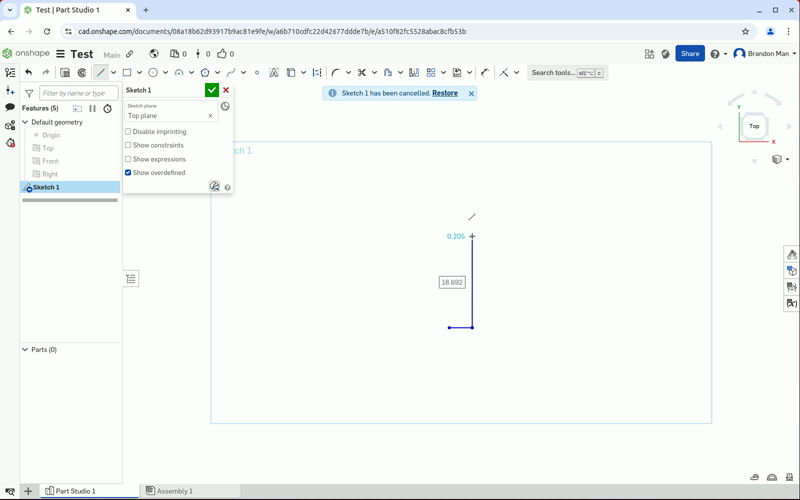
scroll(6)
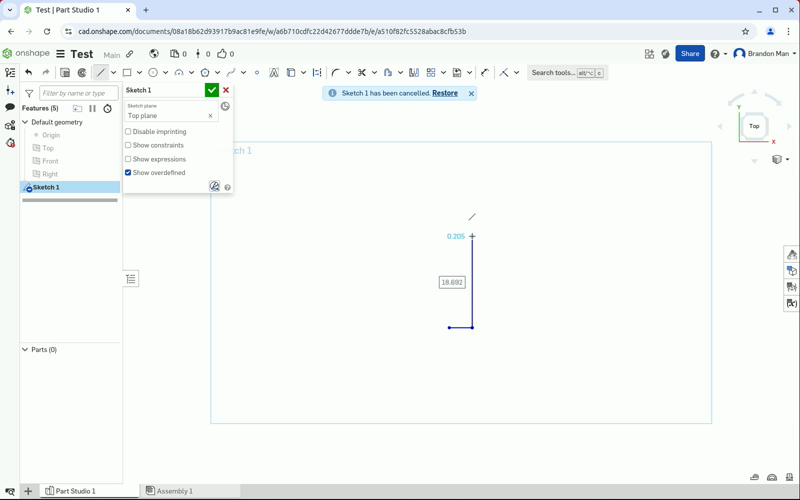
scroll(6)
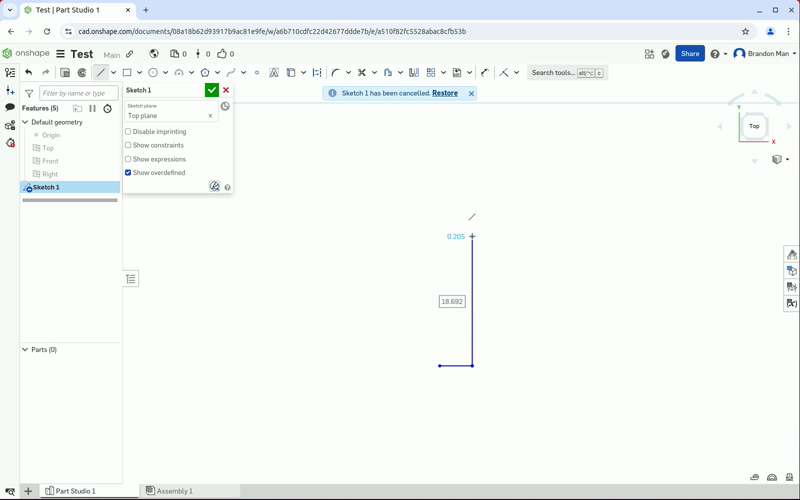
scroll(6)
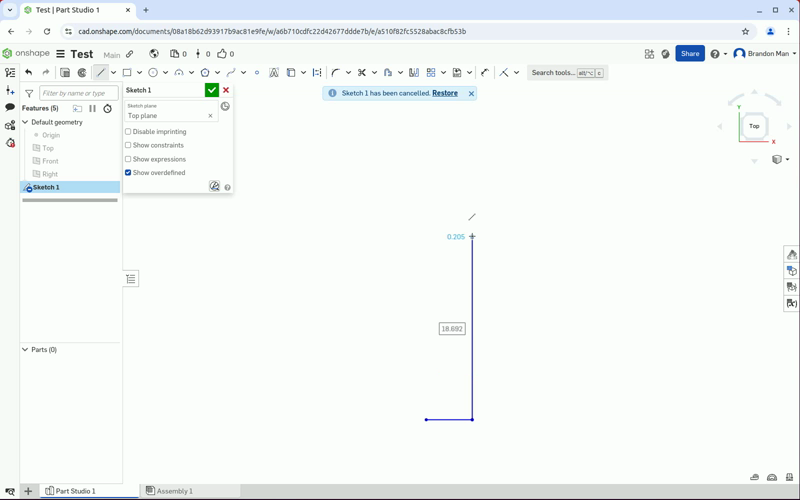
scroll(6)
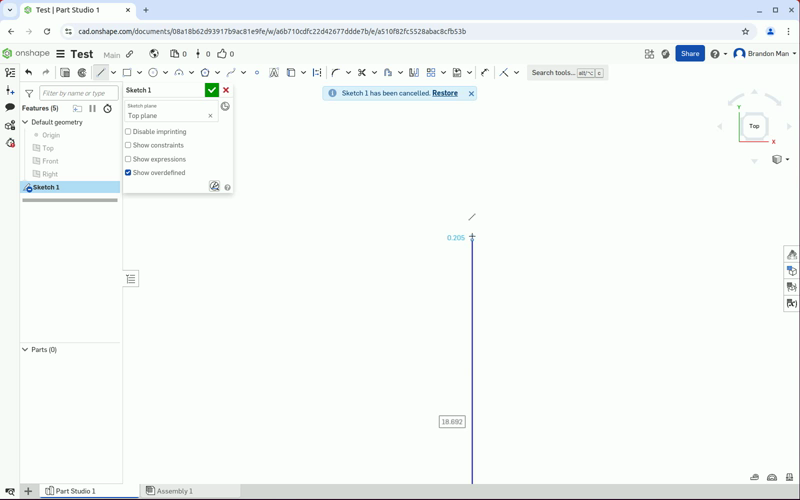
scroll(6)
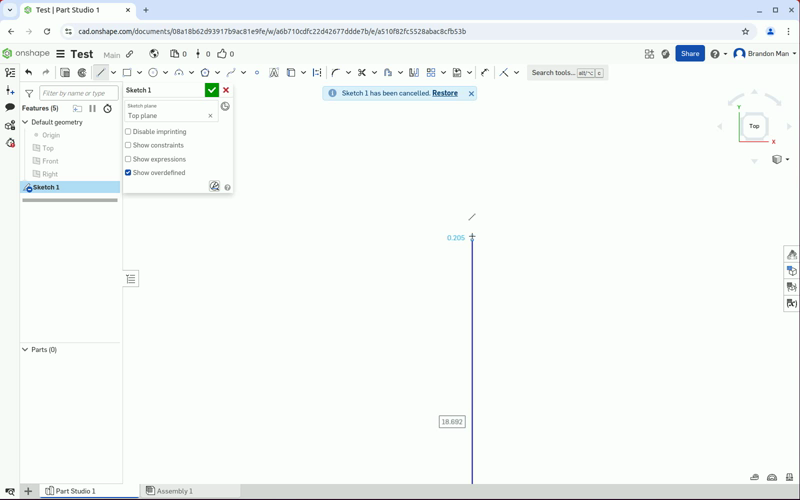
scroll(6)
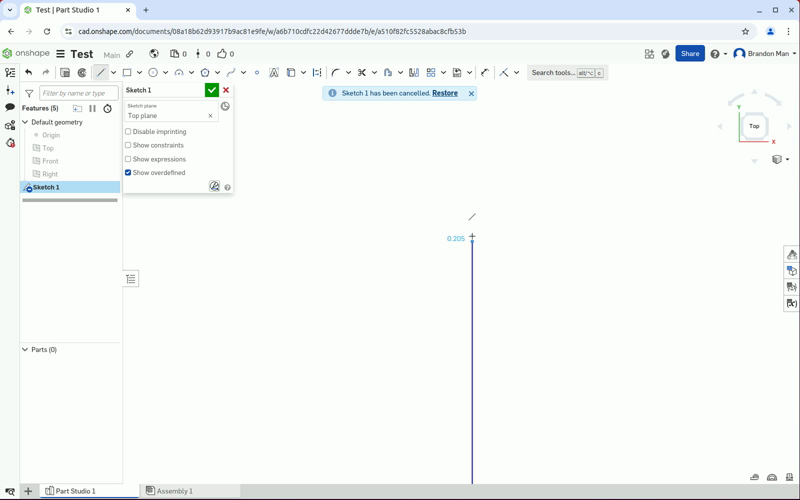
scroll(6)
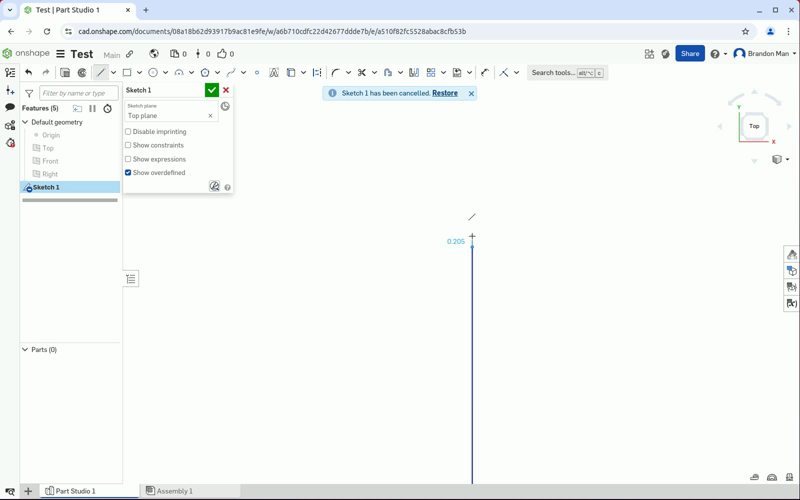
click(472, 235)
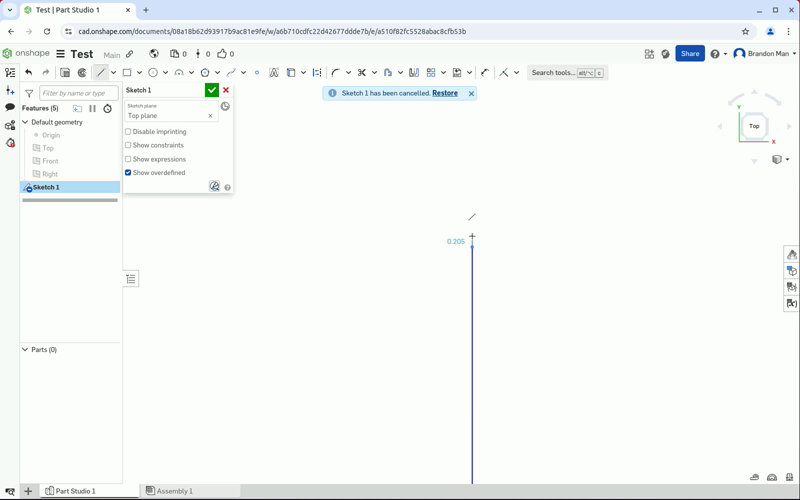
scroll(-6)
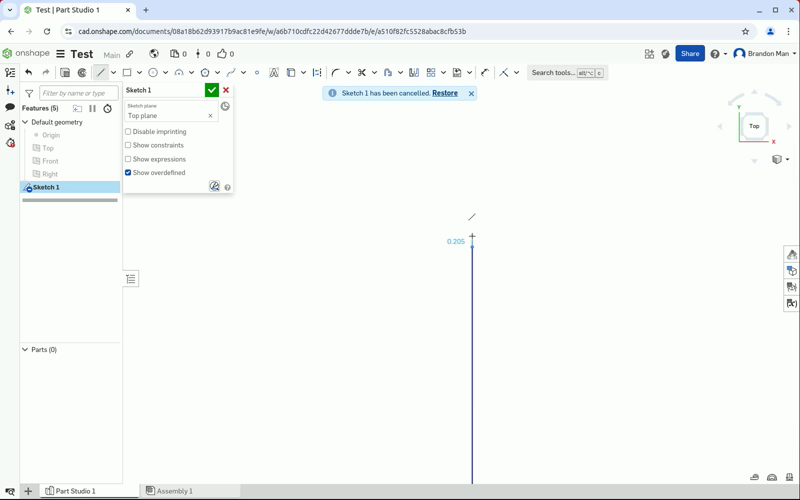
scroll(-6)
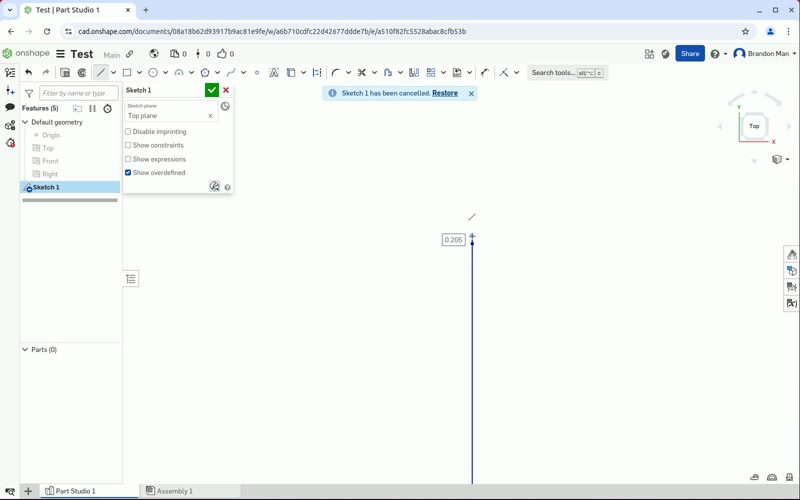
scroll(-6)
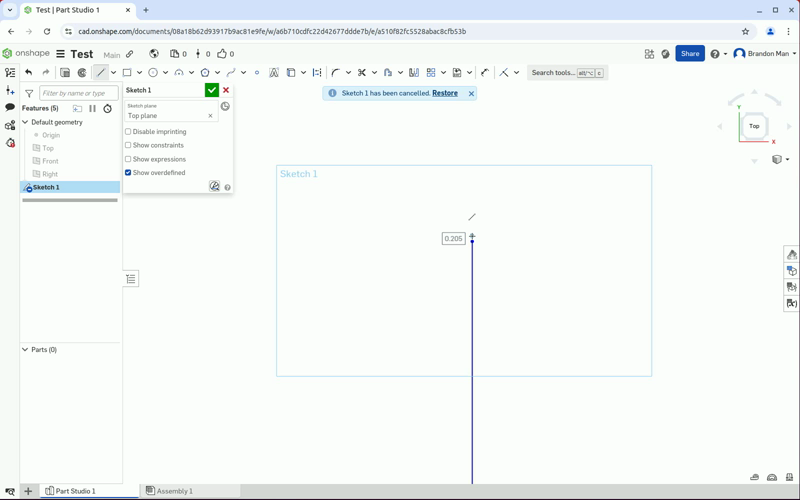
scroll(-6)
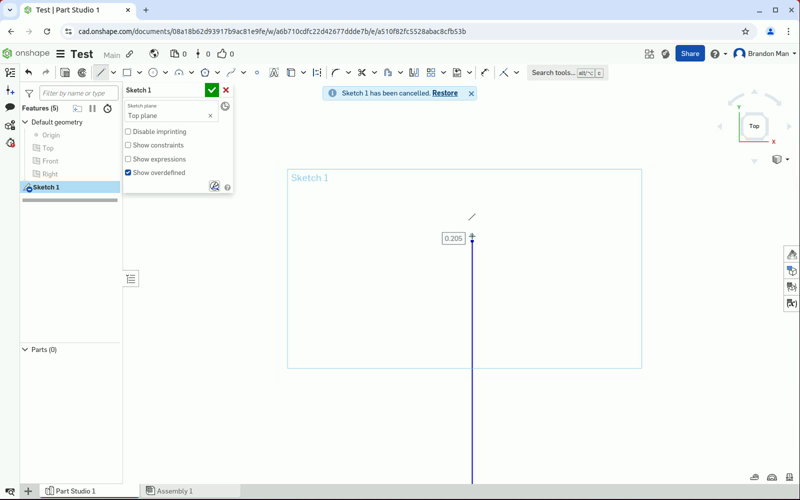
scroll(-6)
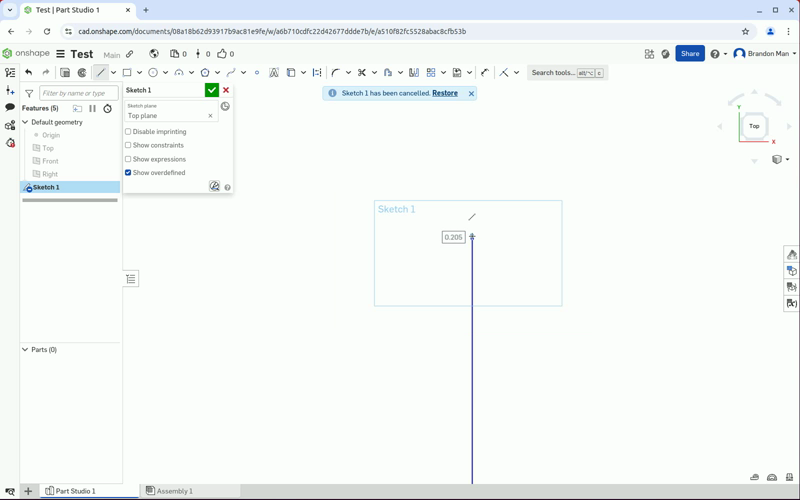
scroll(-6)
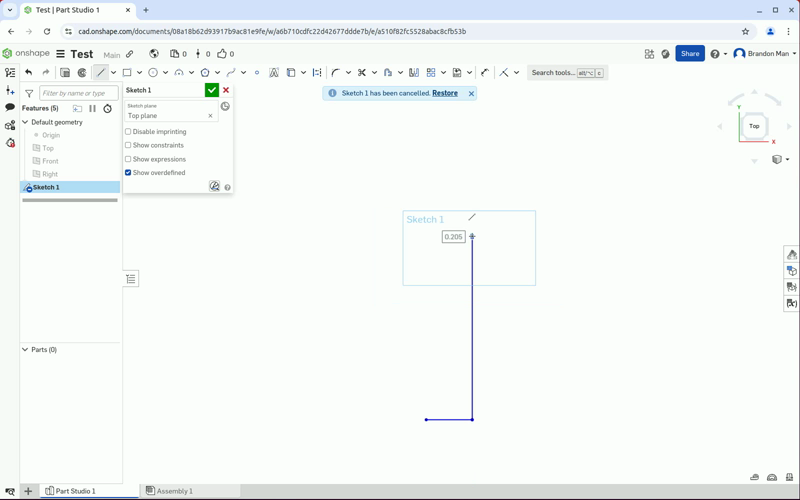
scroll(-6)
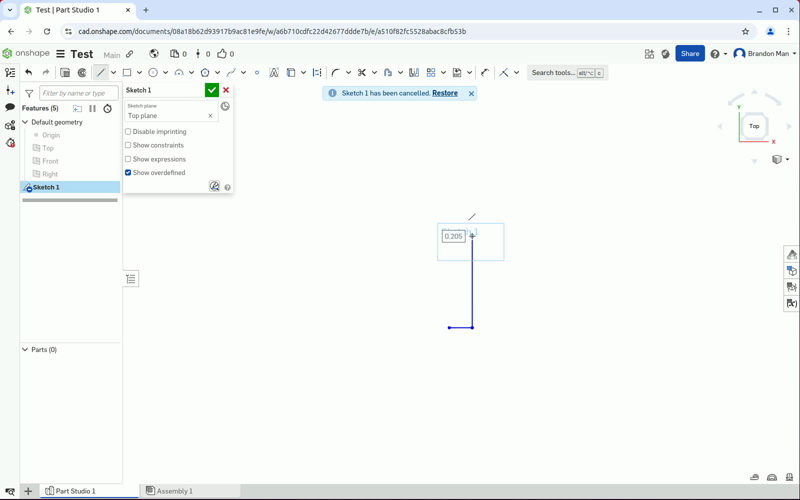
key_up(shift)
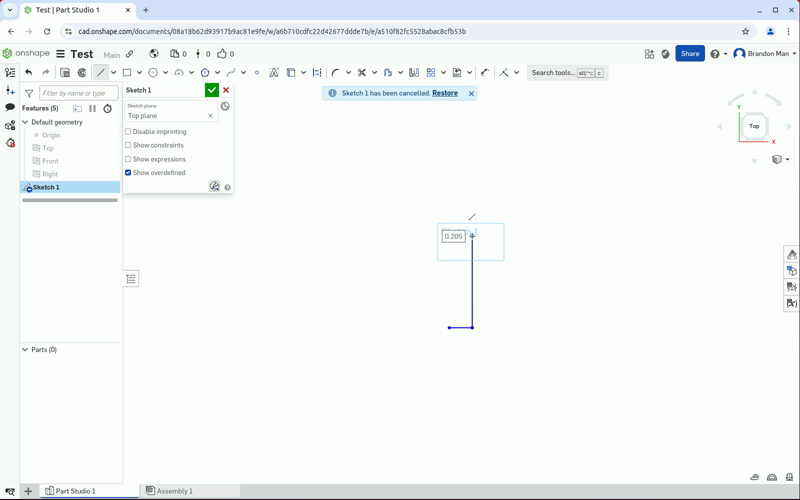
key(esc)
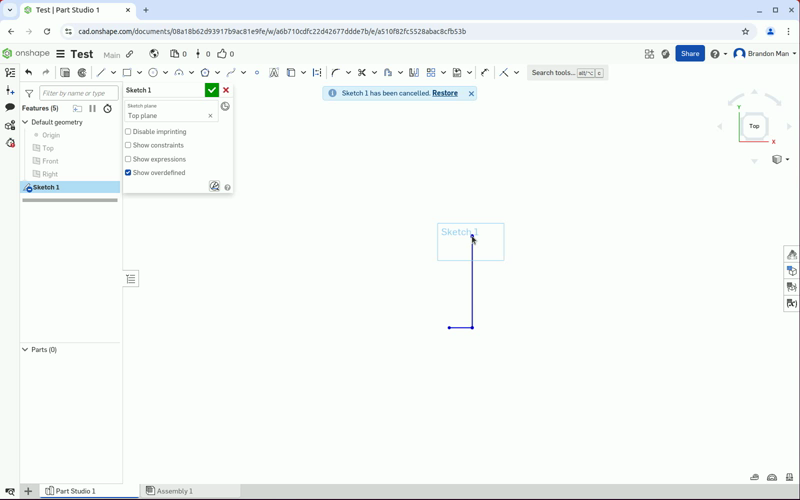
key(a)
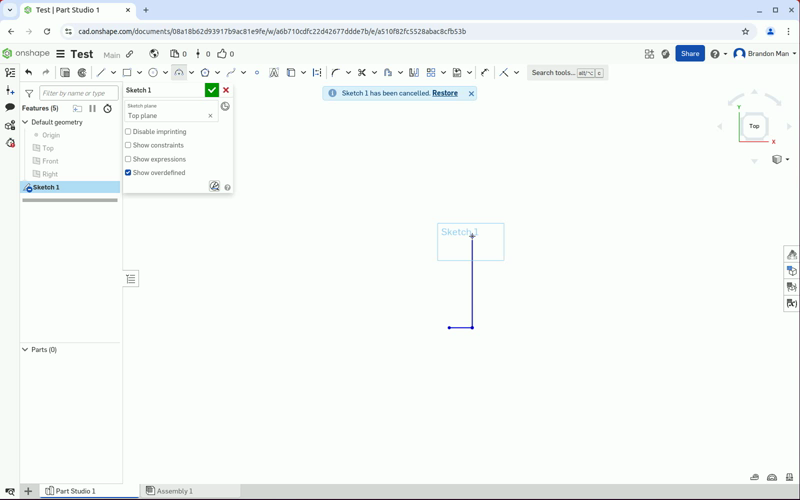
mouse_move(472, 235)
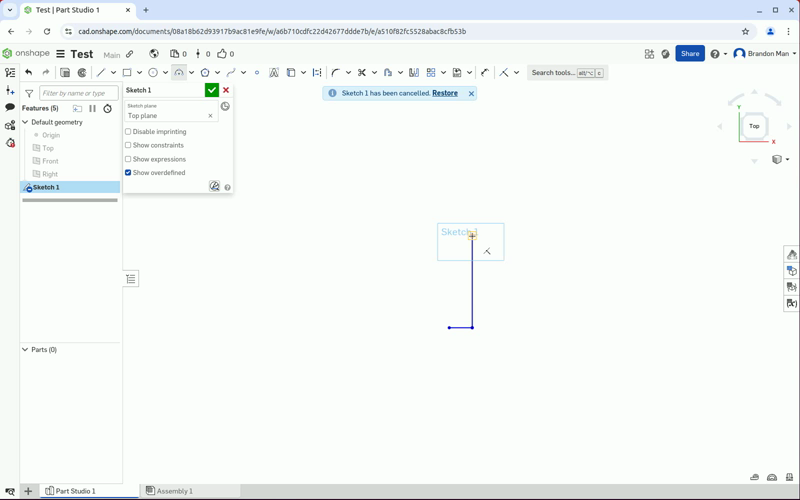
scroll(6)
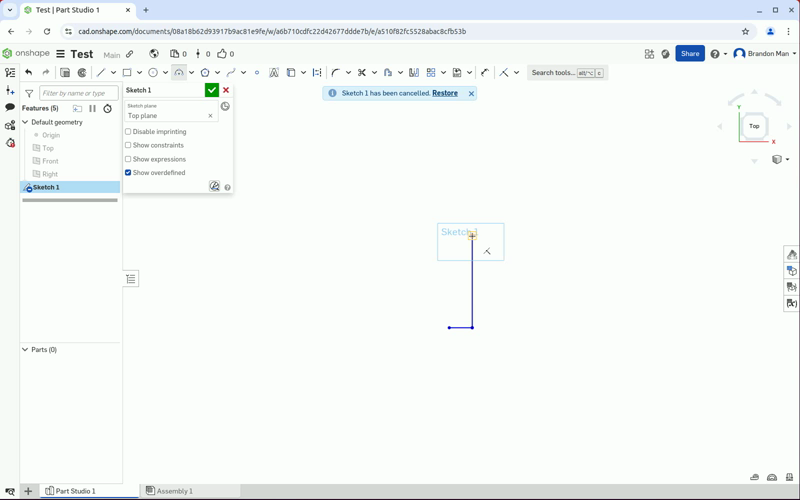
scroll(6)
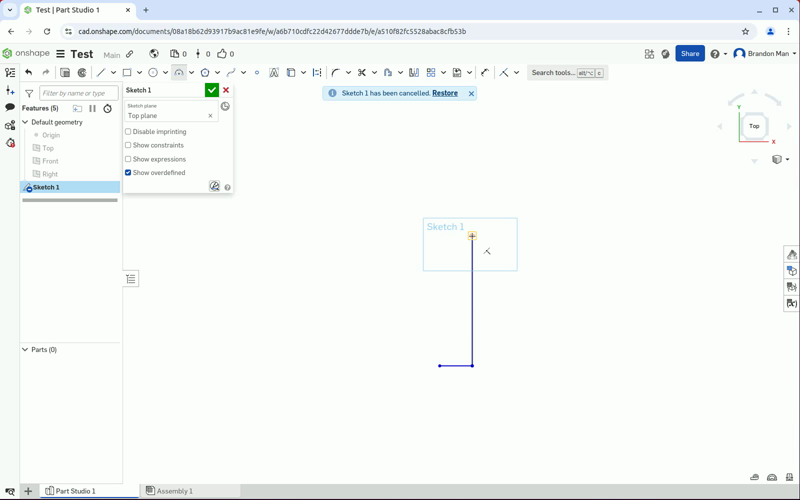
scroll(6)
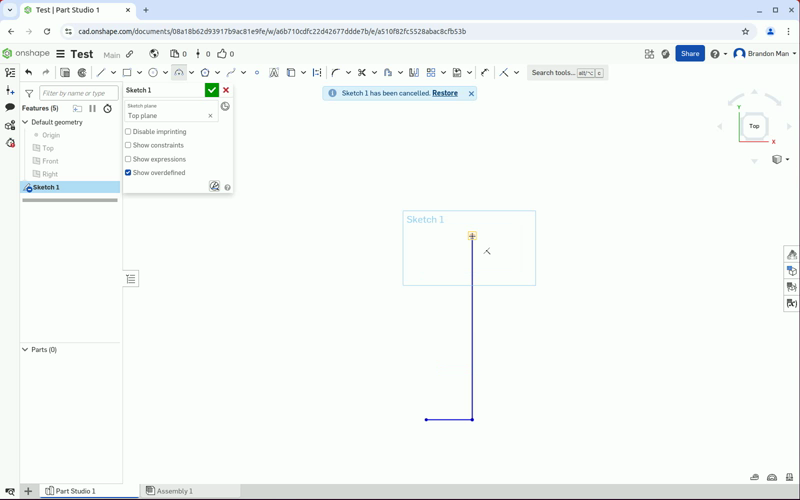
scroll(6)
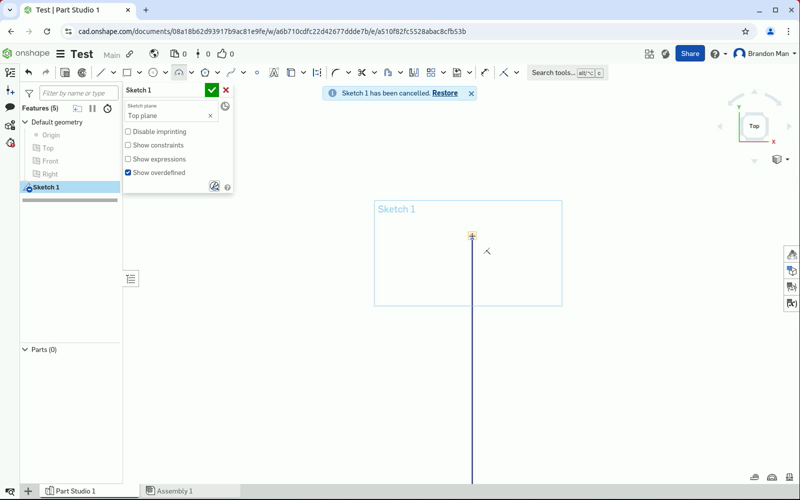
scroll(6)
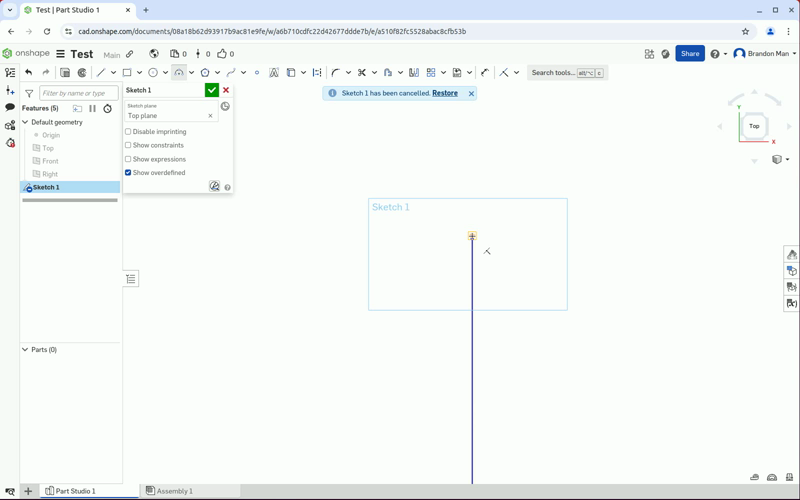
scroll(6)
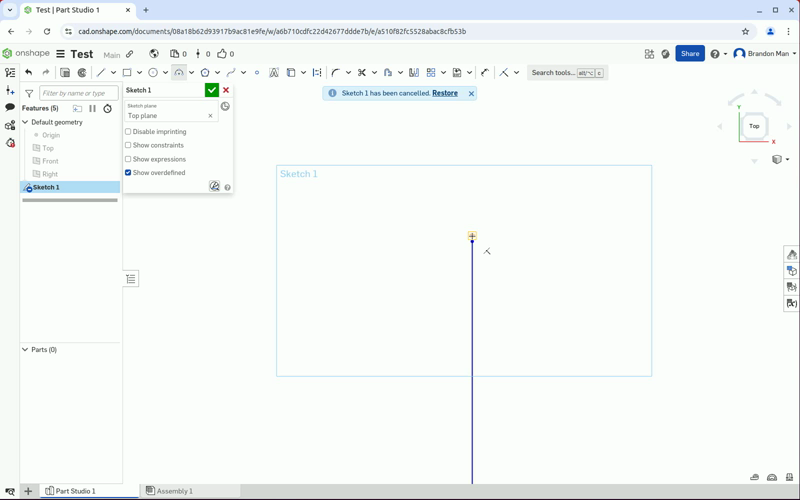
scroll(6)
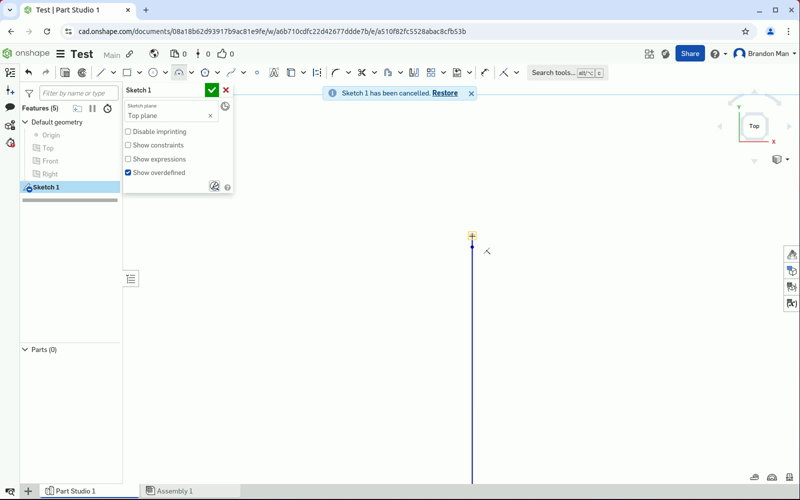
click(472, 235)
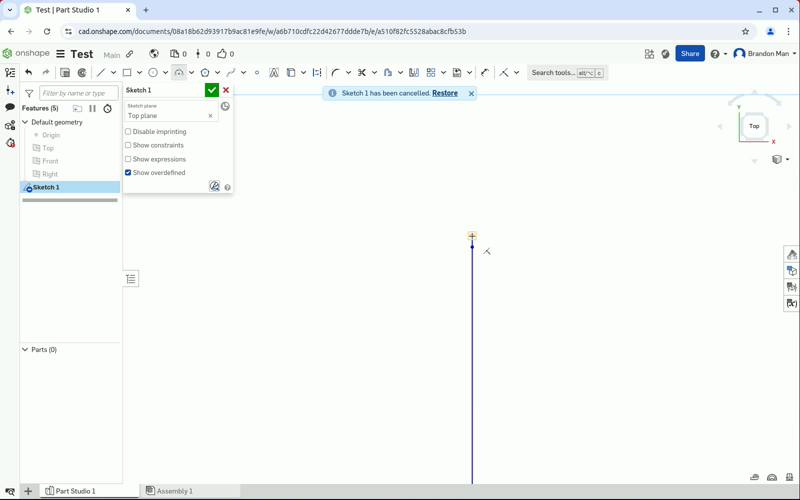
scroll(-6)
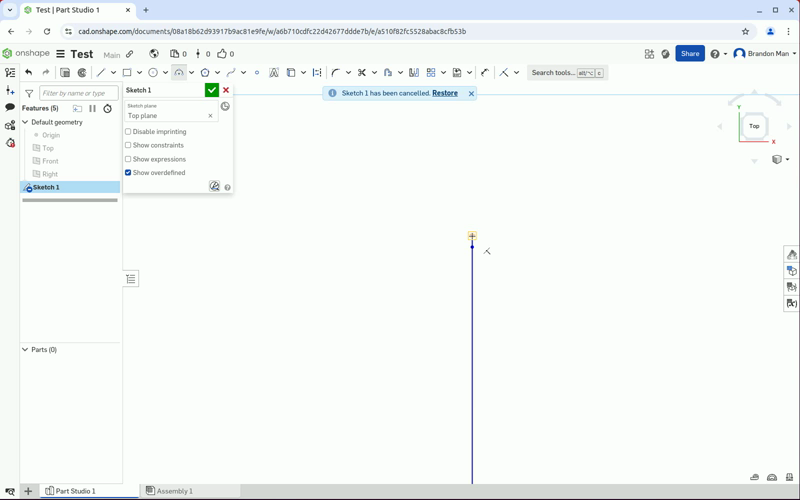
scroll(-6)
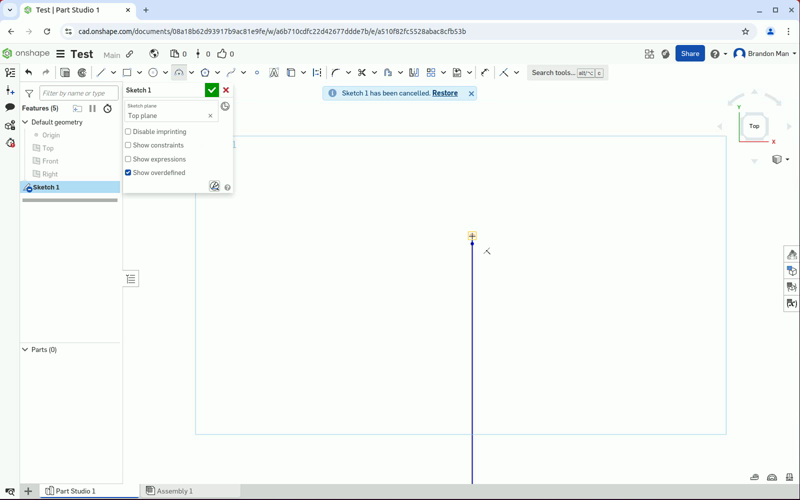
scroll(-6)
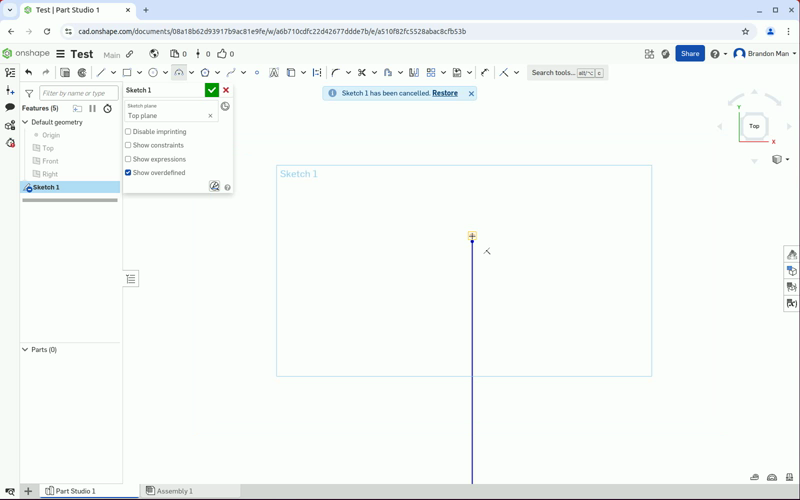
scroll(-6)
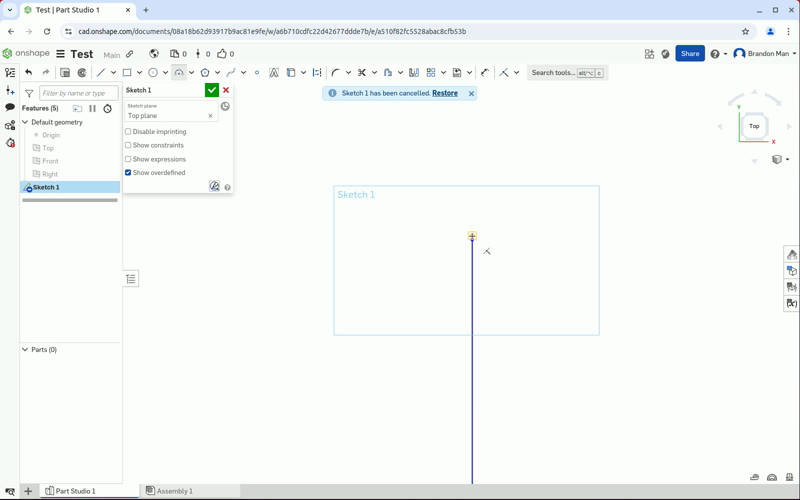
scroll(-6)
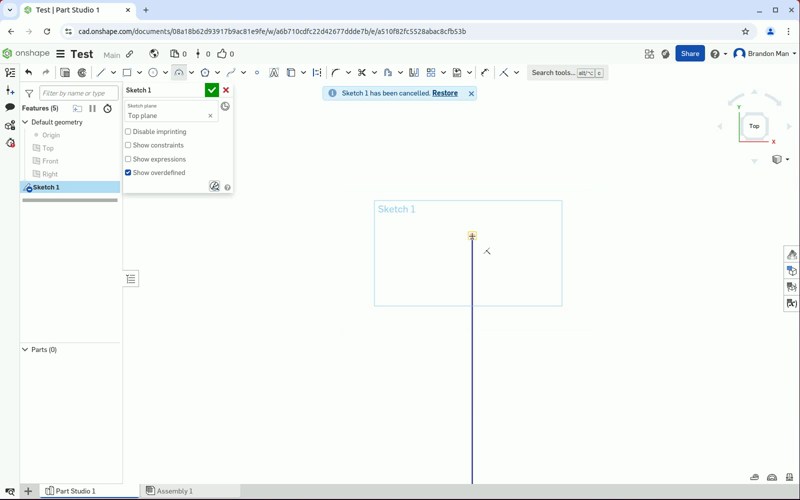
scroll(-6)
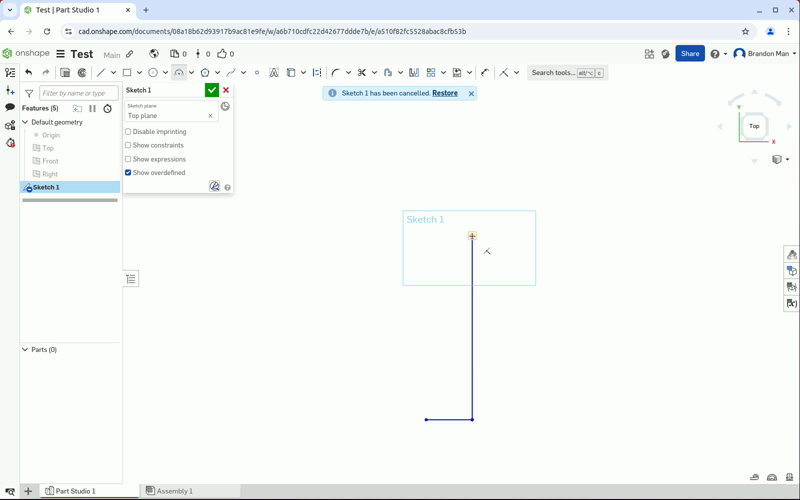
scroll(-6)
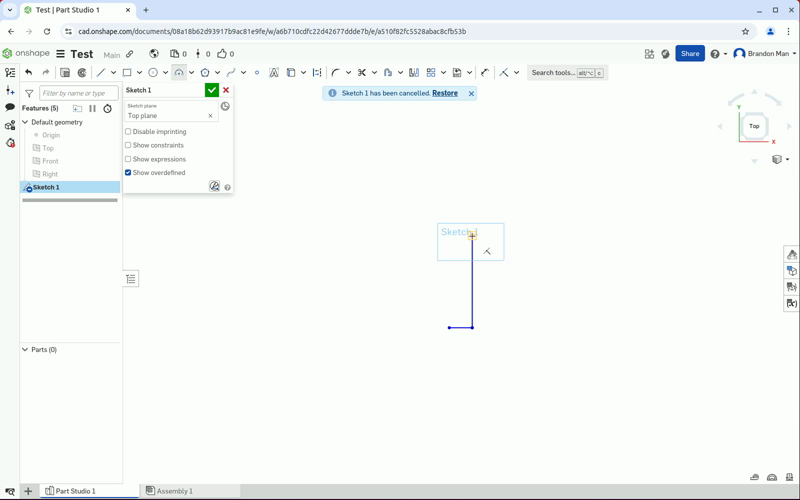
key_down(shift)
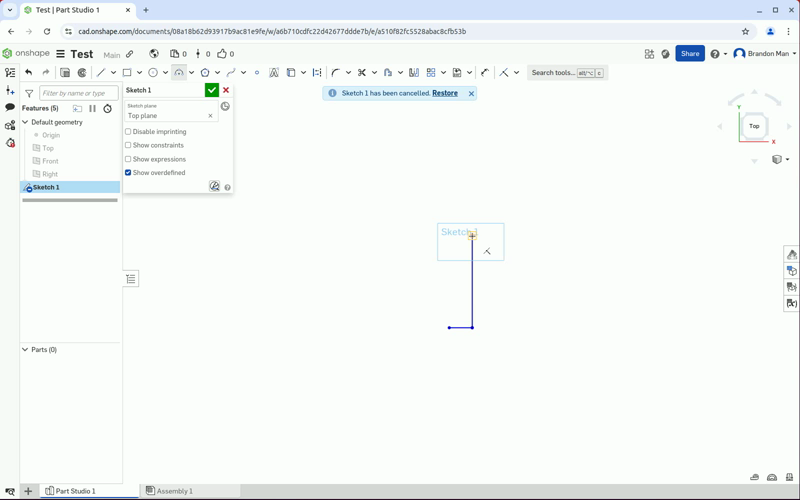
mouse_move(449, 235)
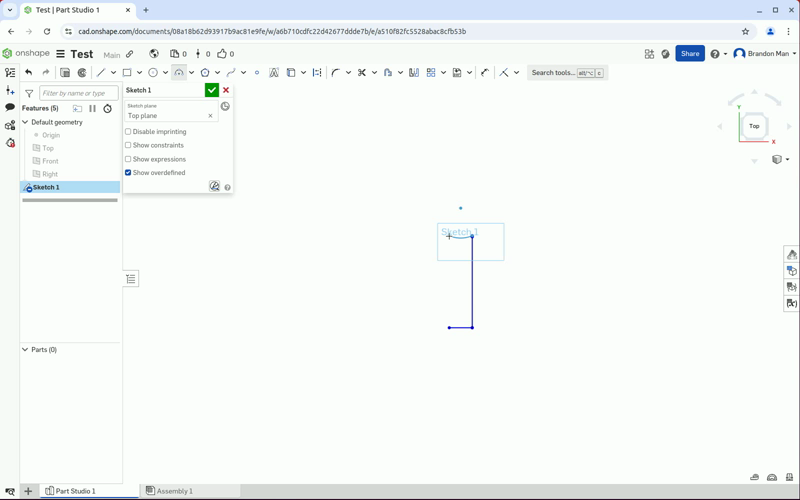
click(449, 235)
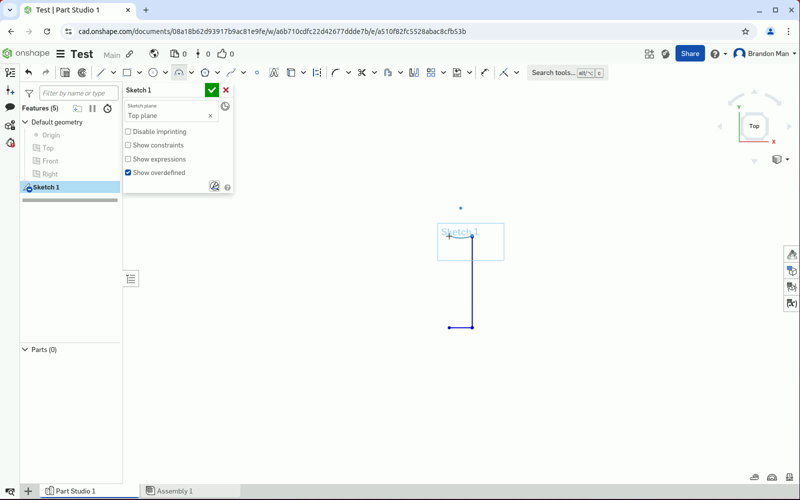
mouse_move(460, 236)
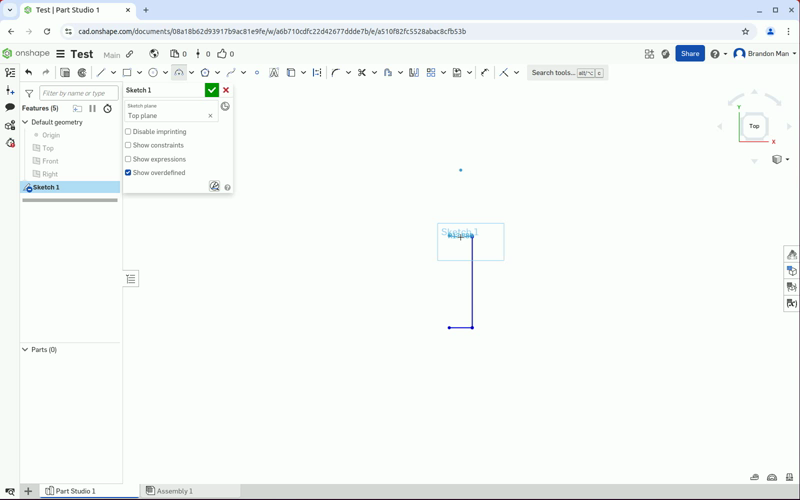
click(460, 236)
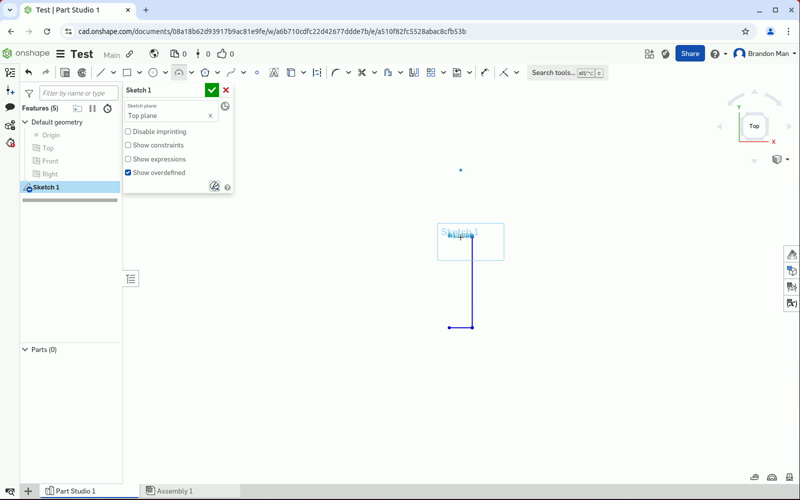
key_up(shift)
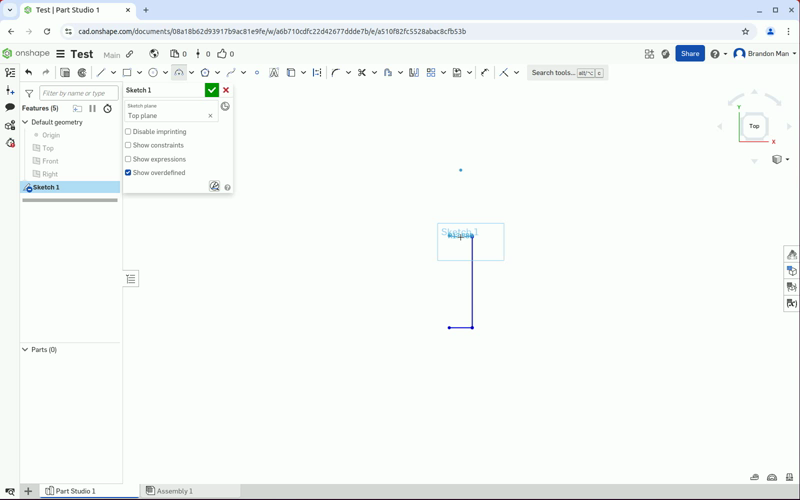
key(esc)
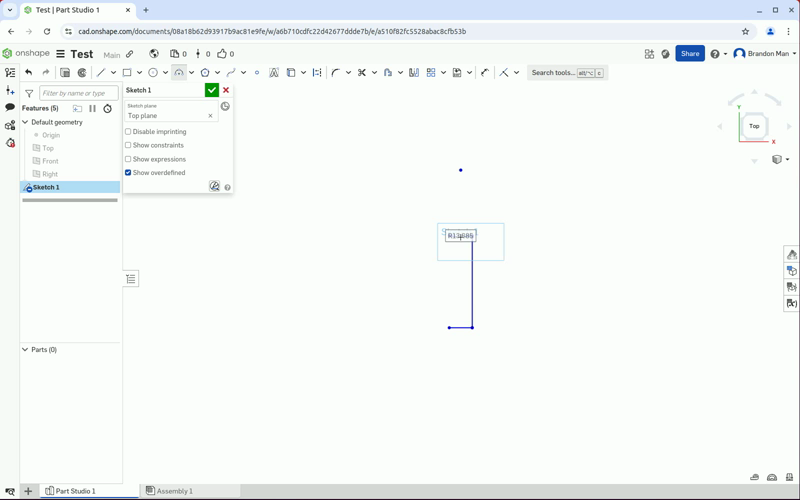
key(l)
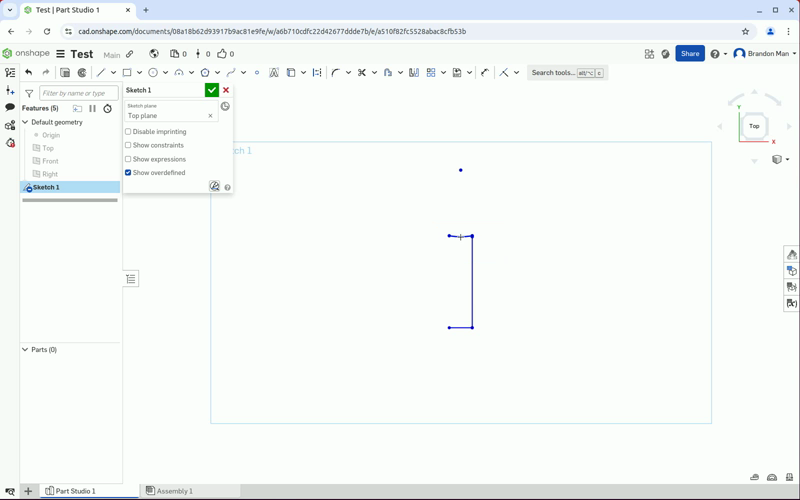
mouse_move(449, 235)
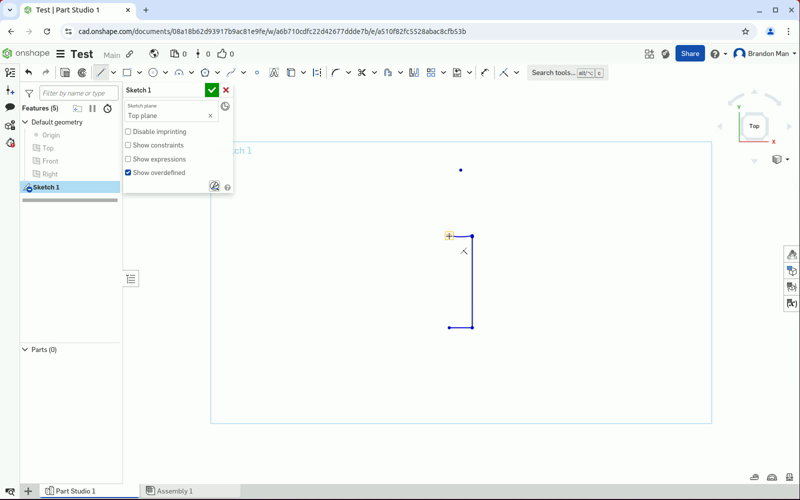
click(449, 235)
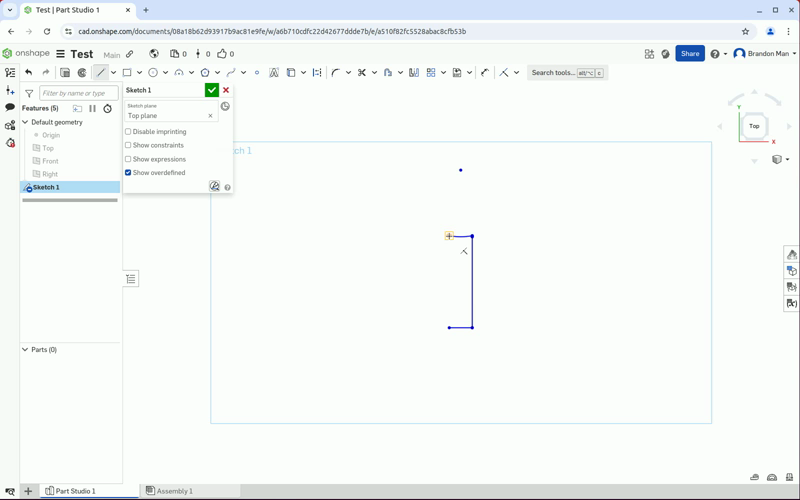
key_down(shift)
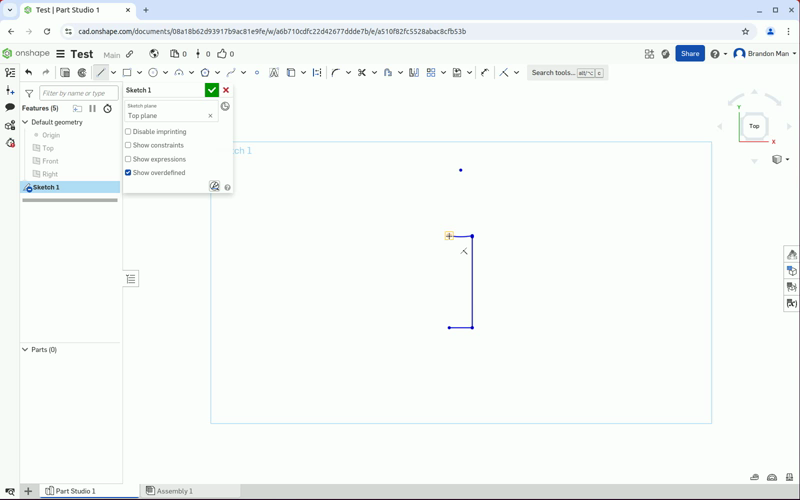
mouse_move(479, 235)
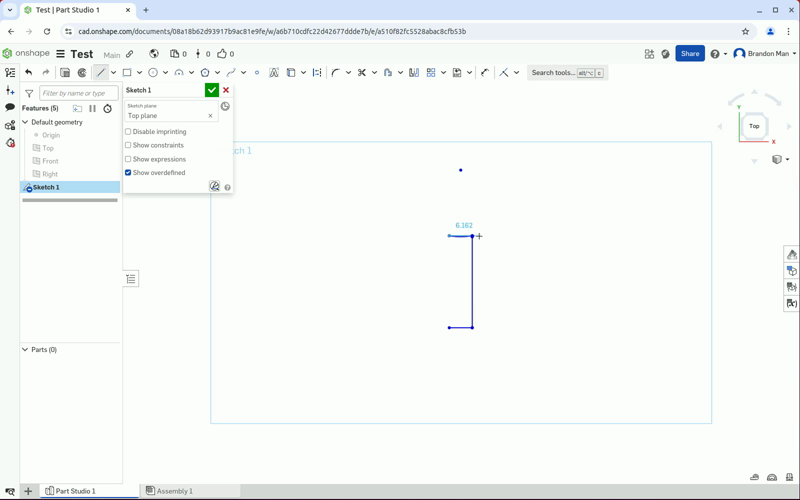
mouse_move(449, 236)
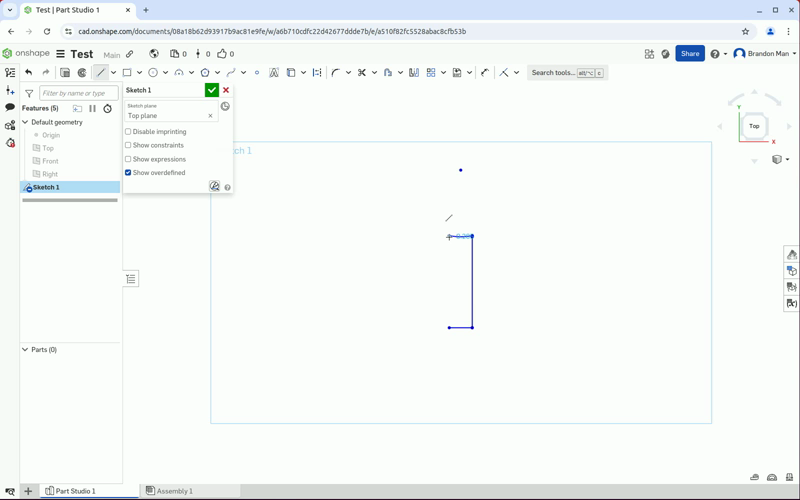
scroll(6)
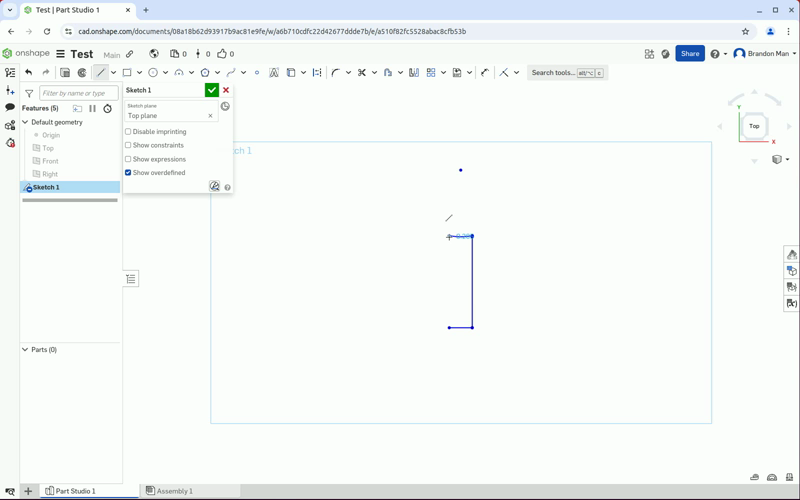
scroll(6)
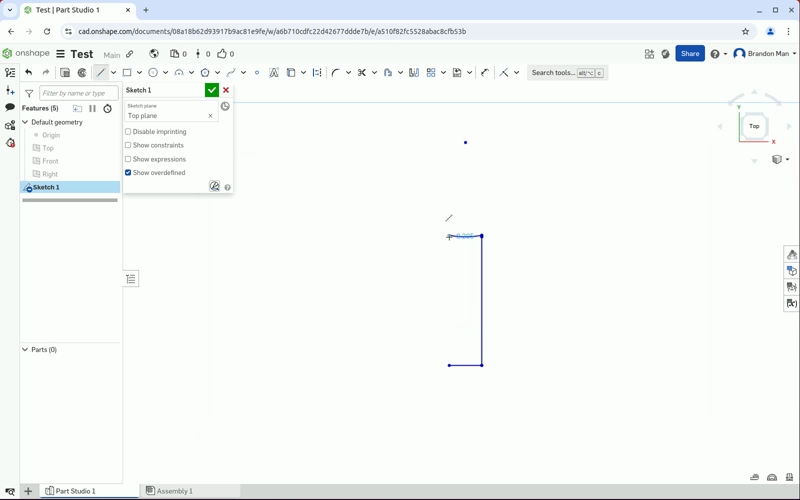
scroll(6)
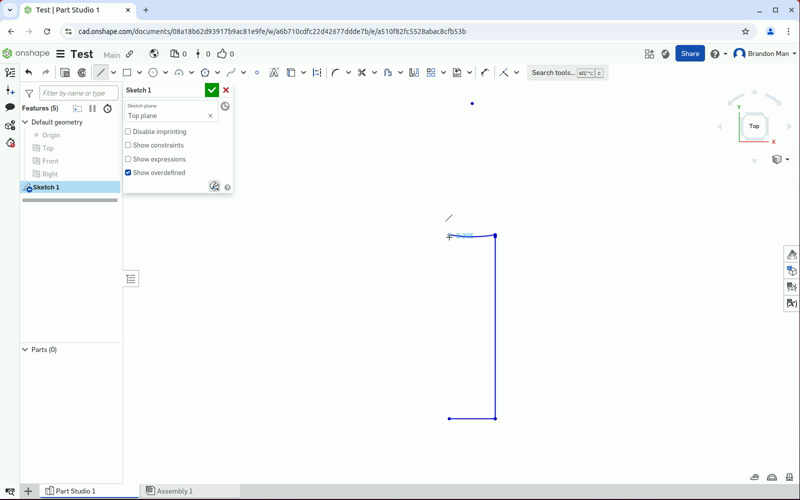
scroll(6)
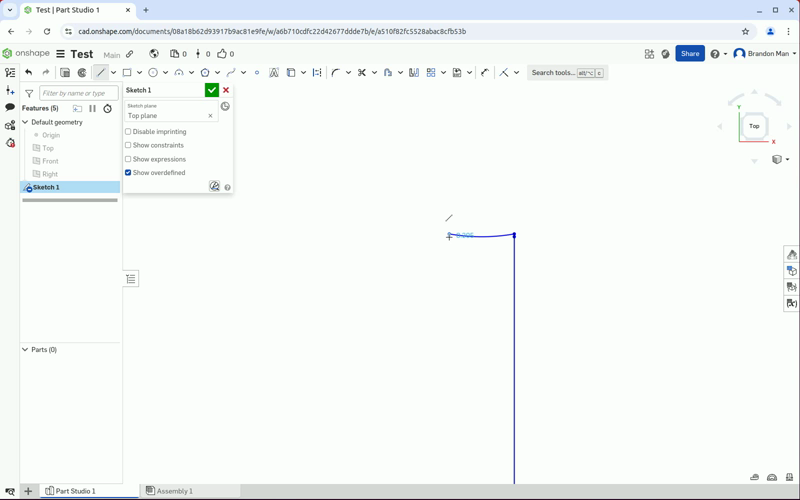
scroll(6)
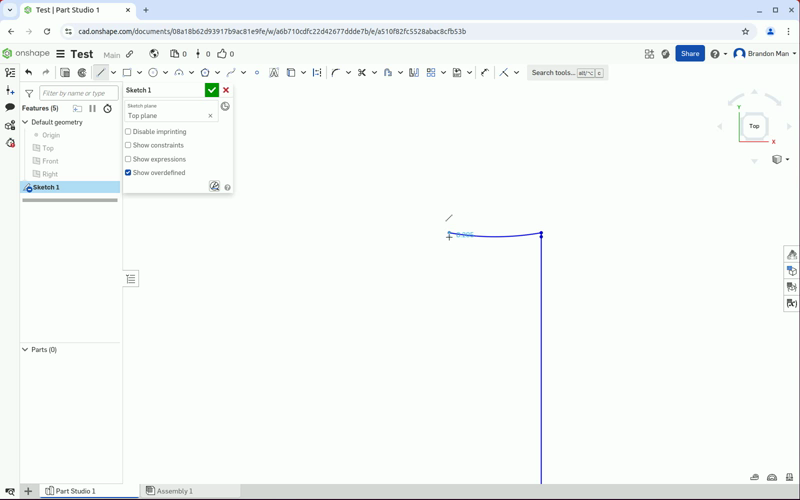
scroll(6)
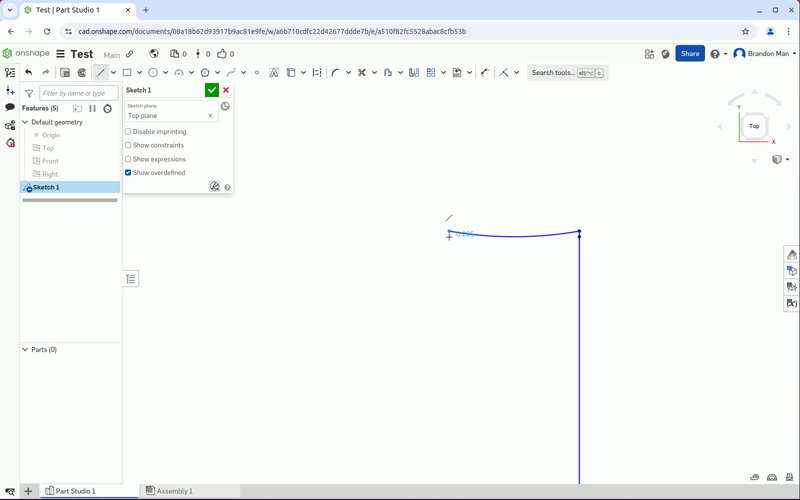
scroll(6)
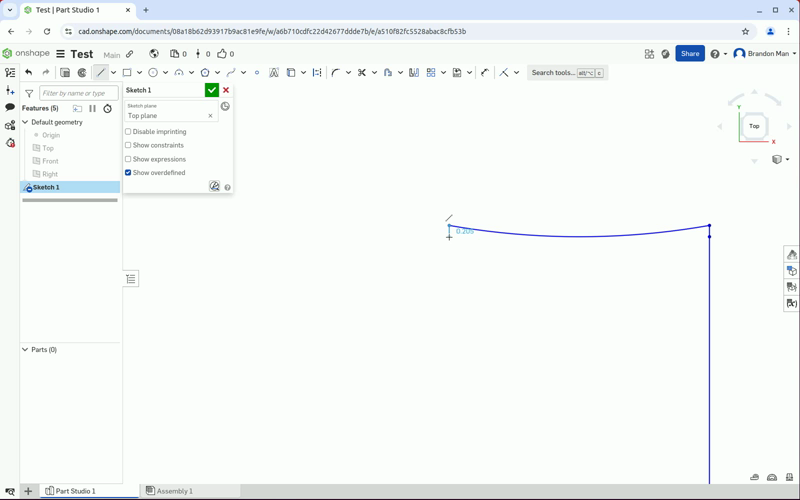
click(449, 236)
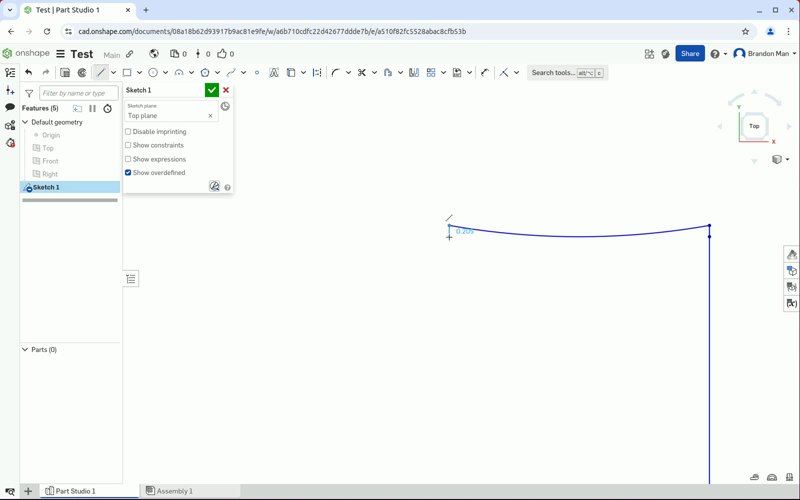
scroll(-6)
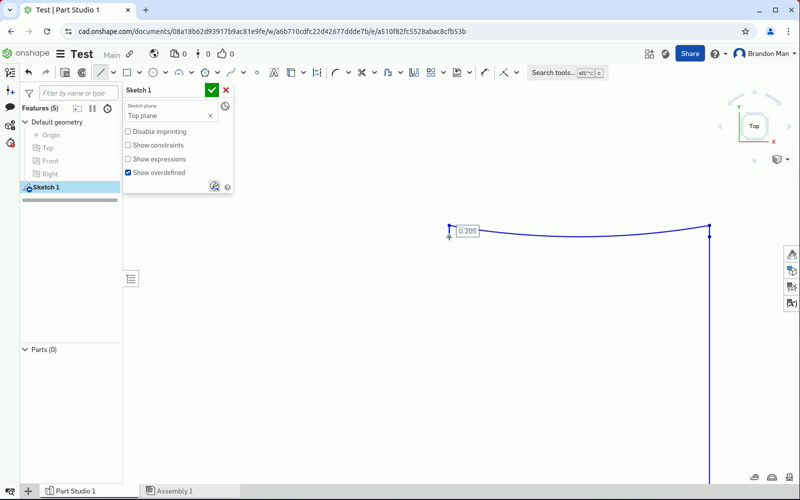
scroll(-6)
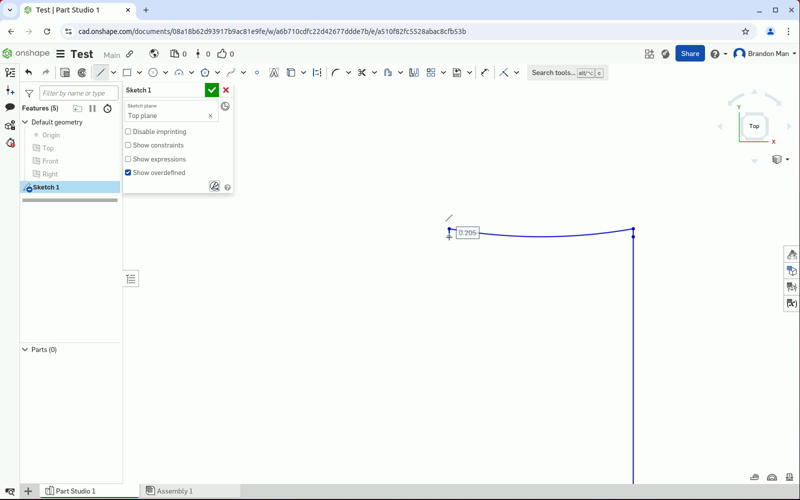
scroll(-6)
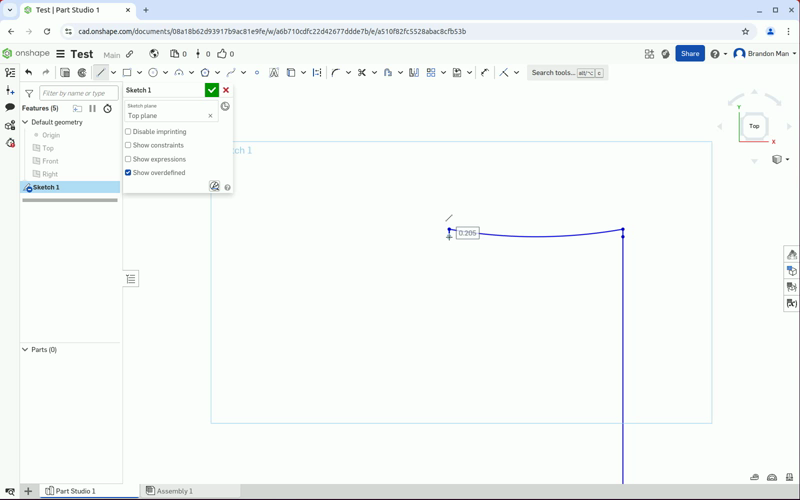
scroll(-6)
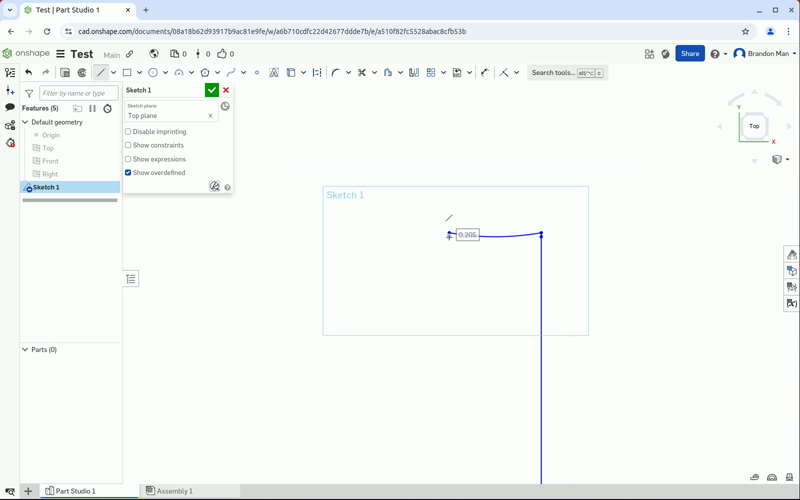
scroll(-6)
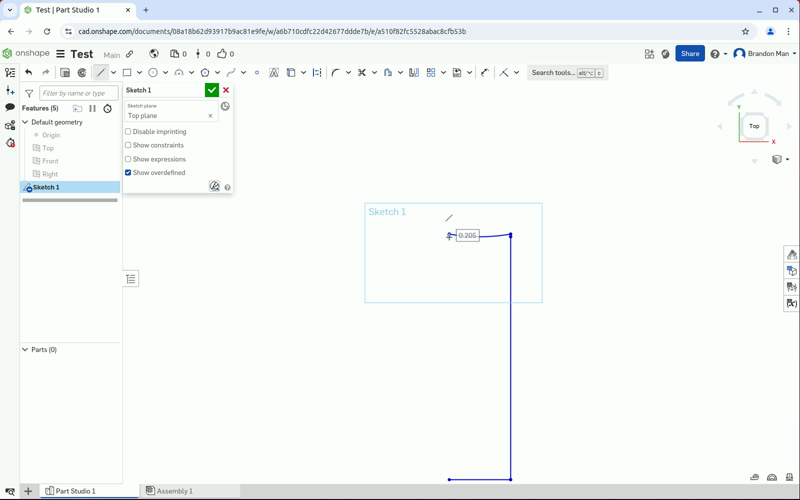
scroll(-6)
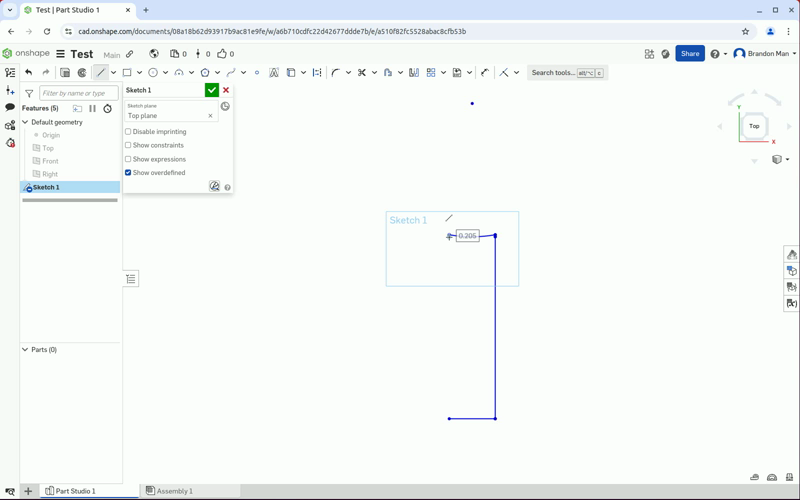
scroll(-6)
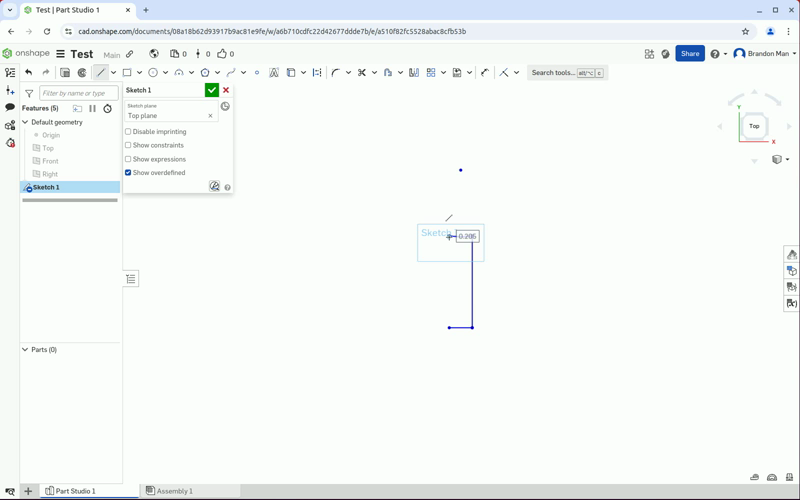
key_up(shift)
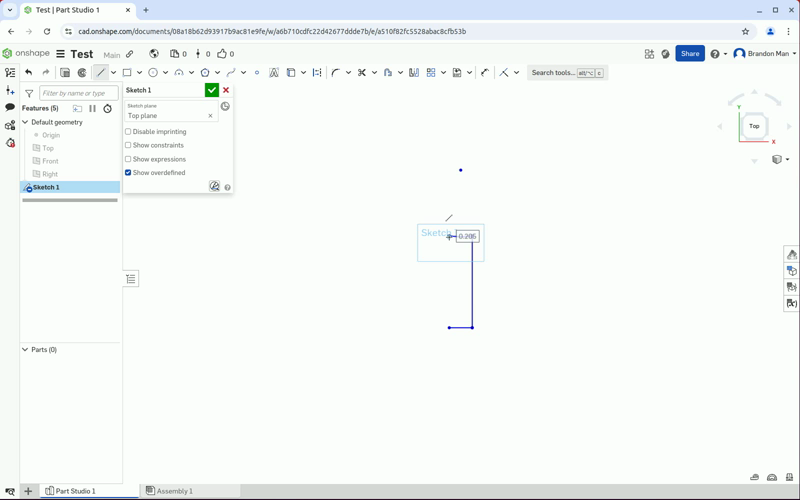
key_down(shift)
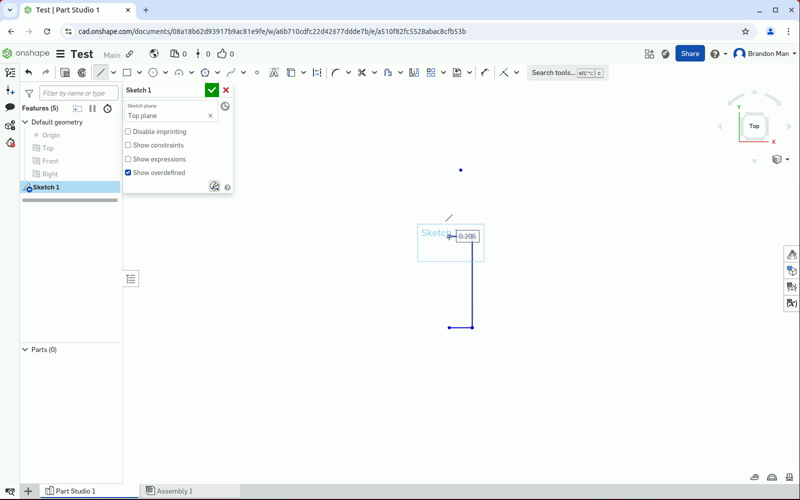
mouse_move(449, 327)
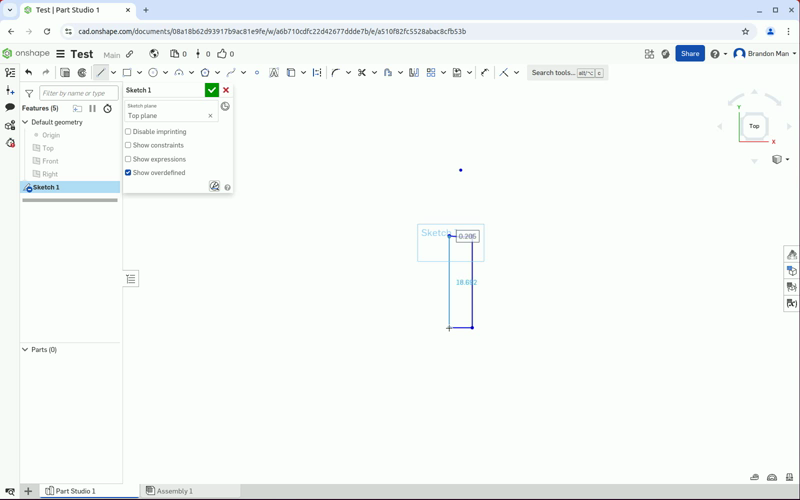
key_up(shift)
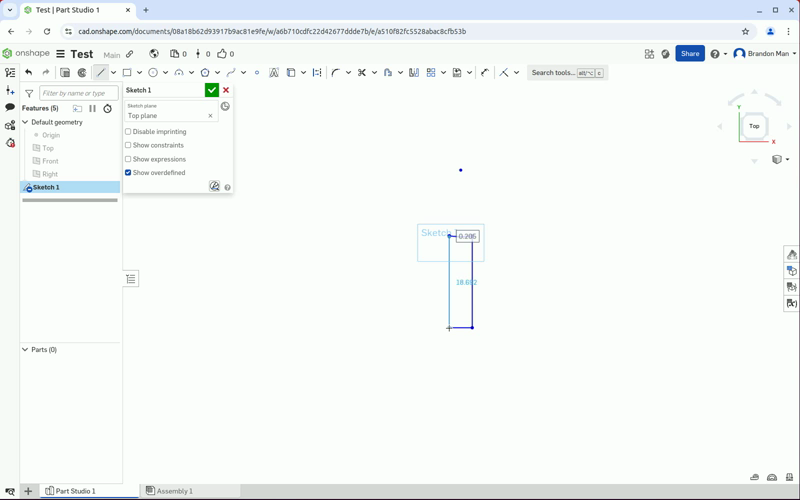
click(449, 327)
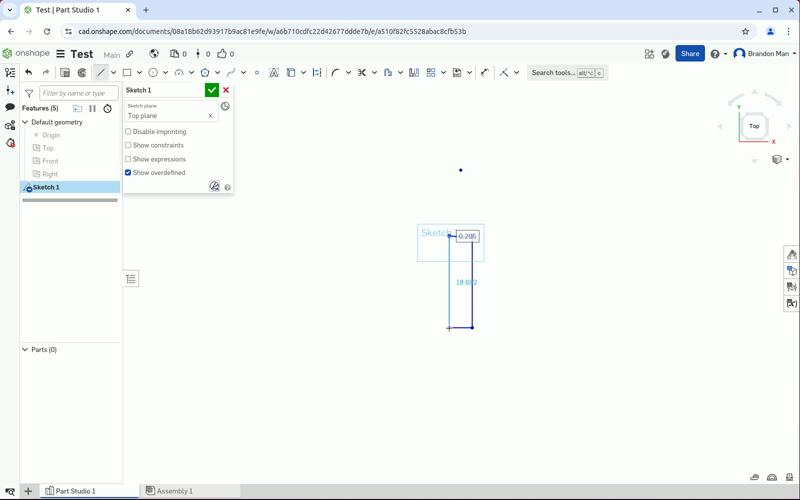
key(esc)
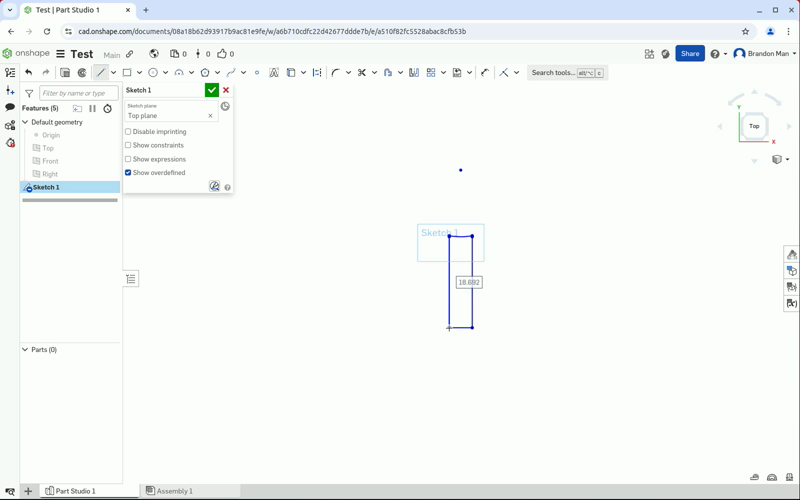
mouse_move(469, 290)
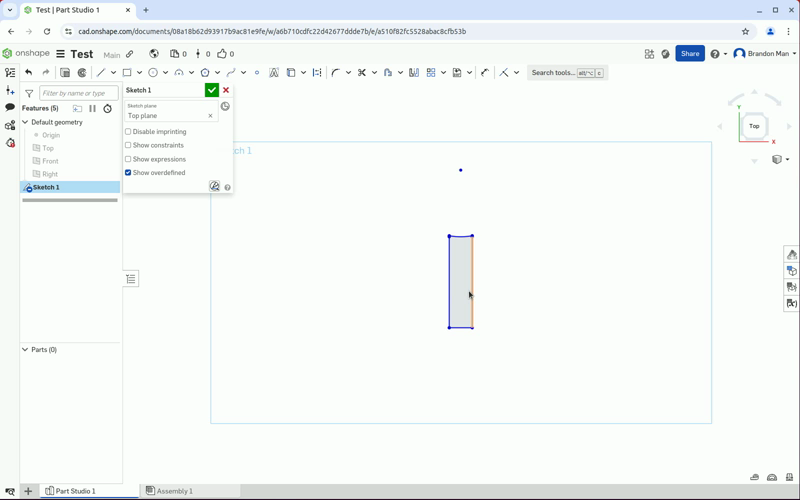
click(469, 290)
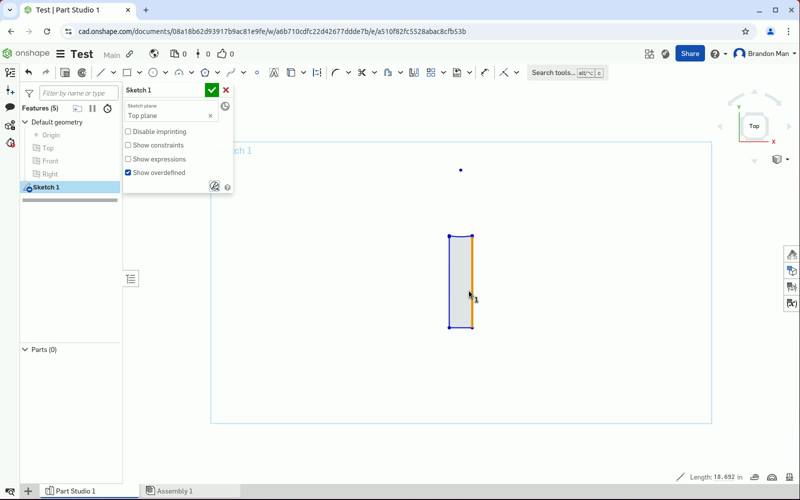
mouse_move(73, 352)
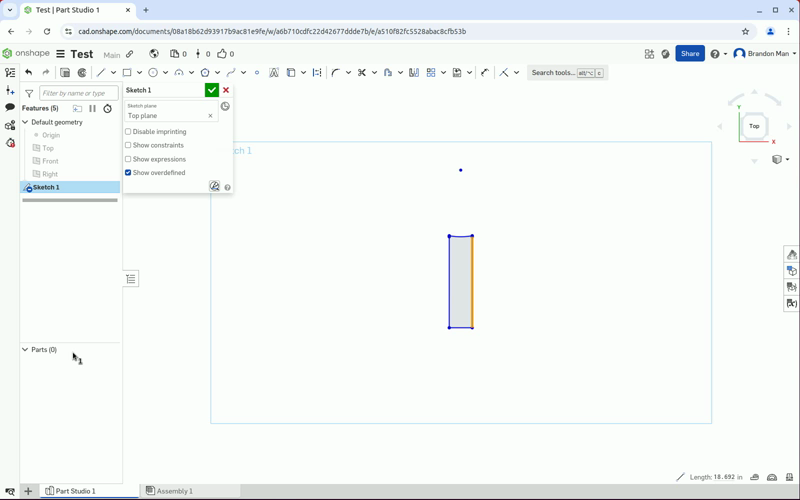
key(shift+y)
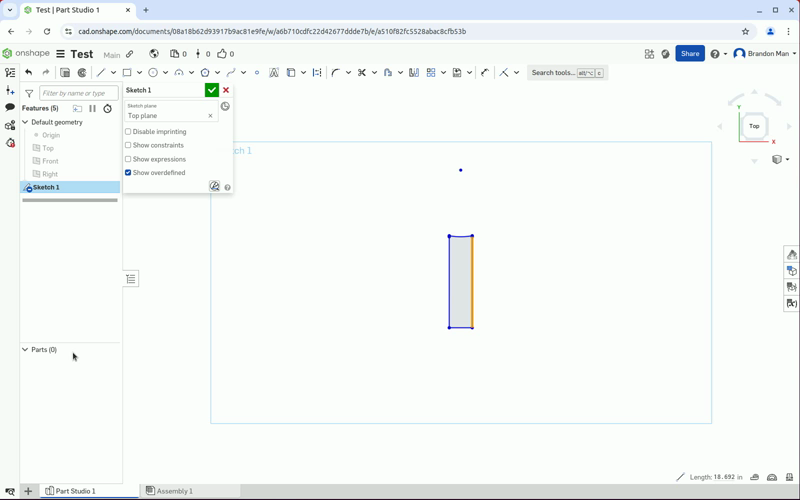
key(shift+e)
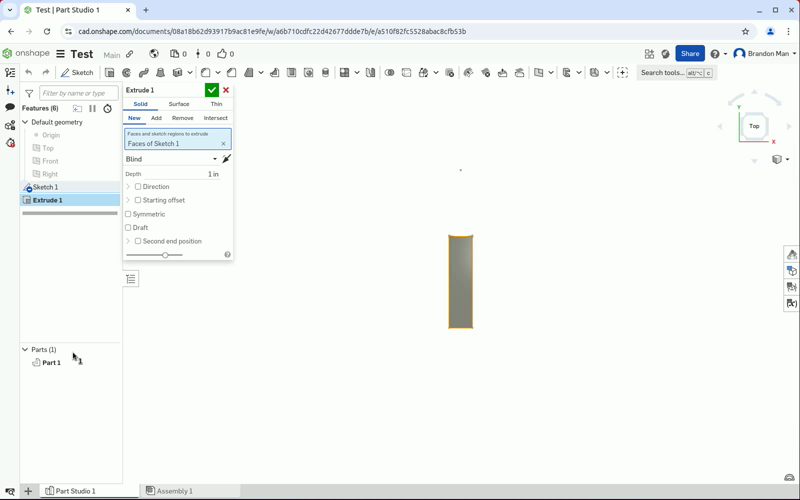
mouse_move(143, 106)
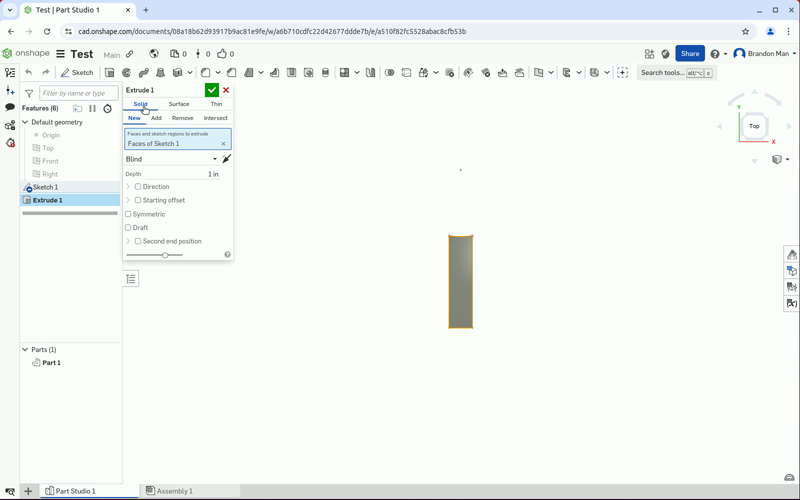
click(143, 106)
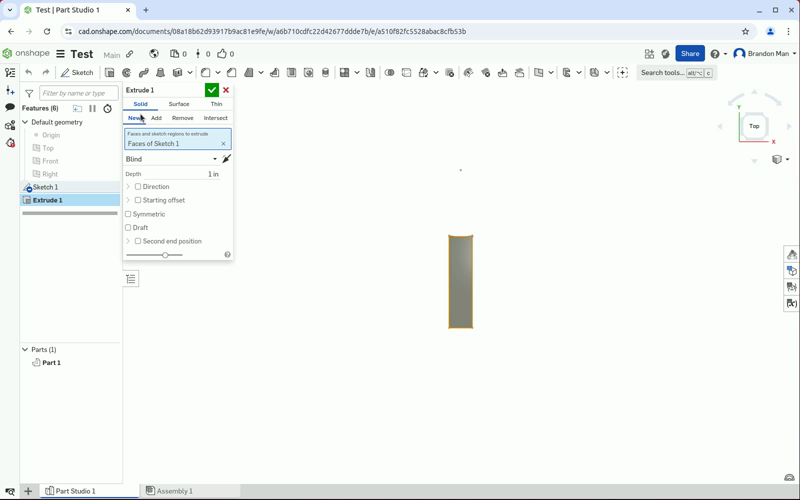
mouse_move(137, 120)
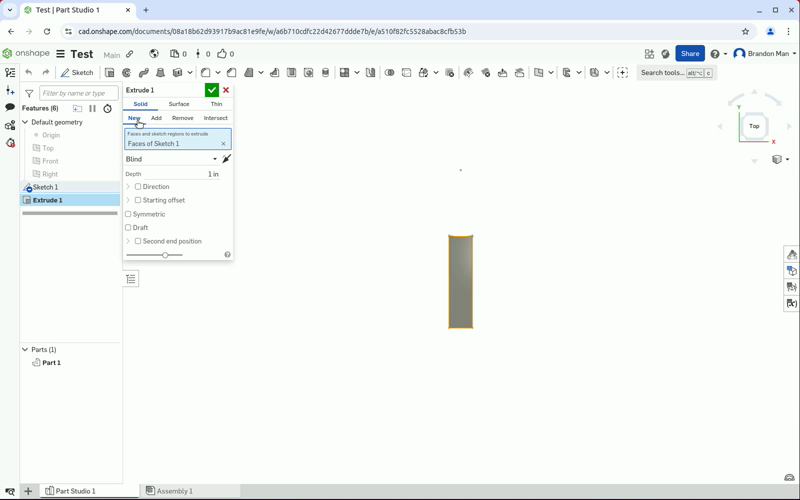
click(137, 120)
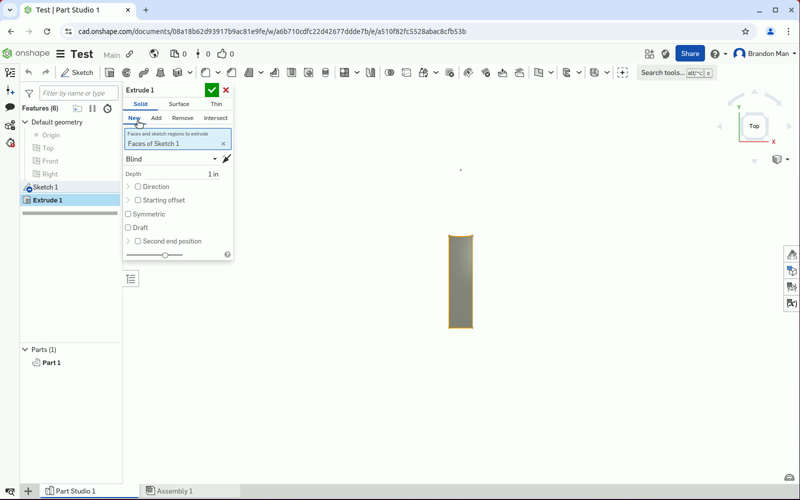
key(tab, 4)
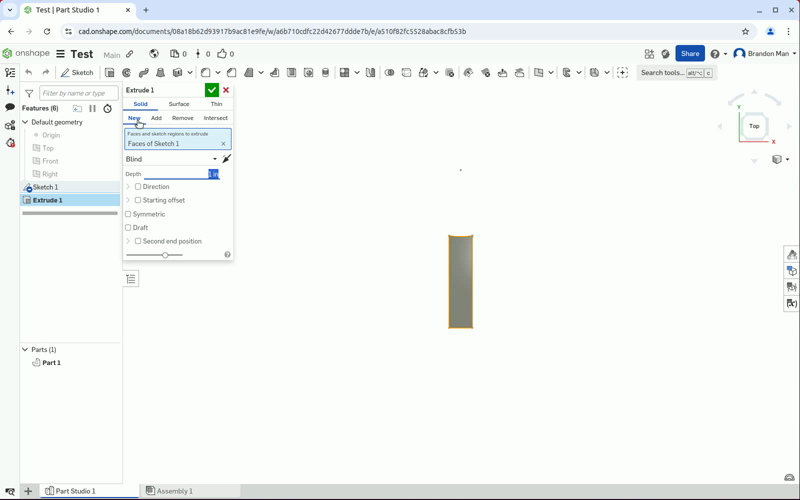
text(1.204)
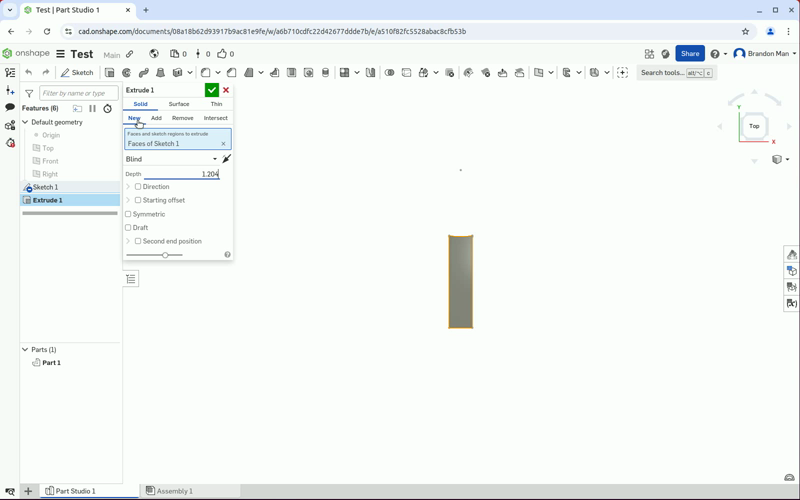
key(enter)
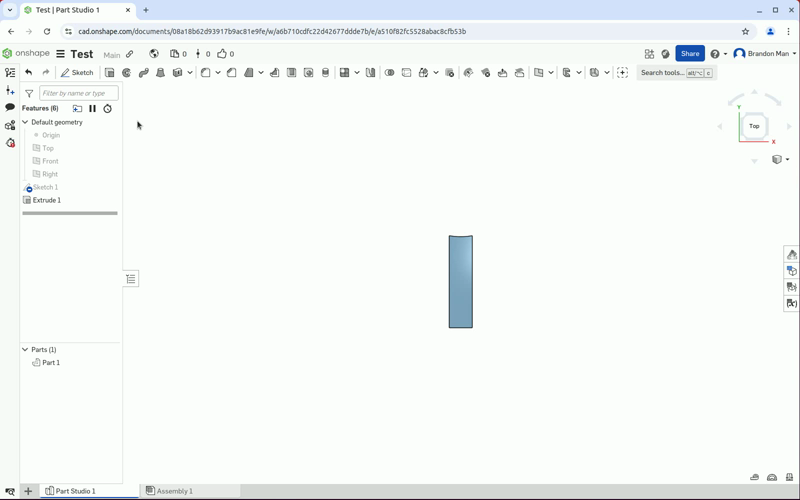
key(shift+h)
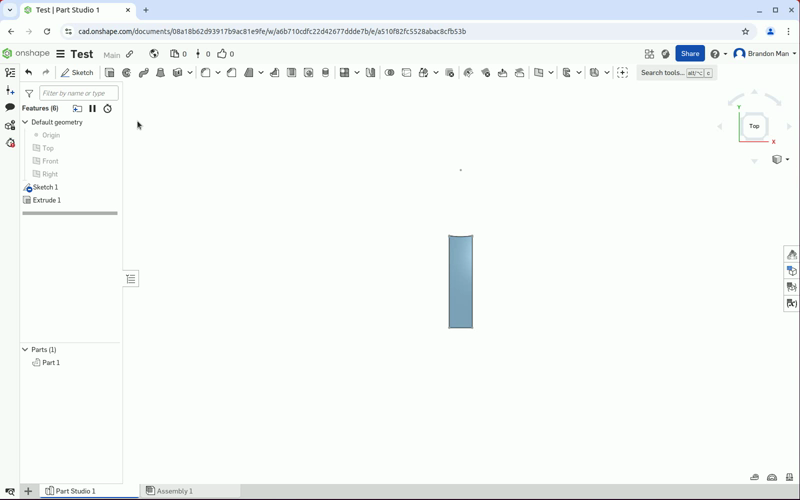
key(shift+h)
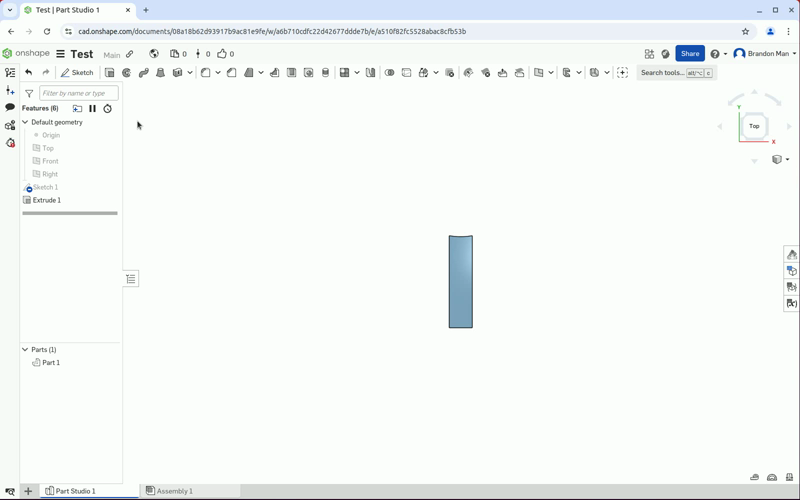
mouse_move(73, 189)
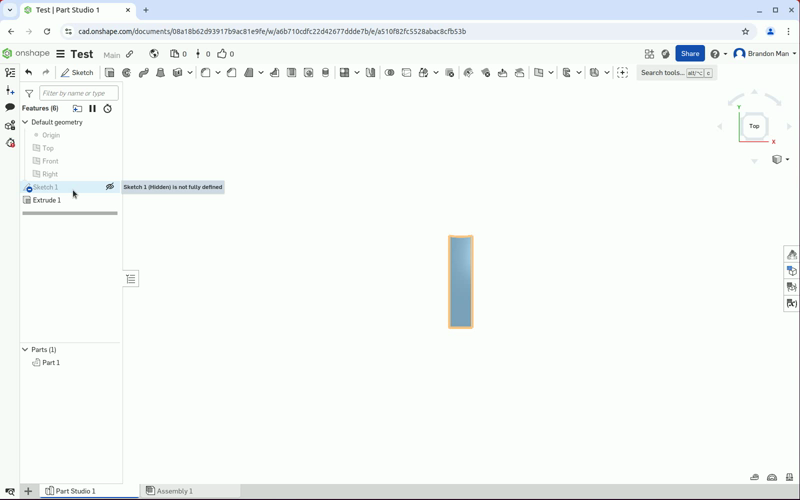
click(73, 189)
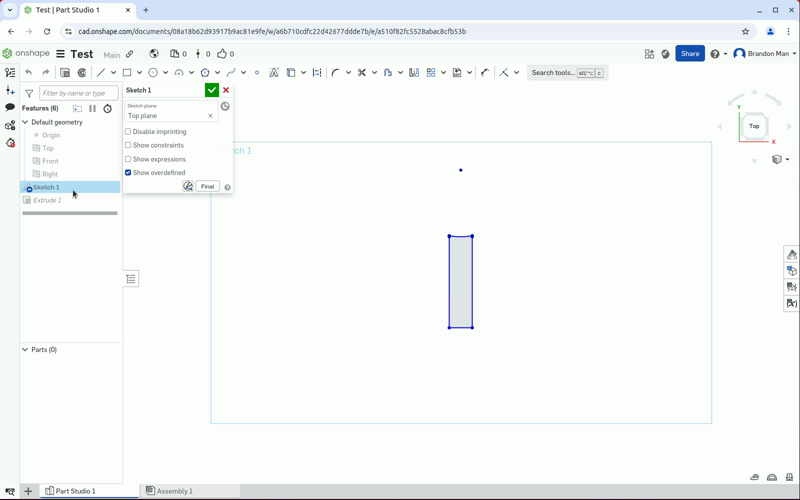
mouse_move(229, 92)
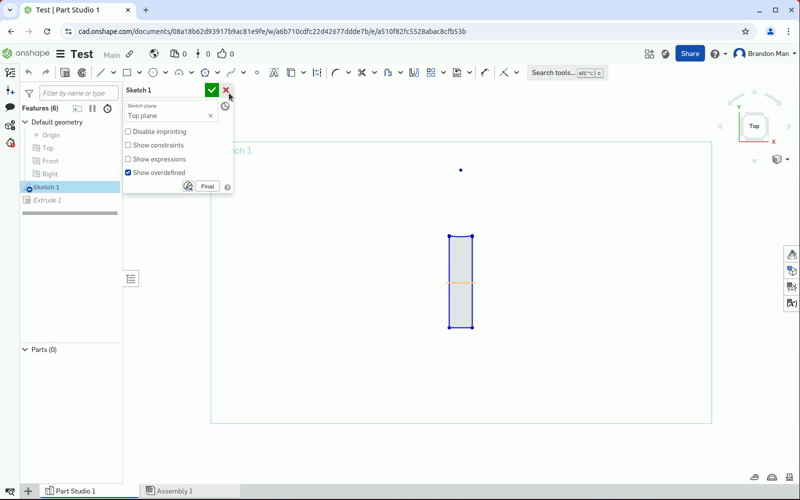
click(229, 92)
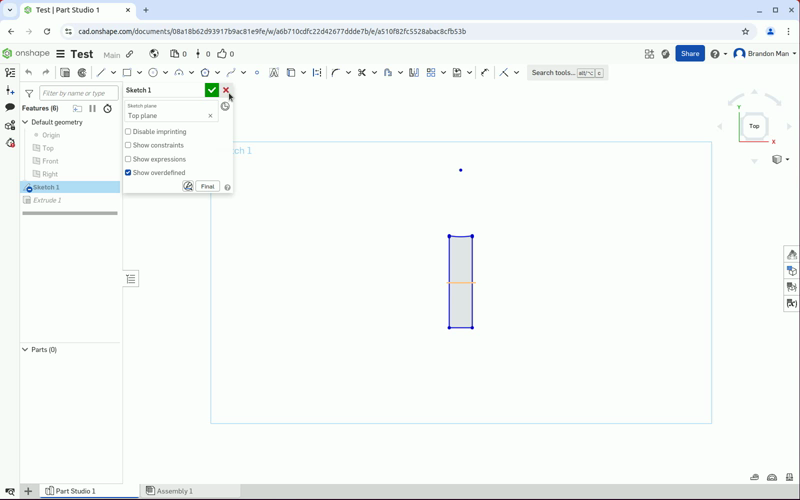
key(shift+s)
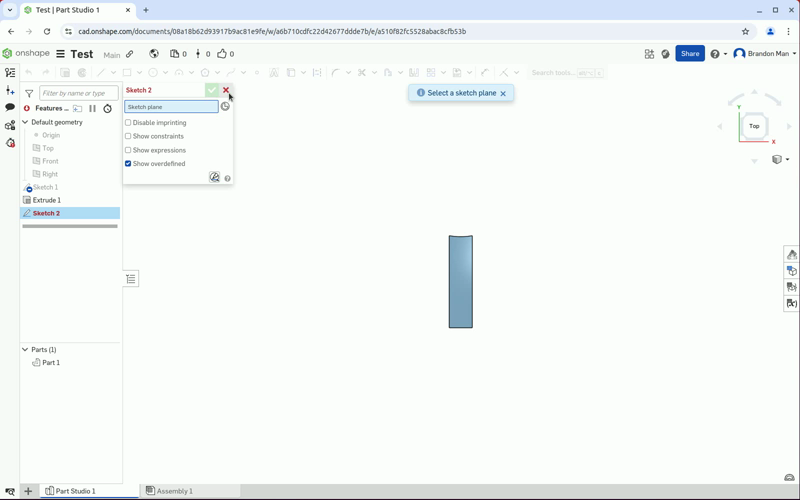
mouse_move(73, 150)
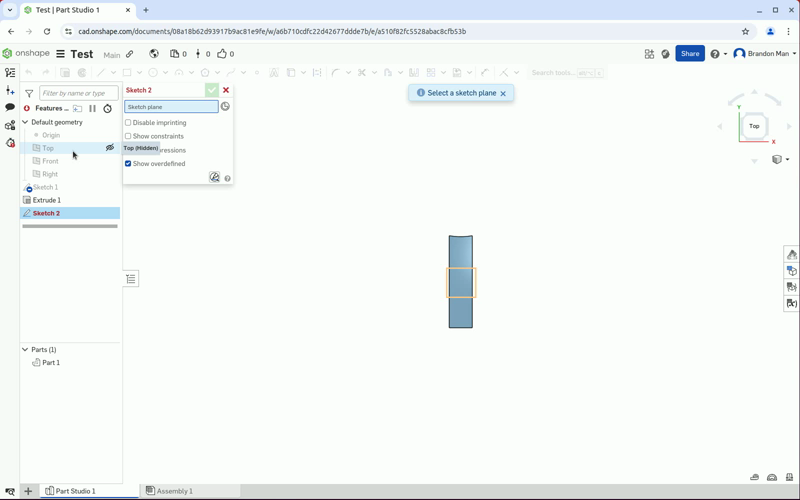
click(73, 150)
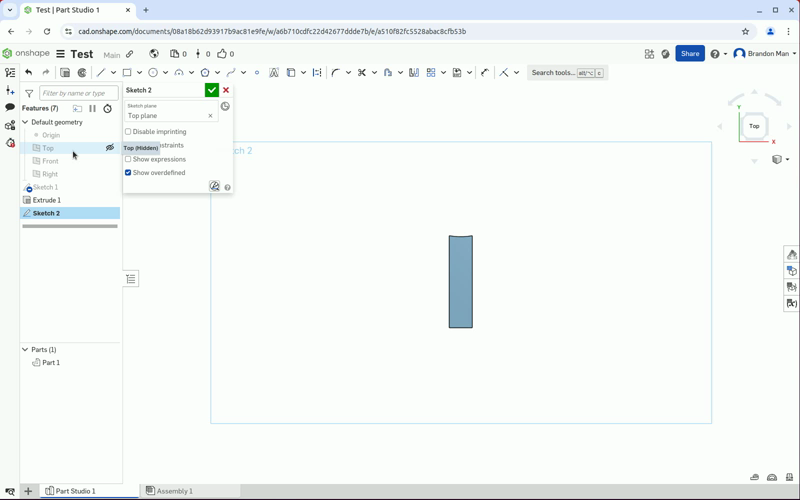
mouse_move(73, 352)
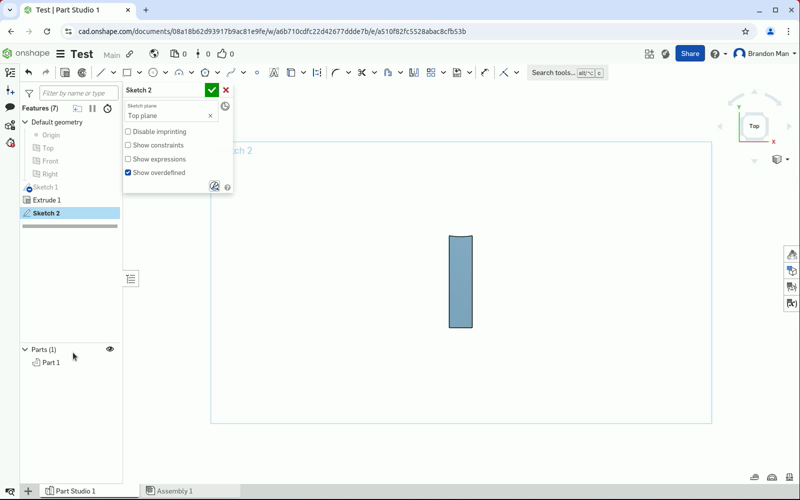
key(y)
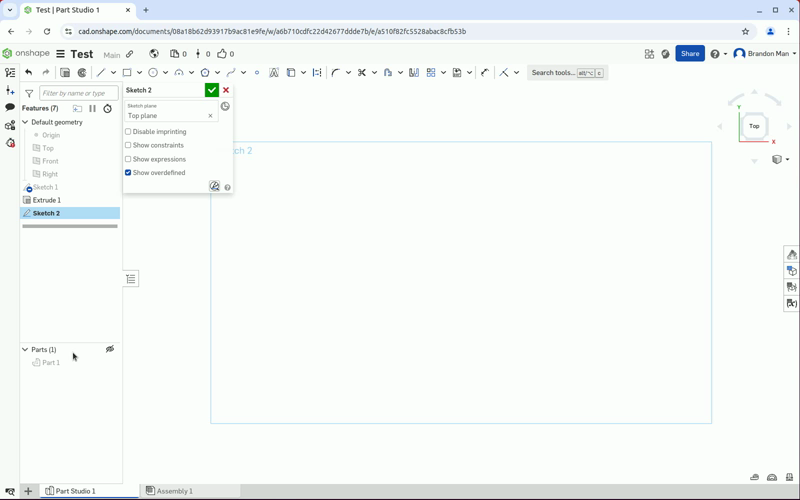
key(a)
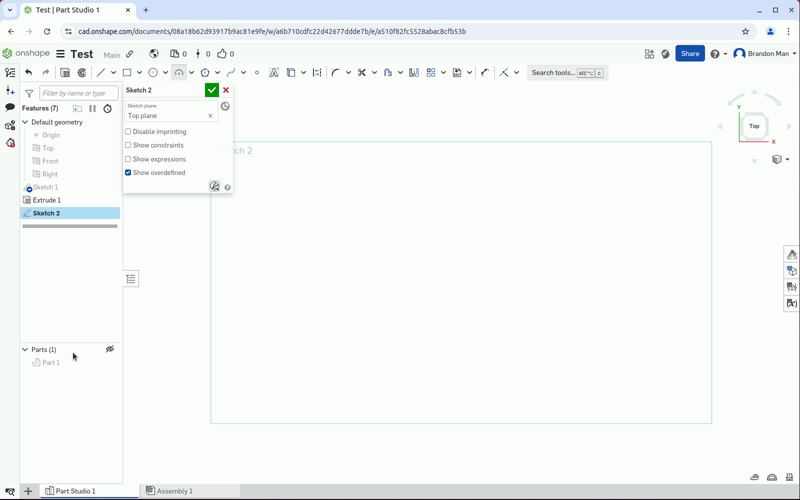
key_down(shift)
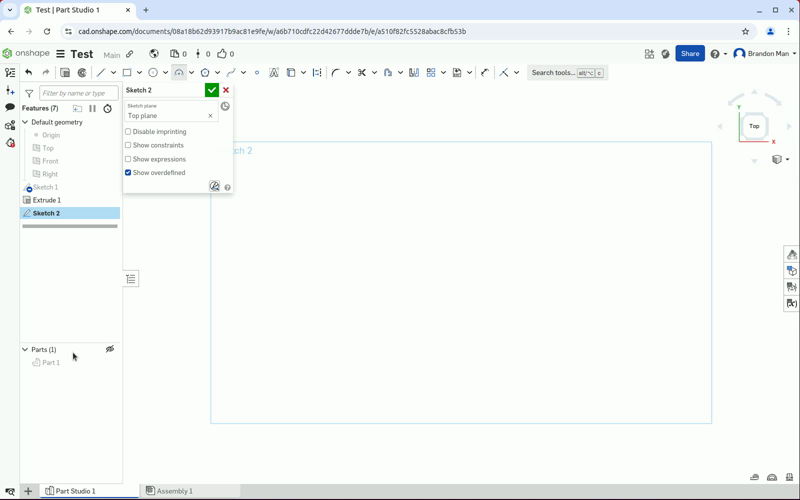
mouse_move(392, 170)
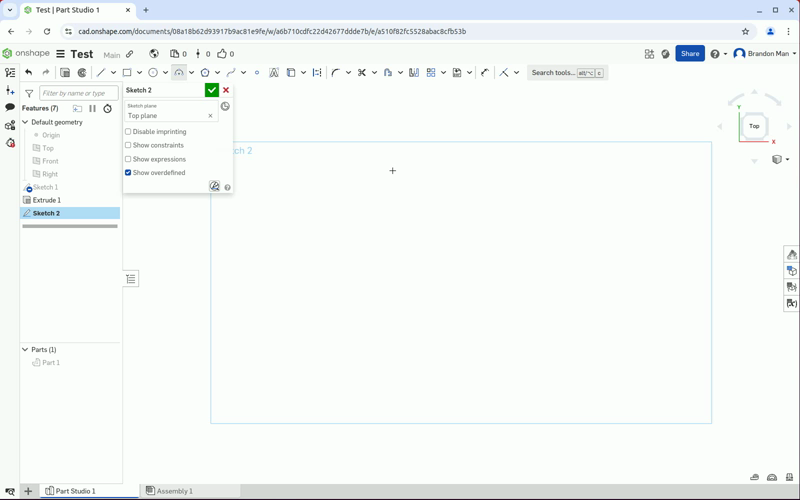
click(392, 170)
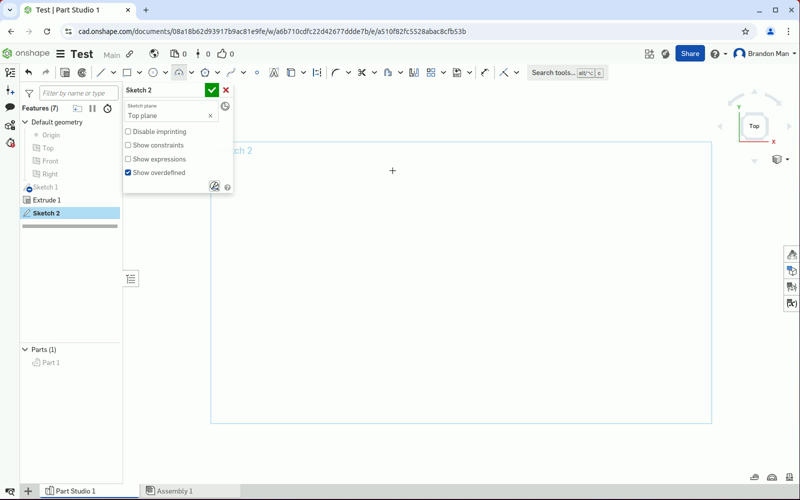
key_up(shift)
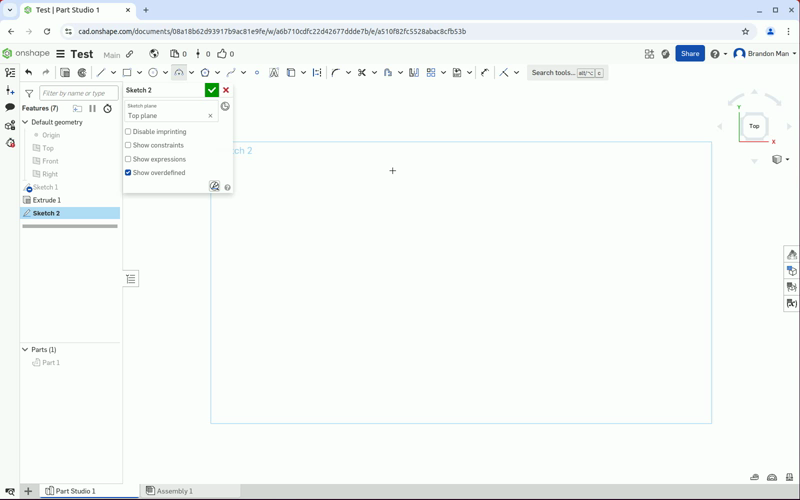
key_down(shift)
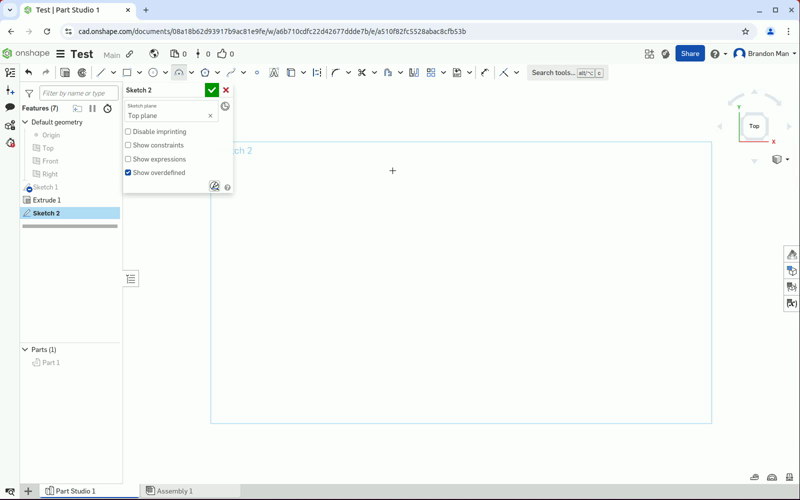
mouse_move(527, 170)
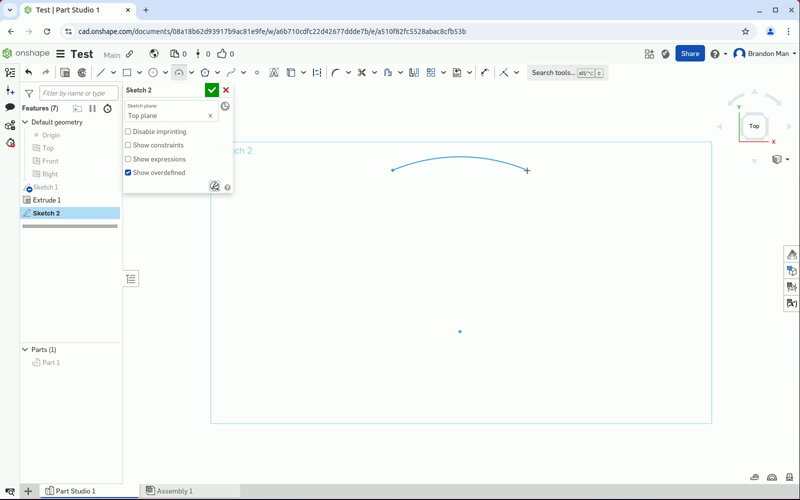
click(527, 170)
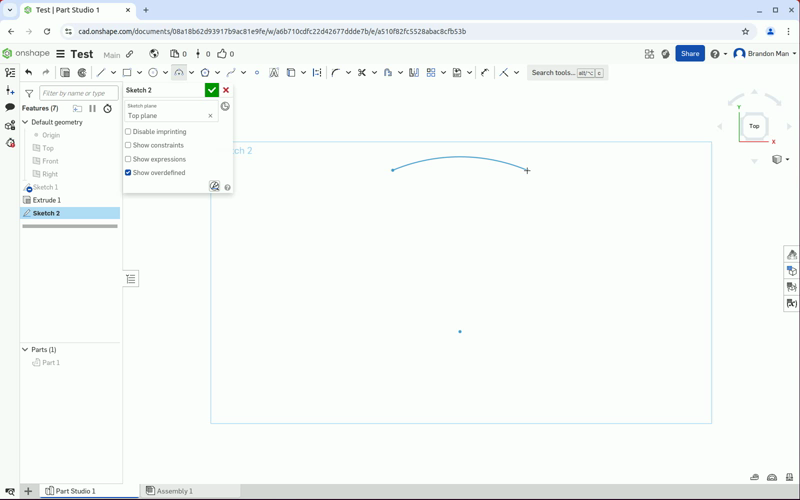
mouse_move(460, 237)
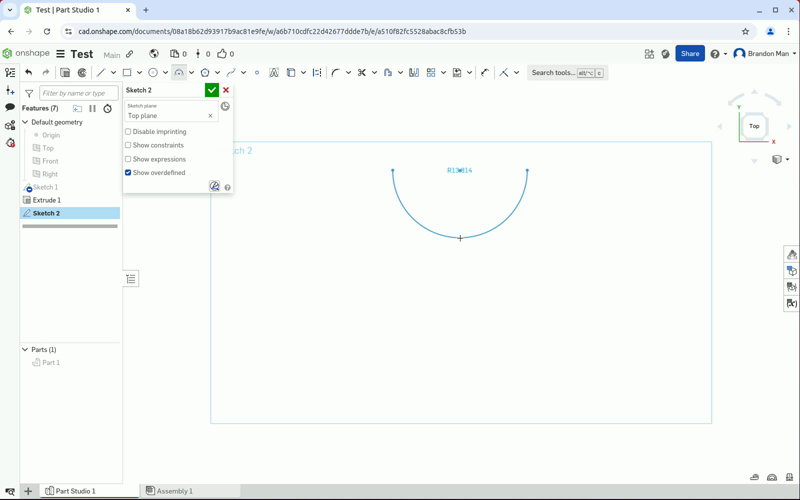
click(460, 237)
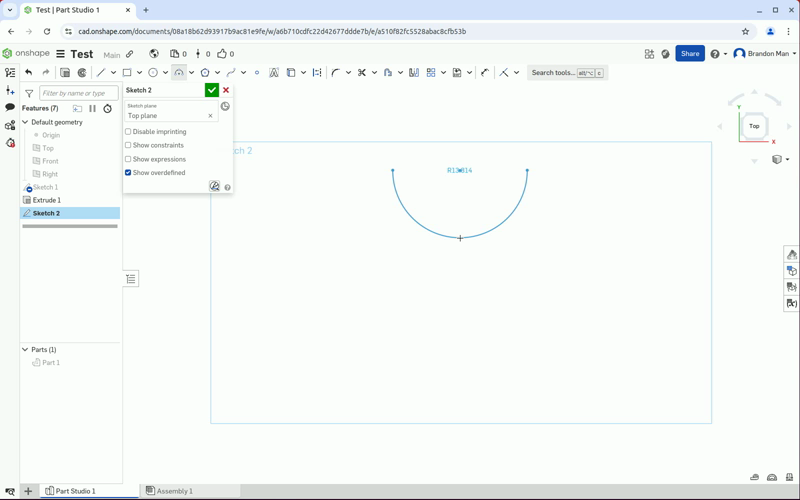
key_up(shift)
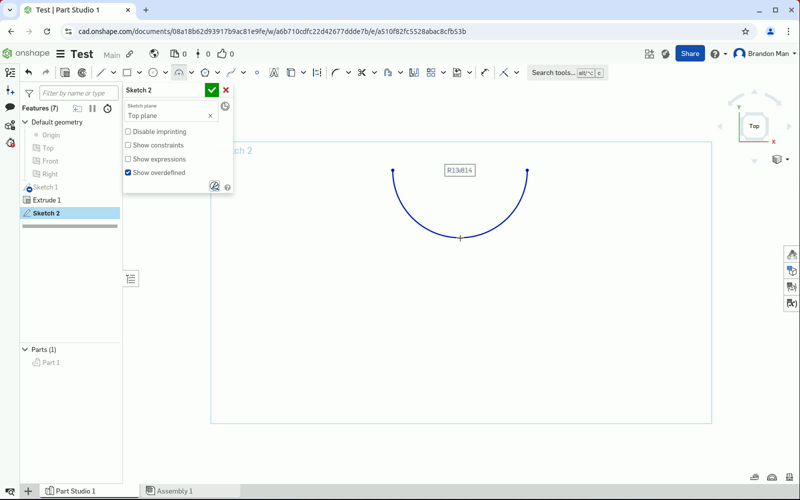
key(esc)
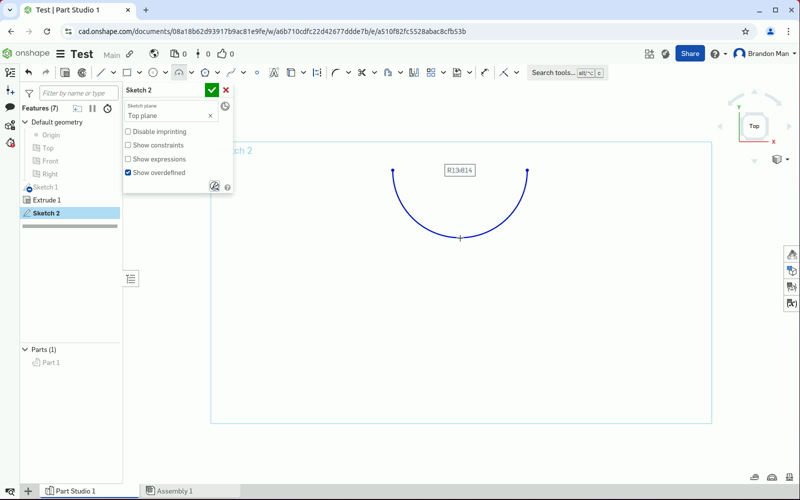
key(l)
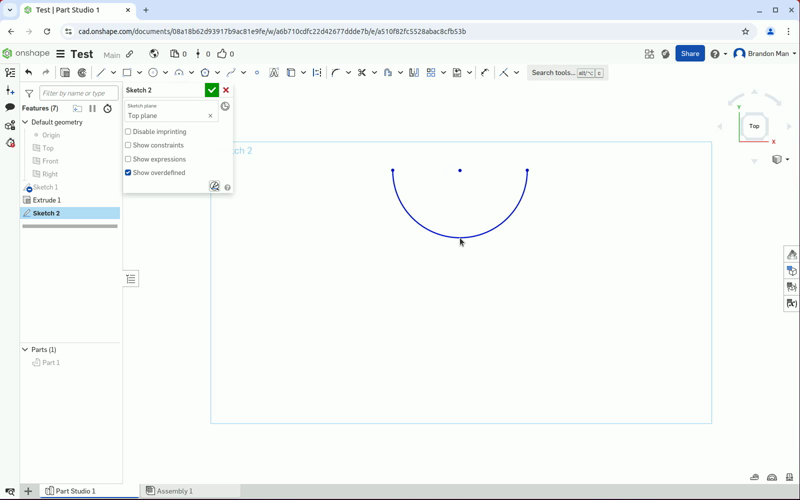
mouse_move(527, 170)
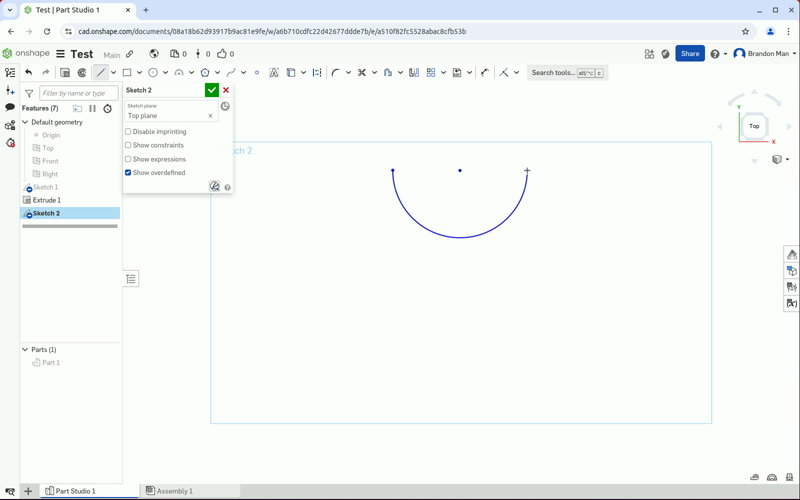
click(527, 170)
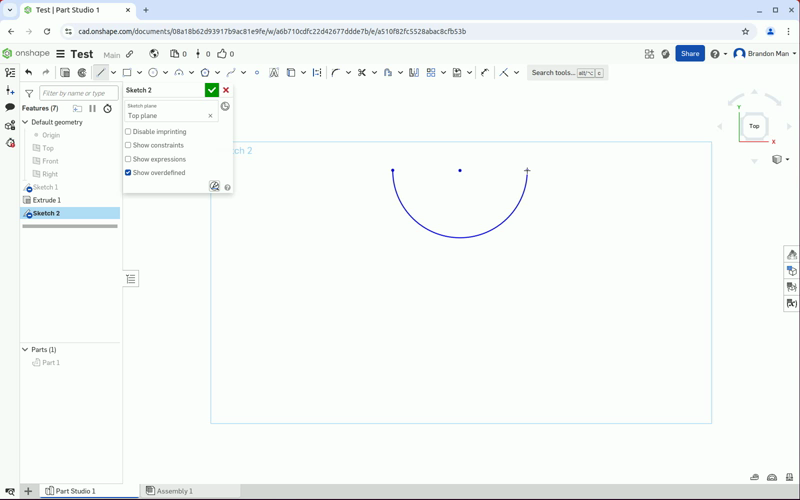
key_down(shift)
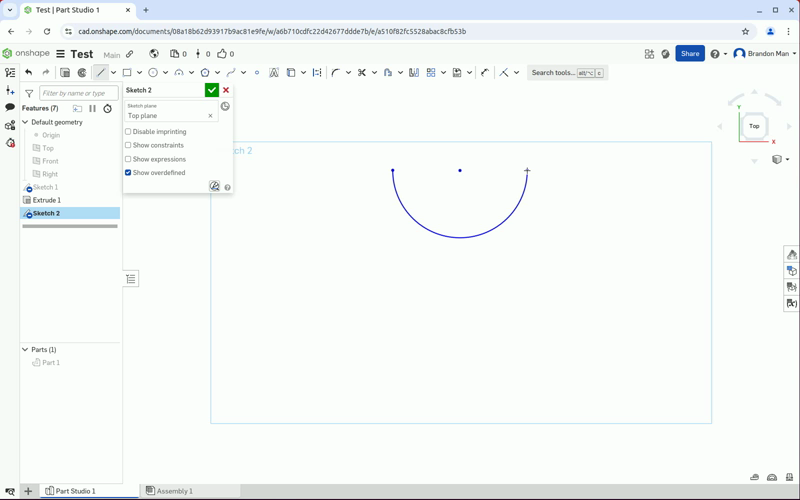
mouse_move(557, 170)
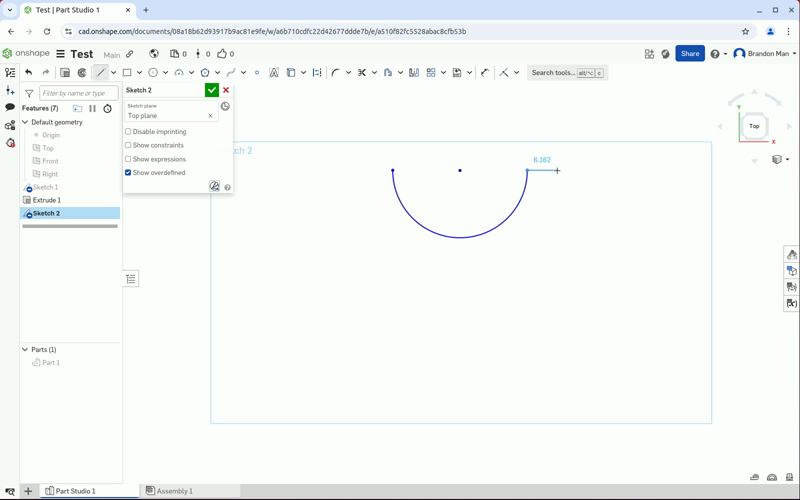
mouse_move(520, 170)
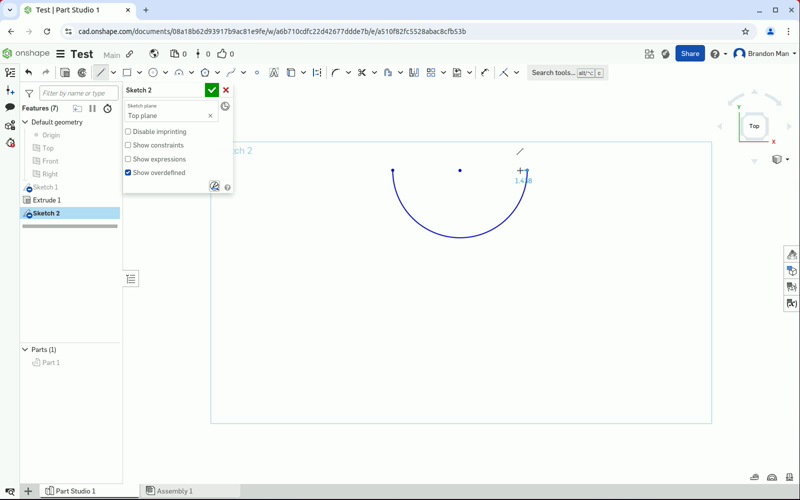
scroll(6)
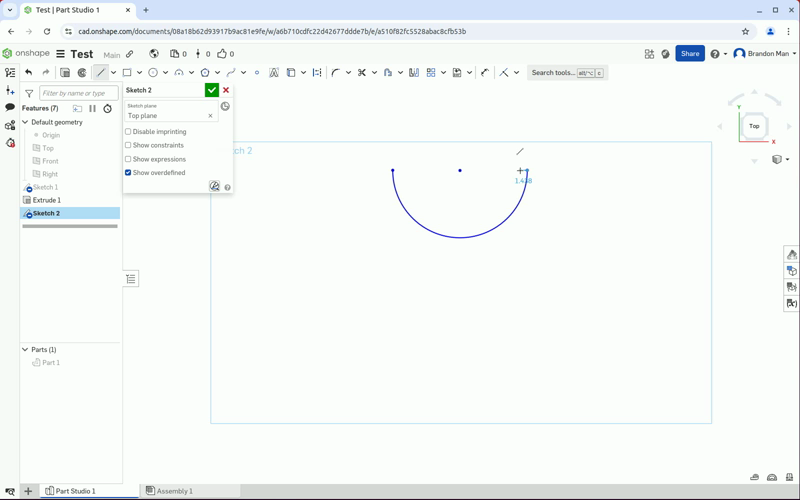
scroll(6)
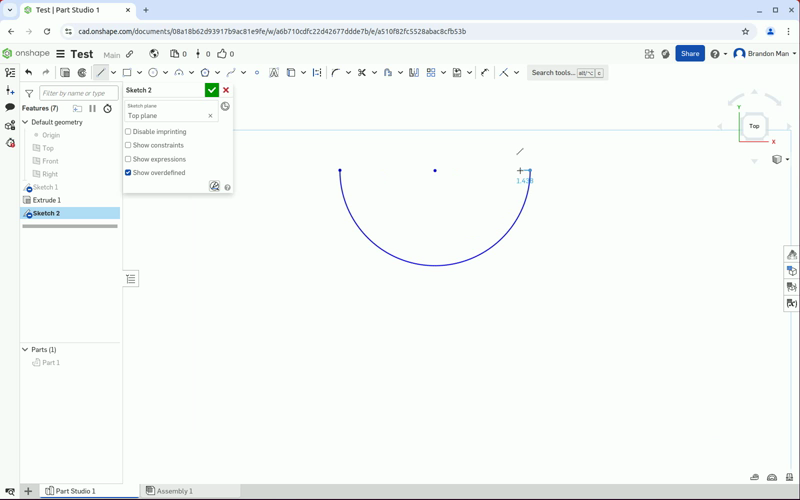
scroll(6)
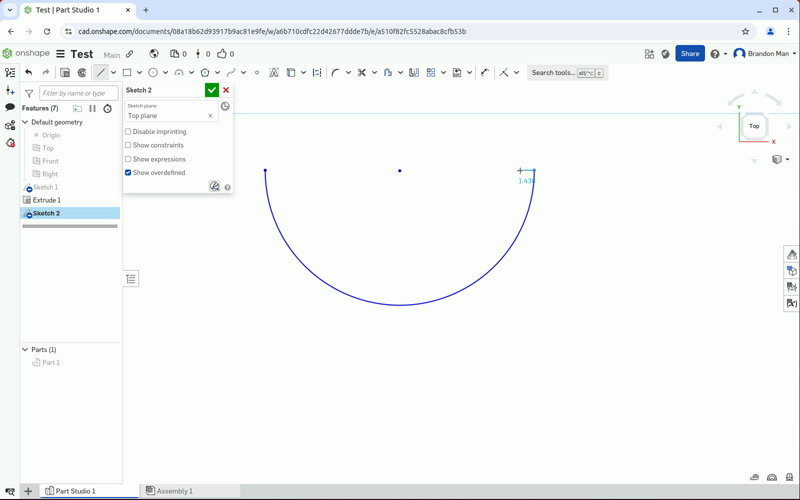
scroll(6)
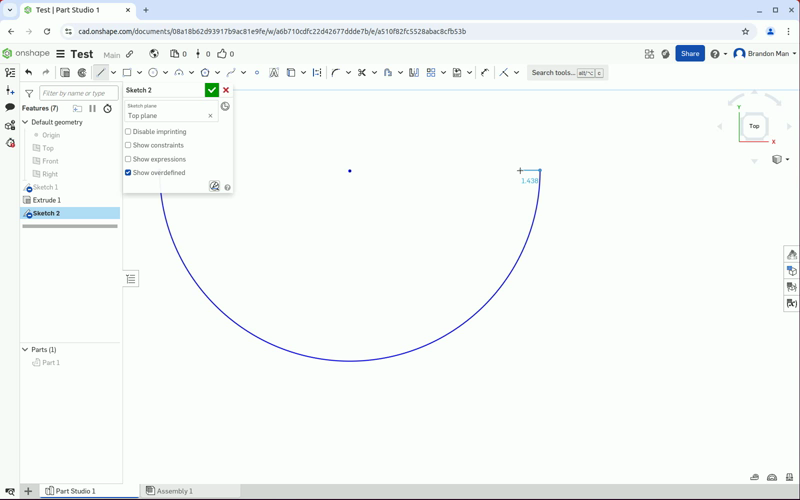
scroll(6)
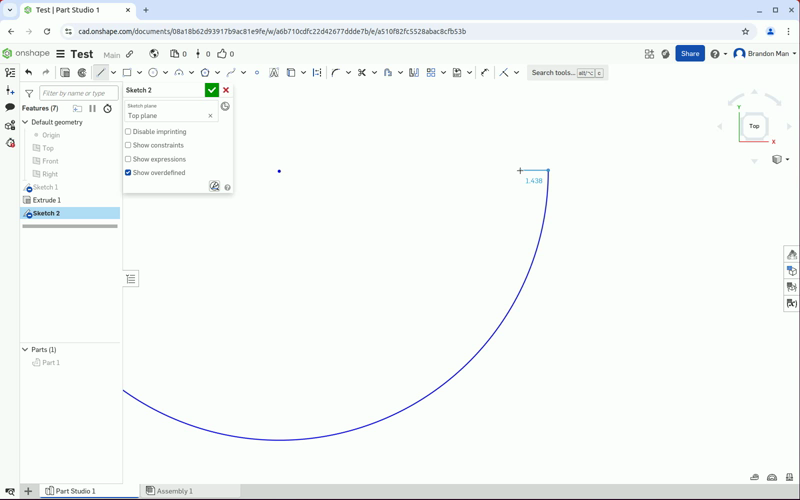
scroll(6)
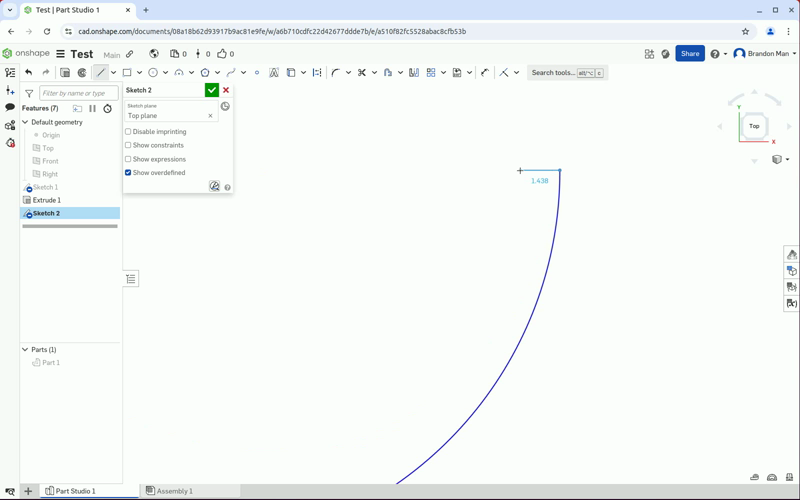
scroll(6)
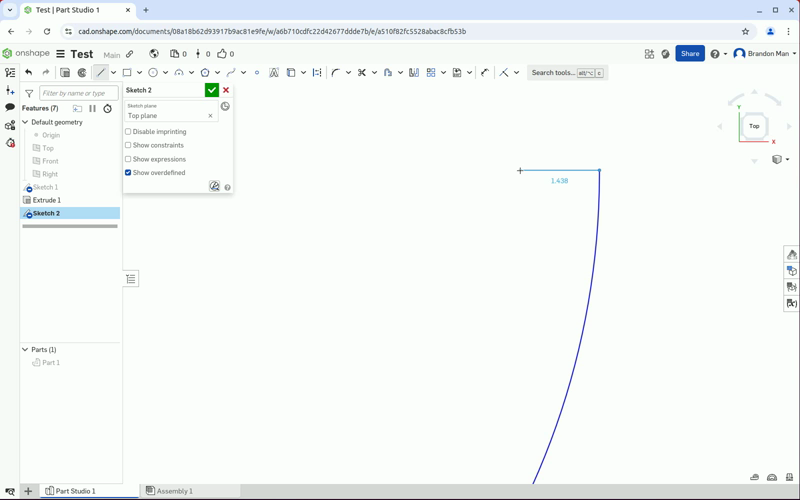
click(520, 170)
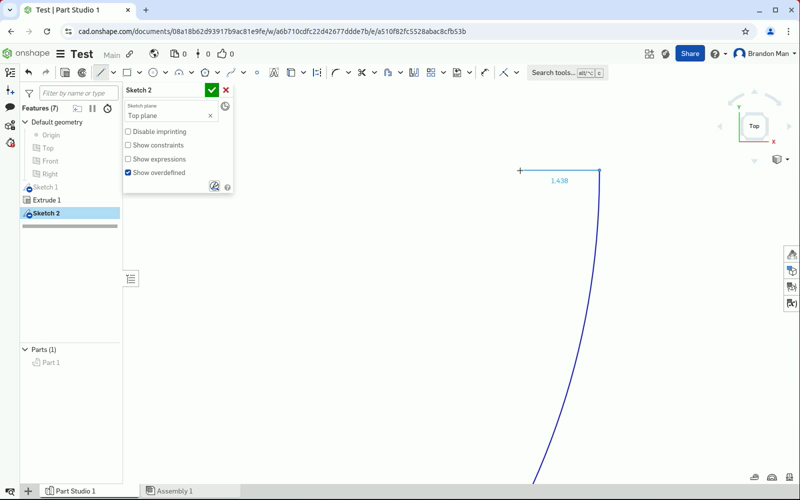
scroll(-6)
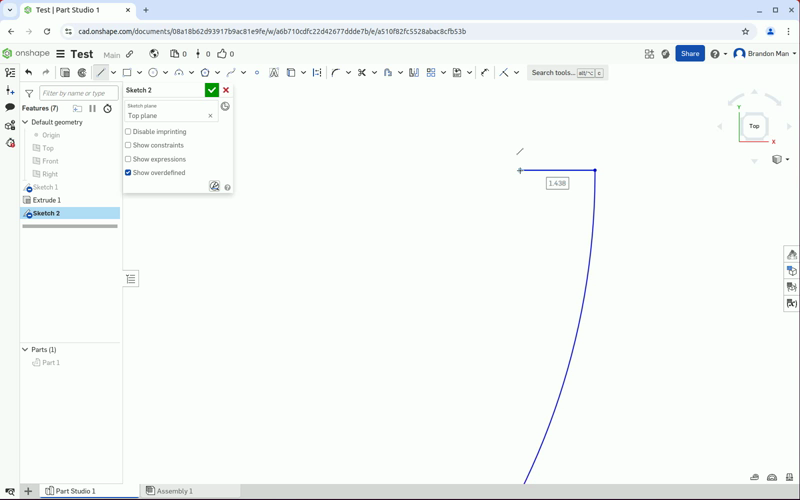
scroll(-6)
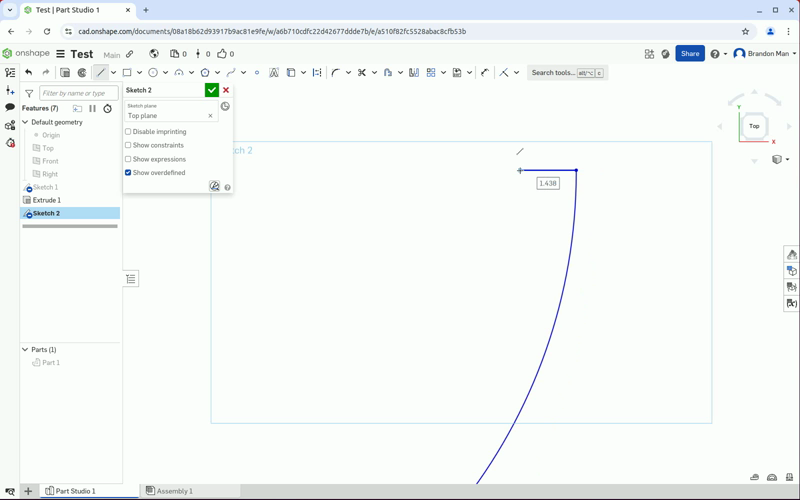
scroll(-6)
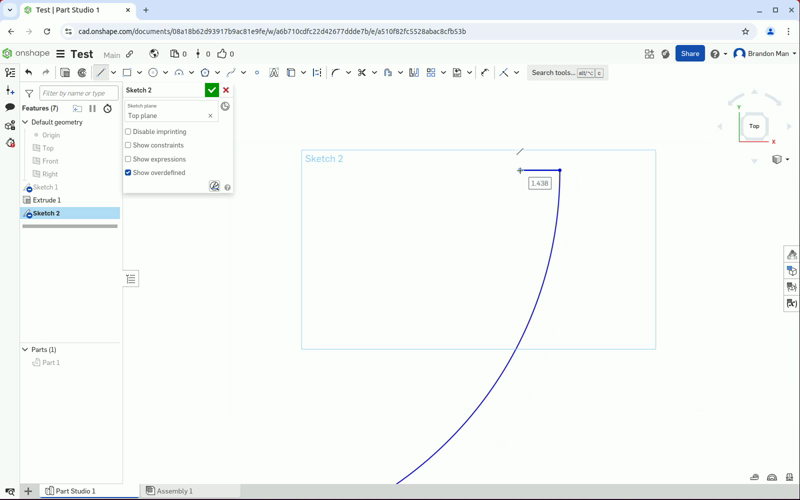
scroll(-6)
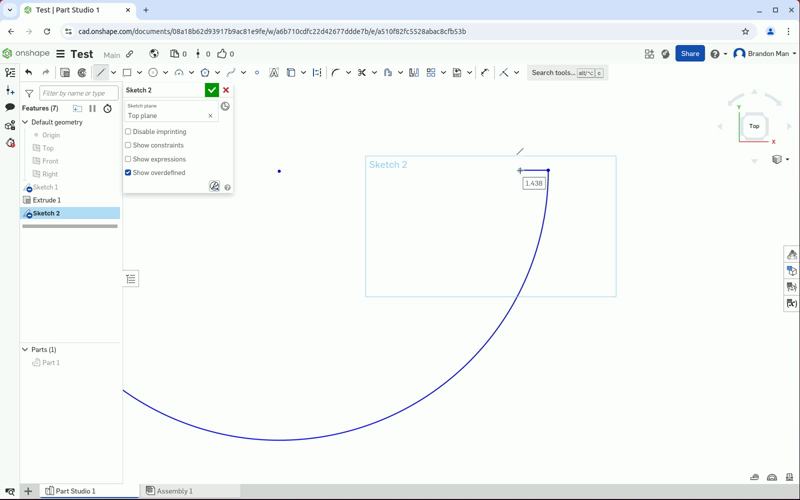
scroll(-6)
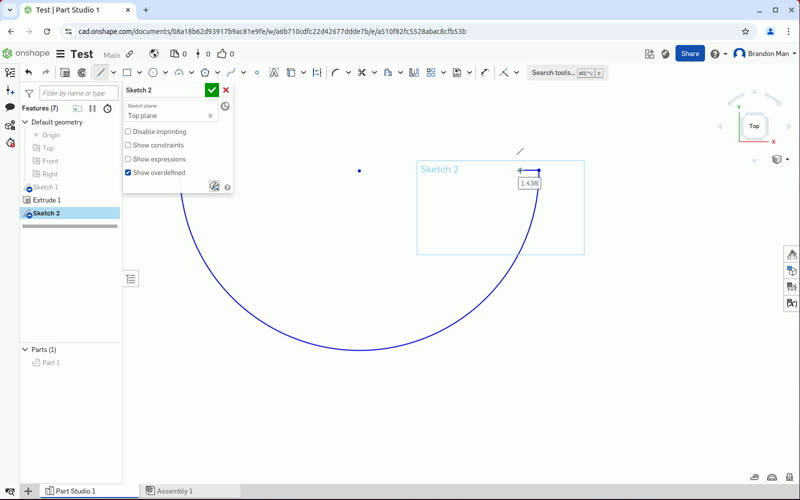
scroll(-6)
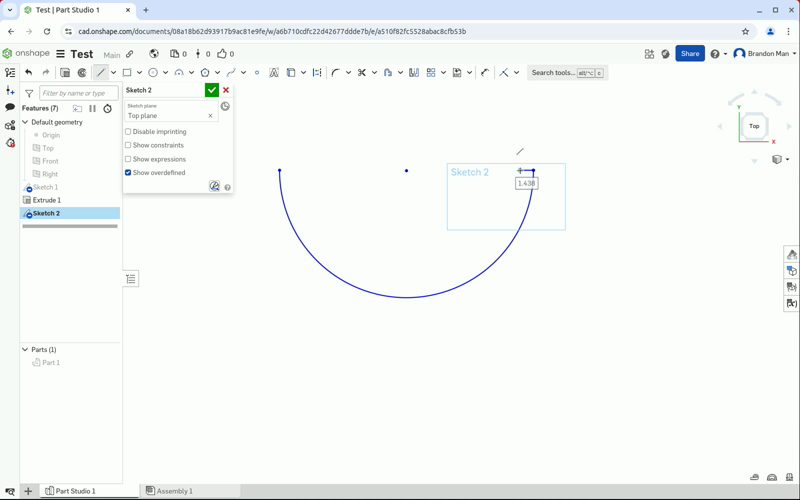
scroll(-6)
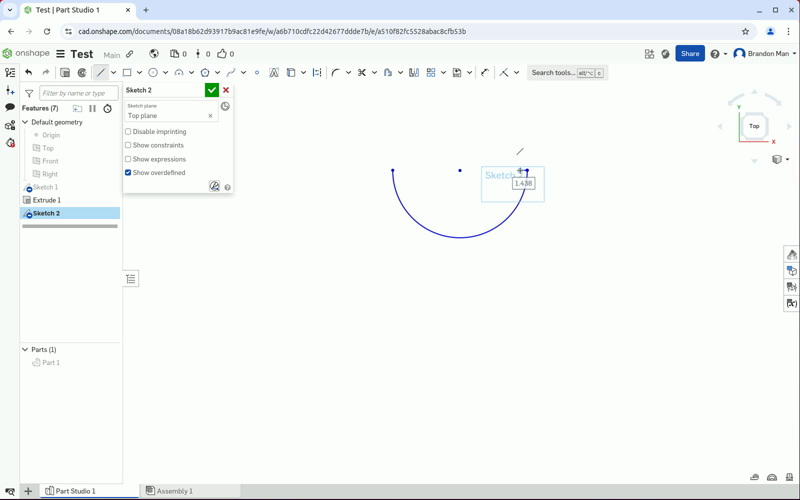
key_up(shift)
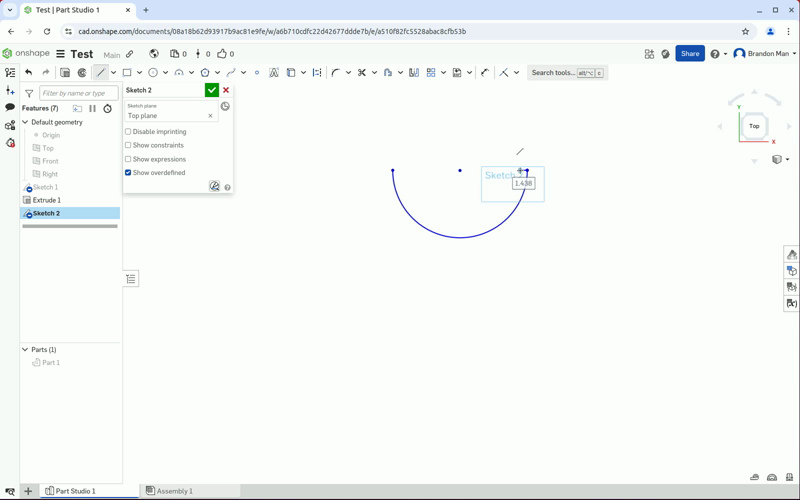
key(esc)
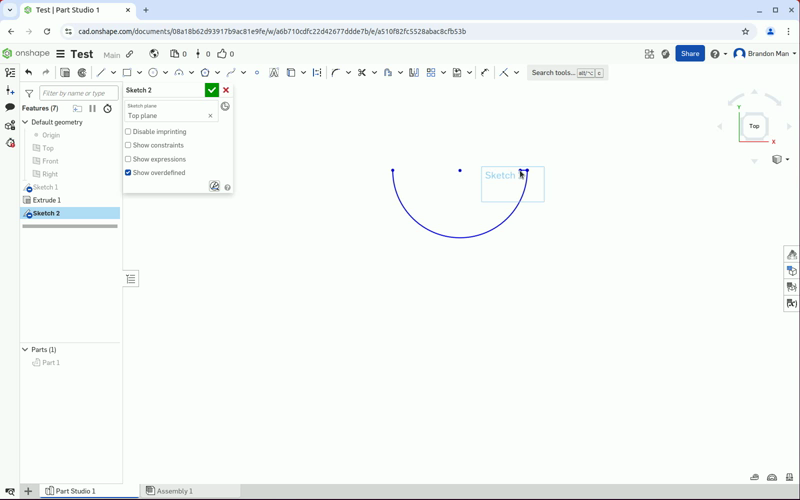
key(a)
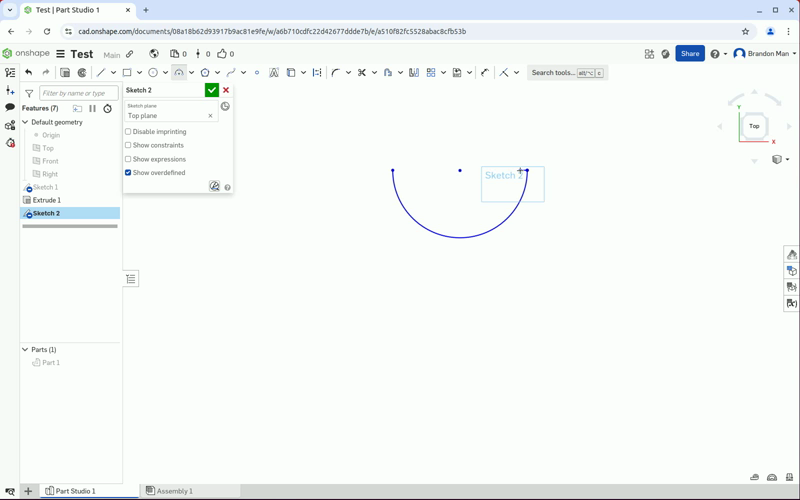
mouse_move(520, 170)
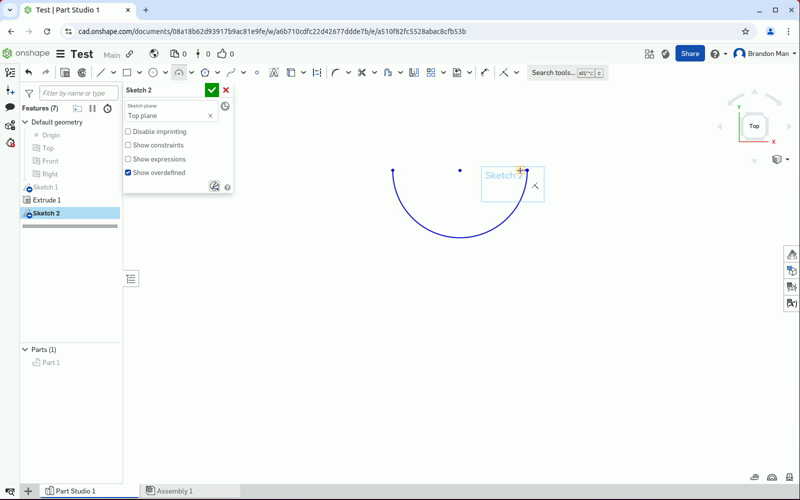
click(520, 170)
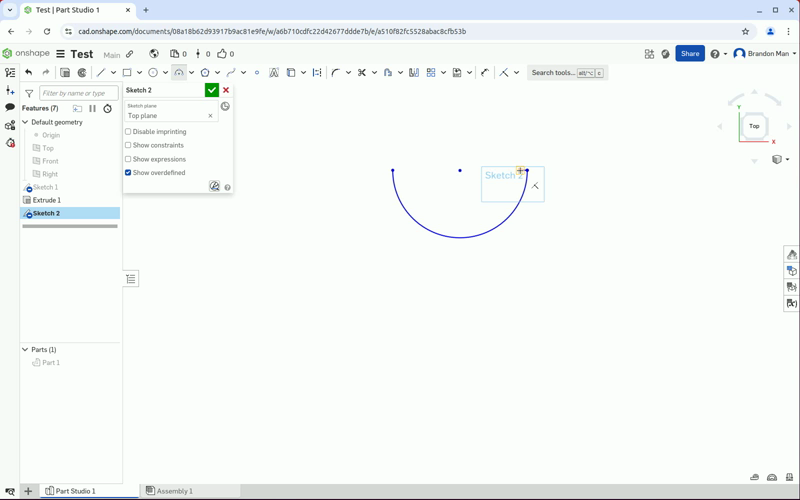
key_down(shift)
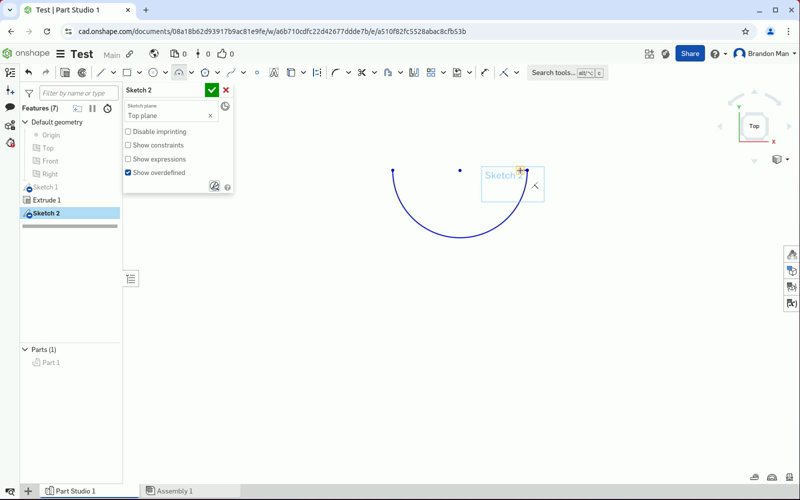
mouse_move(399, 170)
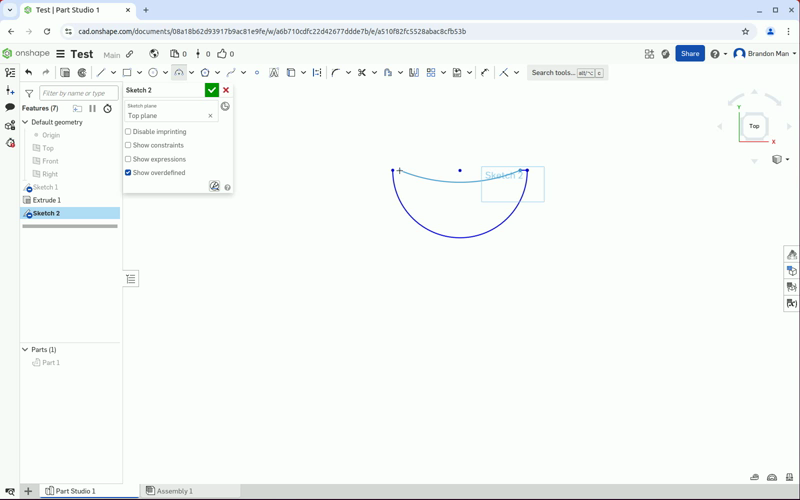
click(399, 170)
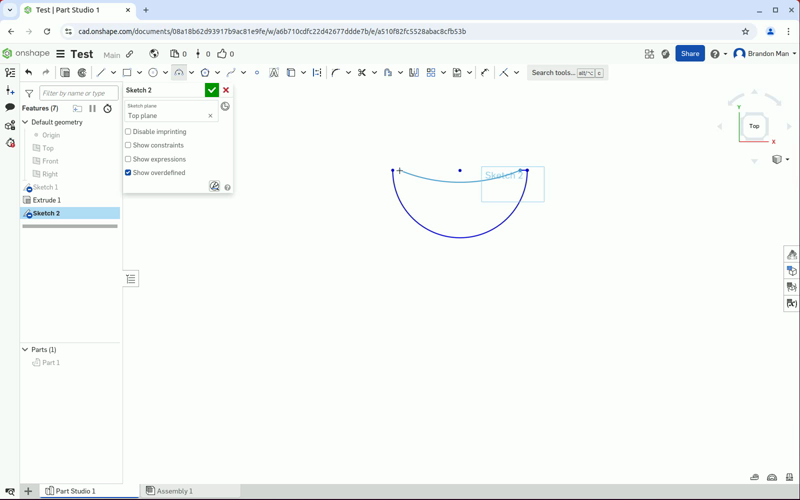
mouse_move(460, 230)
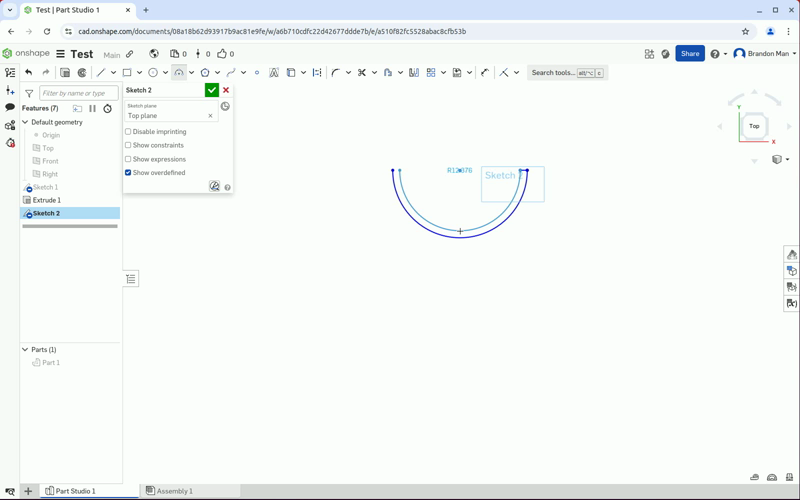
click(460, 230)
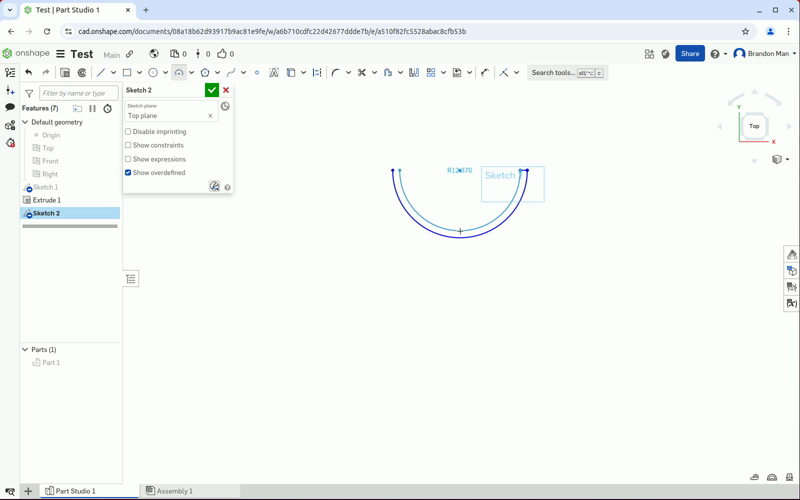
key_up(shift)
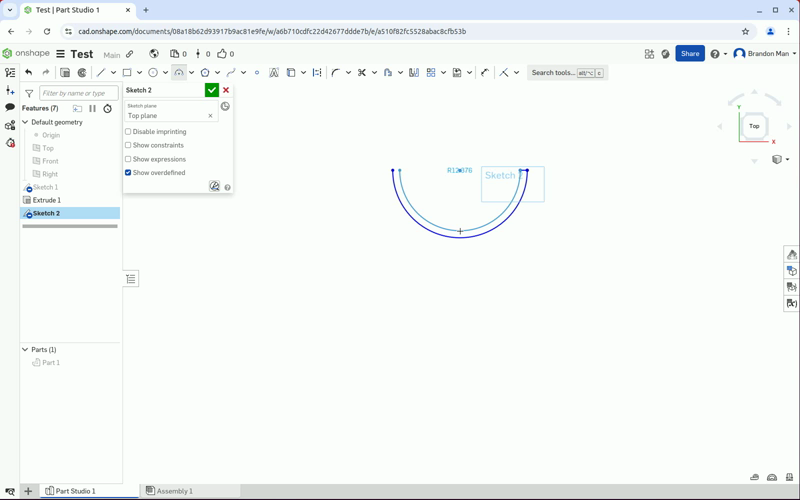
key(esc)
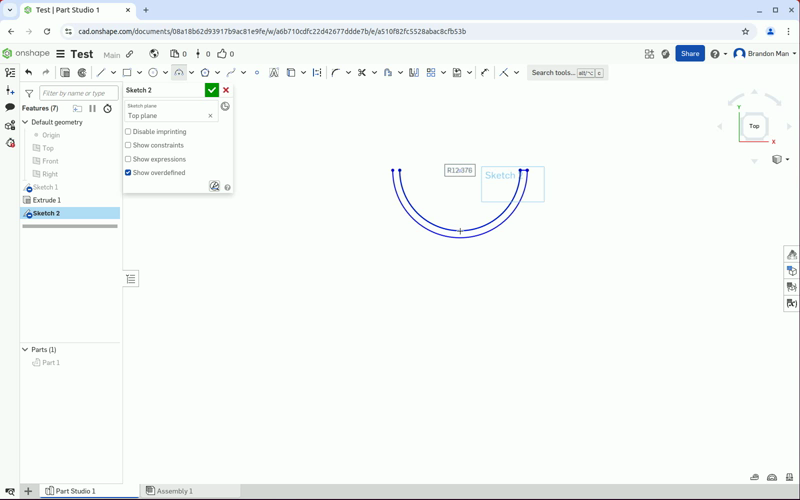
key(l)
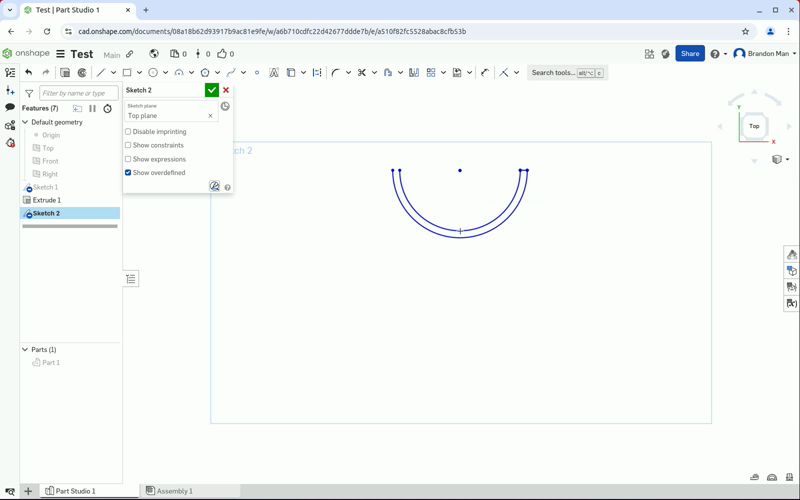
mouse_move(399, 170)
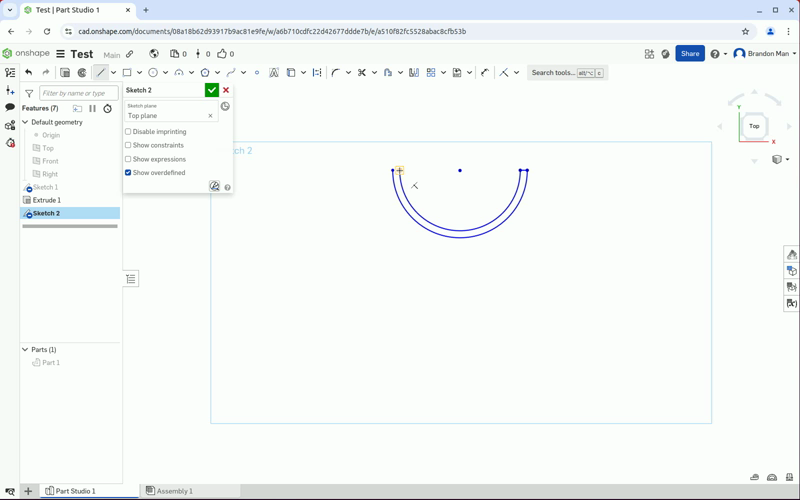
click(399, 170)
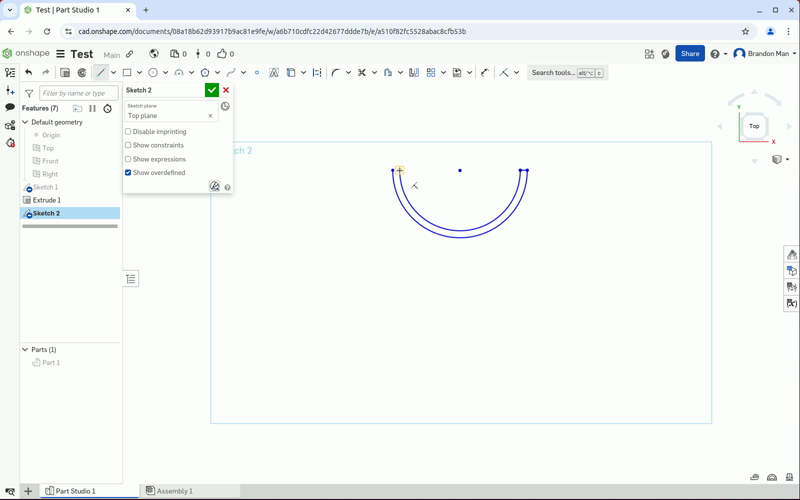
mouse_move(429, 170)
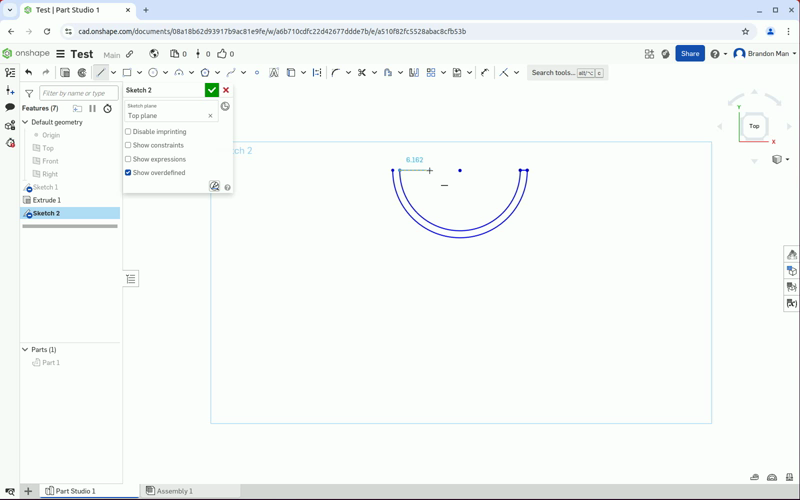
key_down(shift)
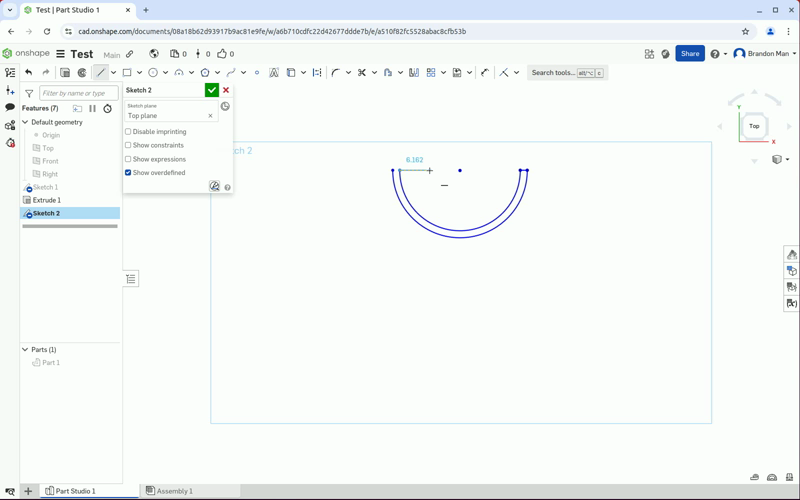
mouse_move(392, 170)
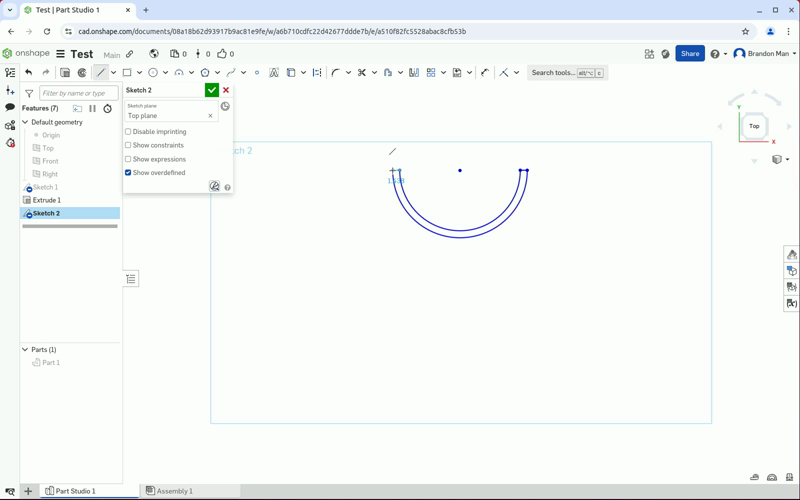
scroll(6)
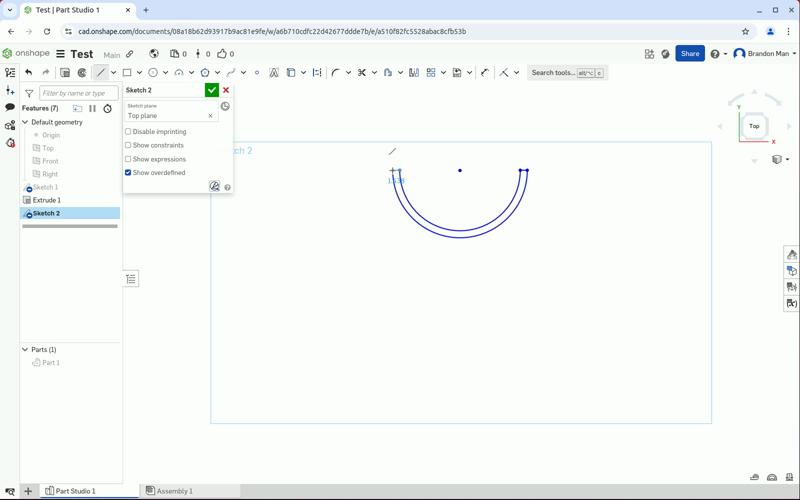
scroll(6)
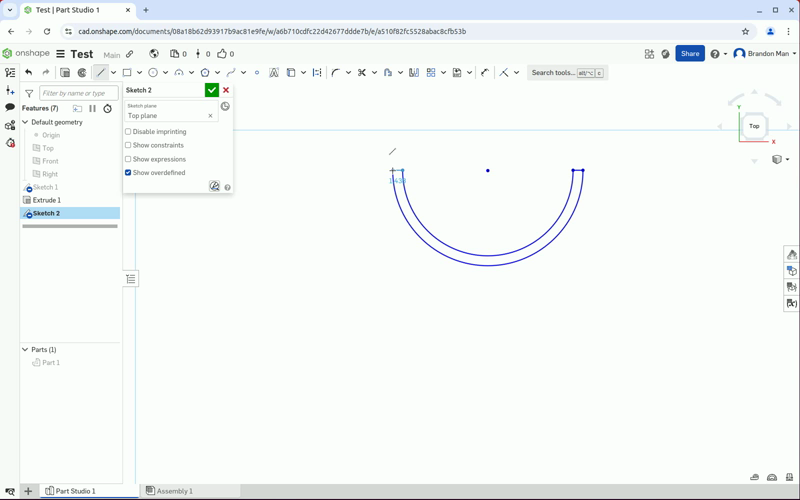
scroll(6)
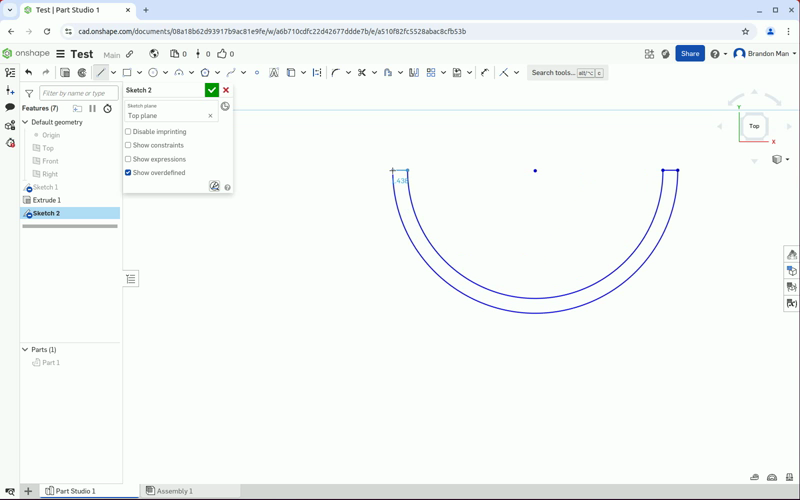
scroll(6)
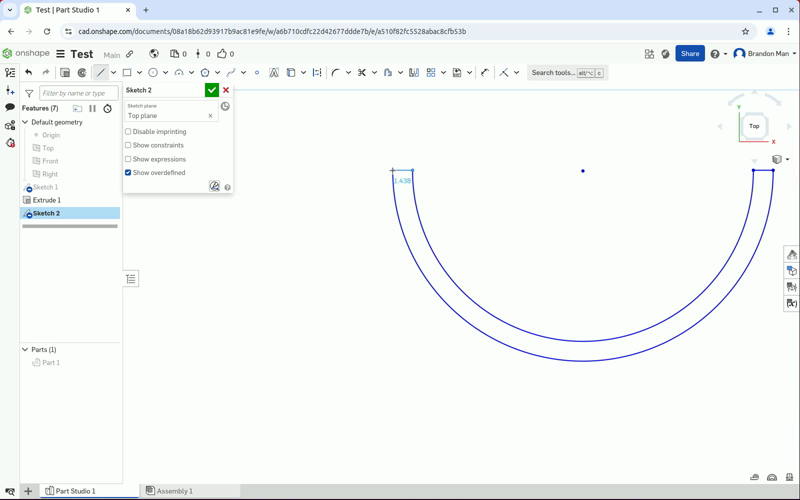
scroll(6)
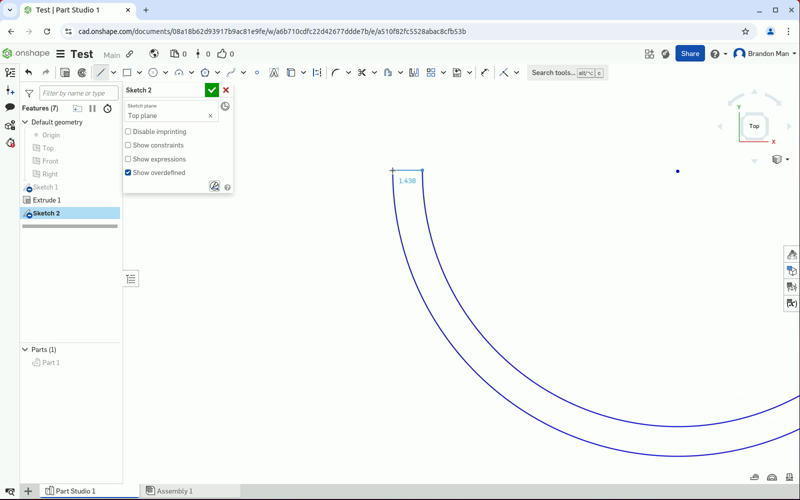
scroll(6)
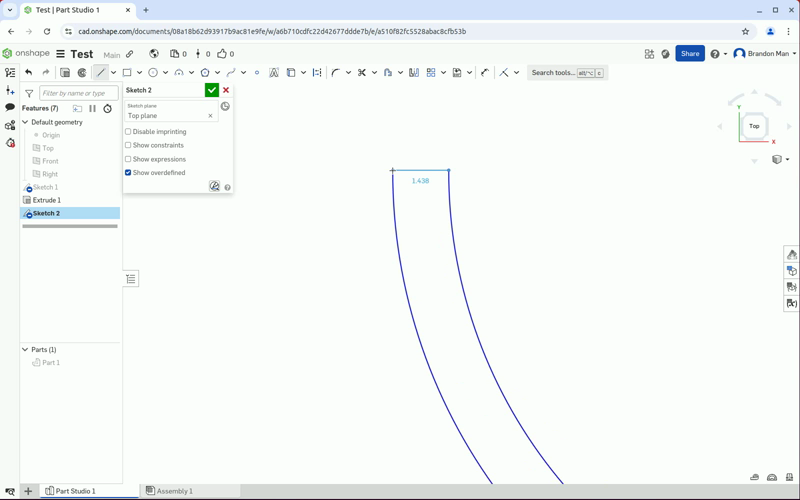
scroll(6)
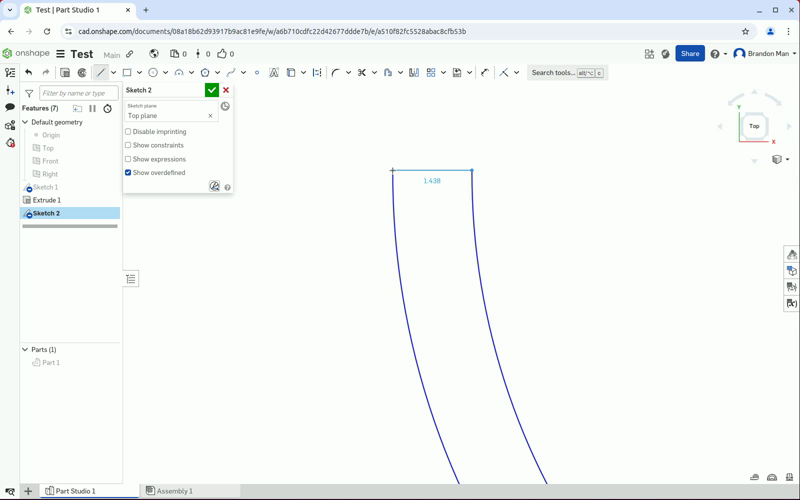
key_up(shift)
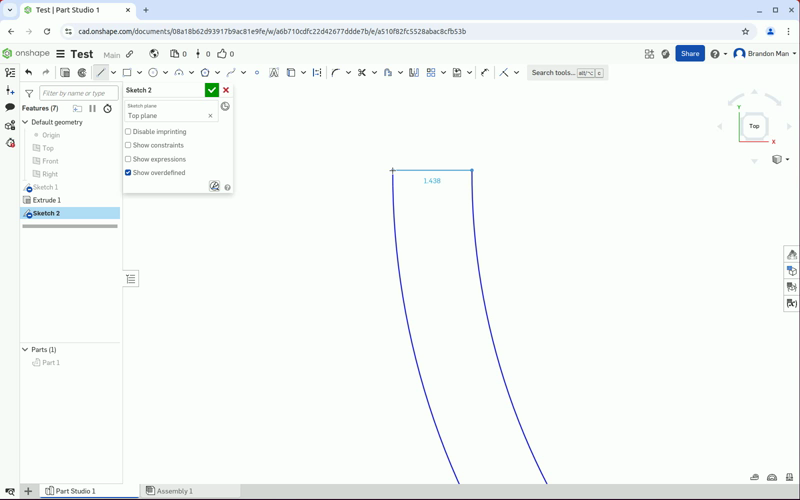
click(392, 170)
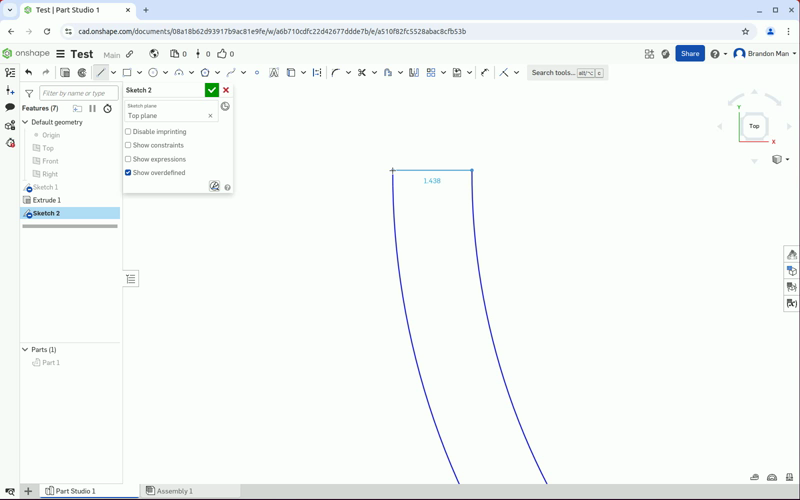
scroll(-6)
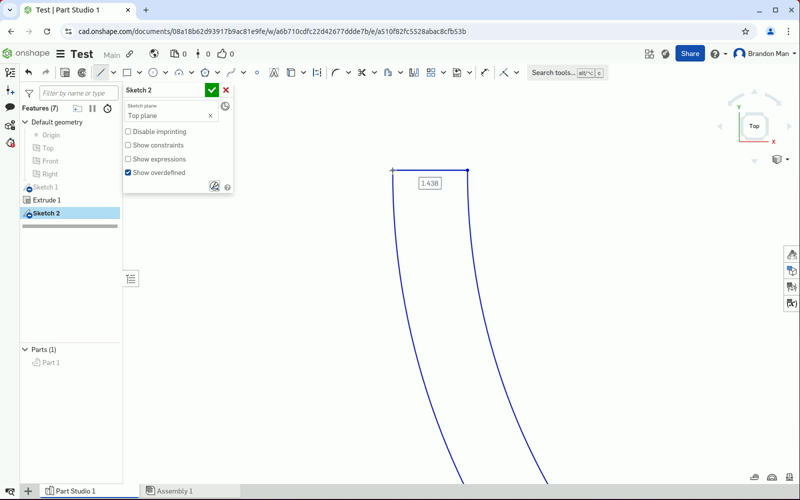
scroll(-6)
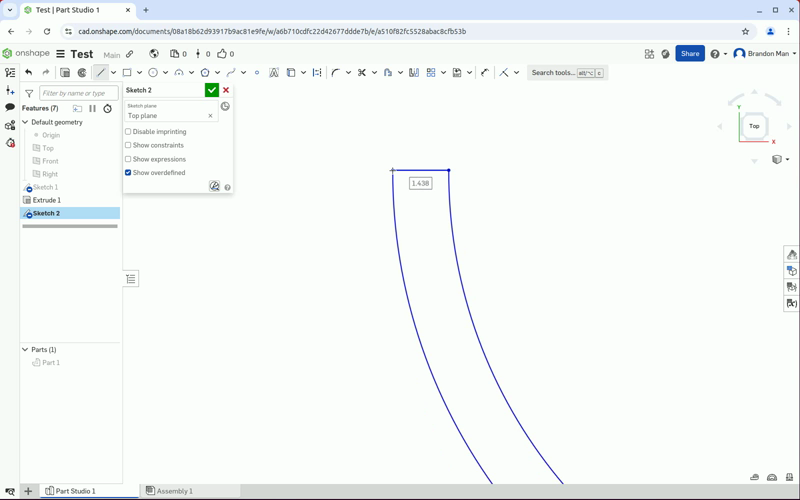
scroll(-6)
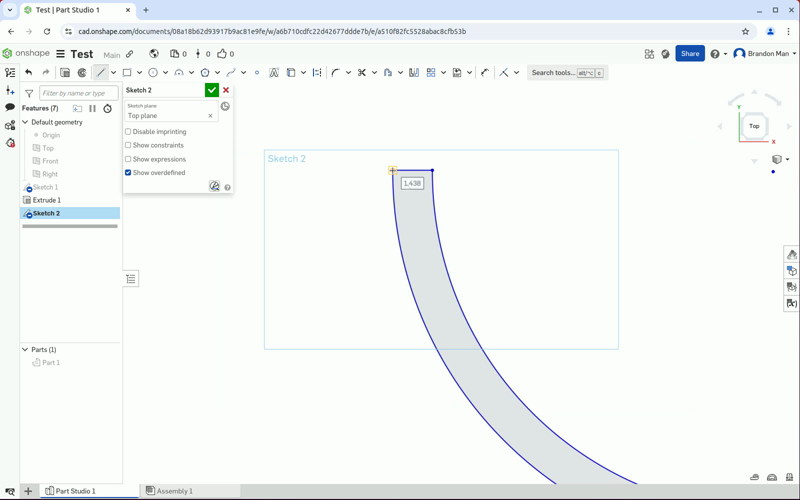
scroll(-6)
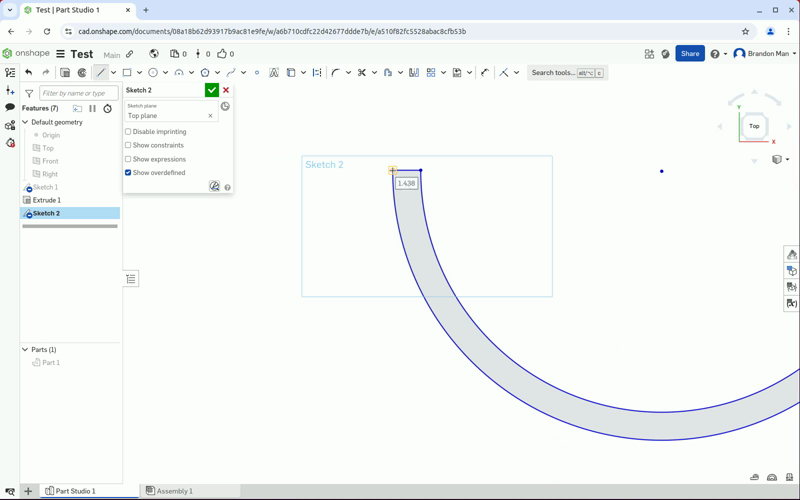
scroll(-6)
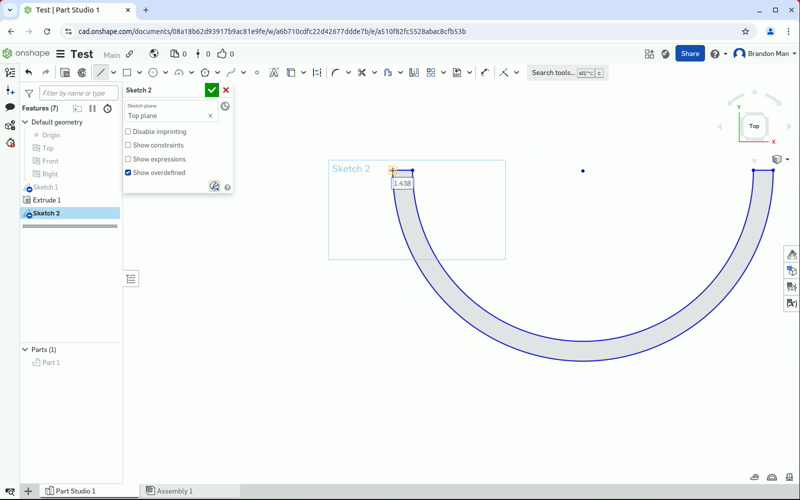
scroll(-6)
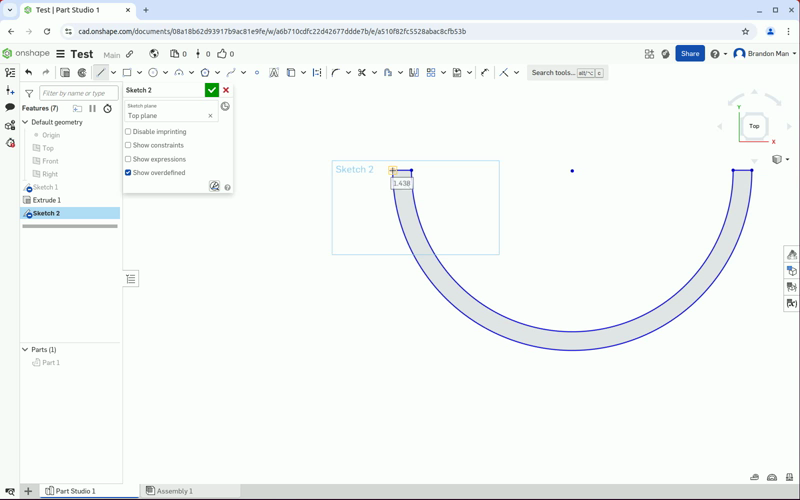
scroll(-6)
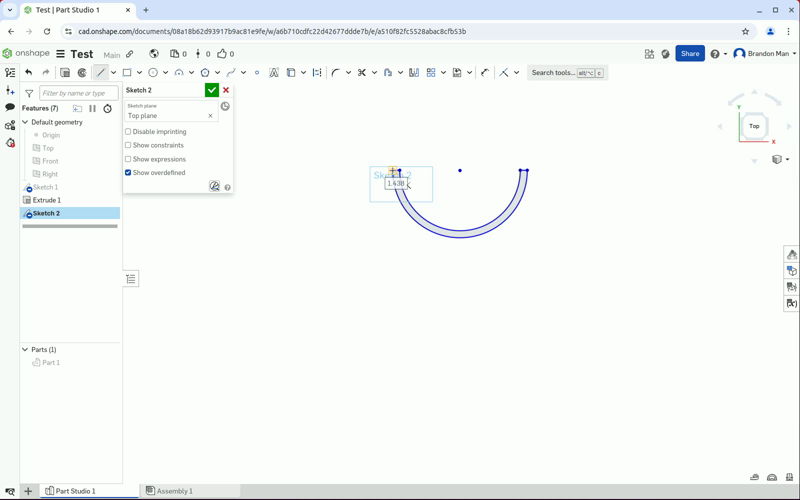
key(esc)
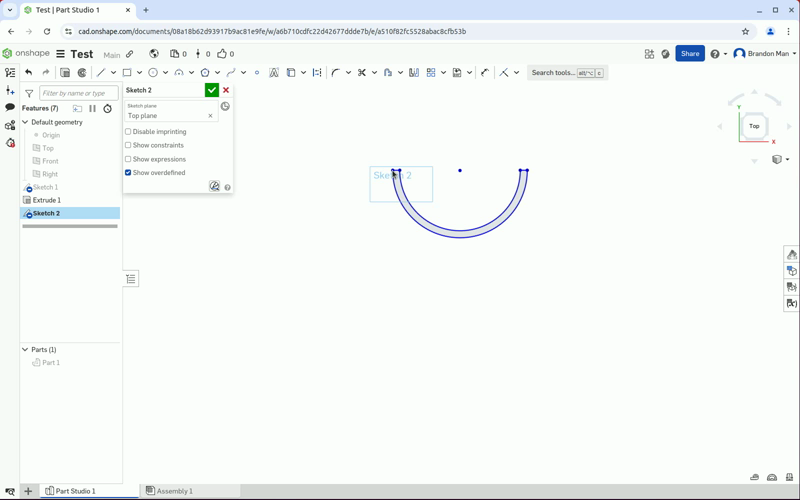
mouse_move(405, 184)
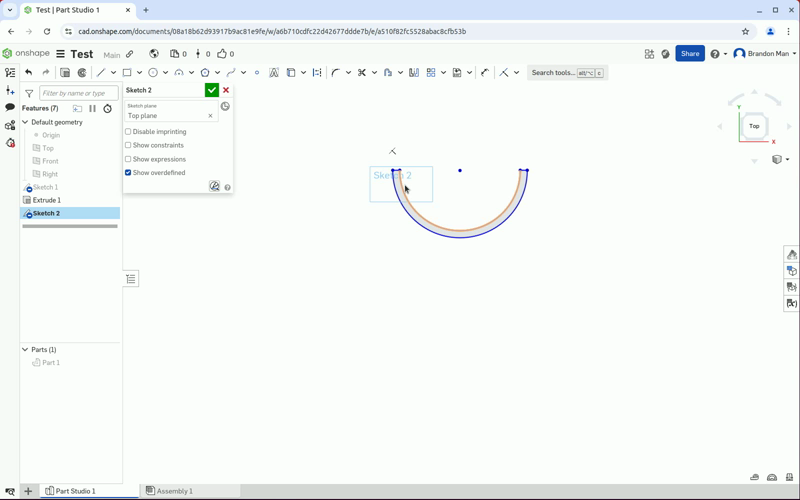
scroll(6)
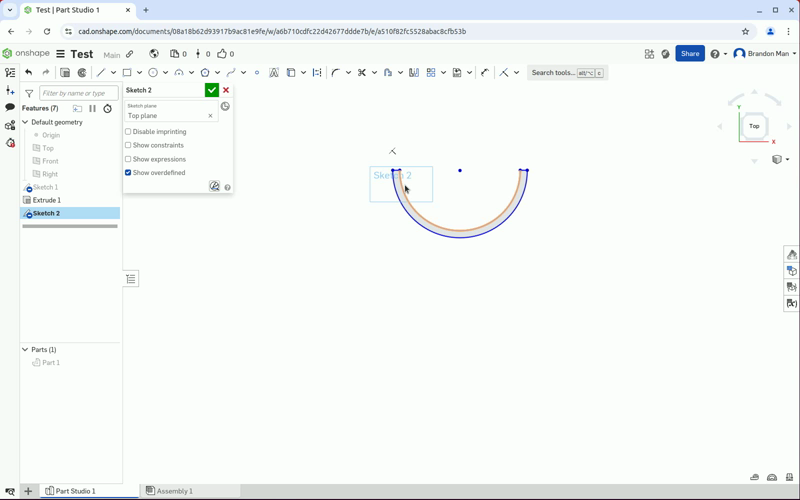
scroll(6)
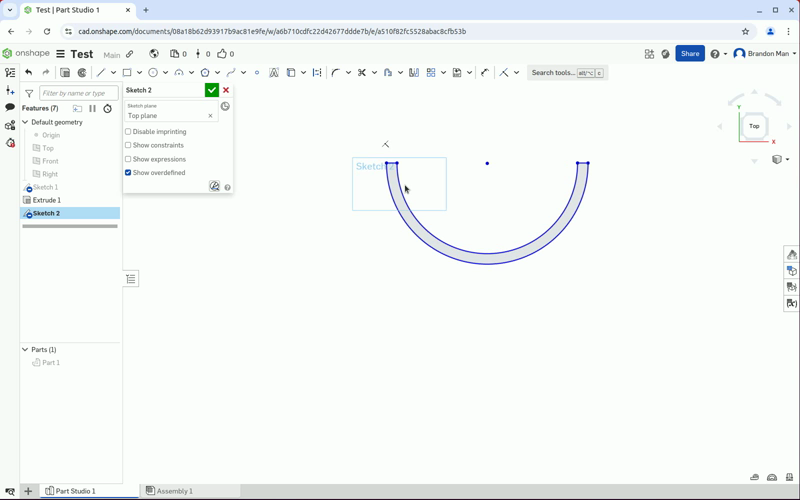
scroll(6)
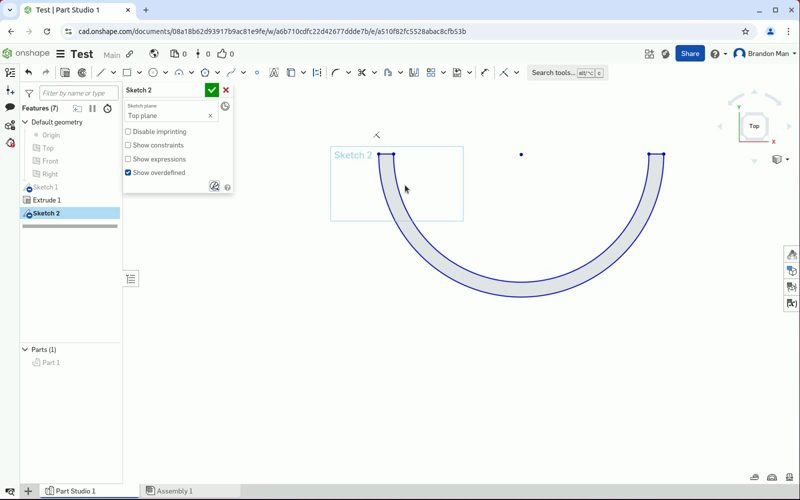
scroll(6)
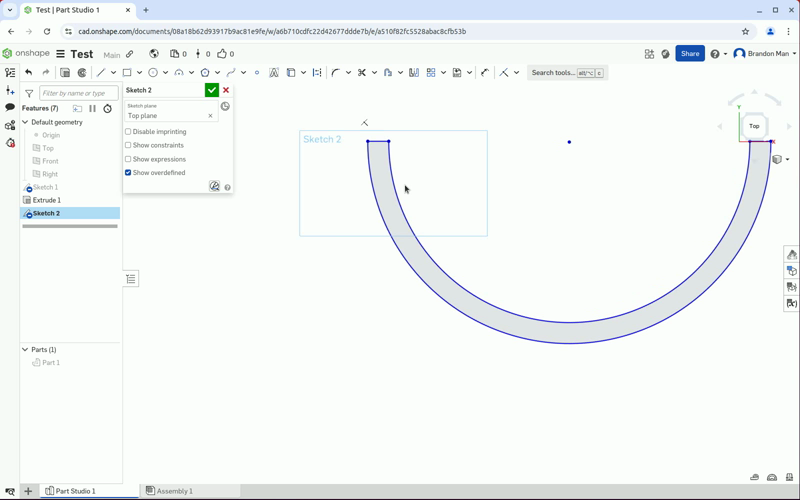
scroll(6)
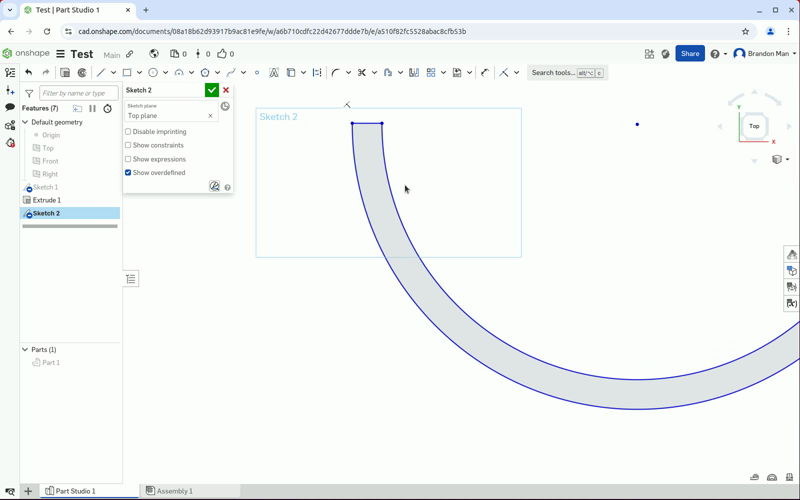
scroll(6)
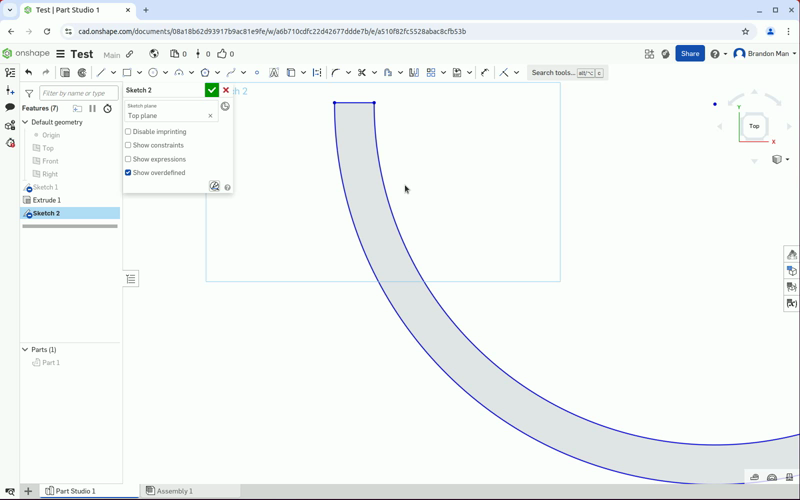
scroll(6)
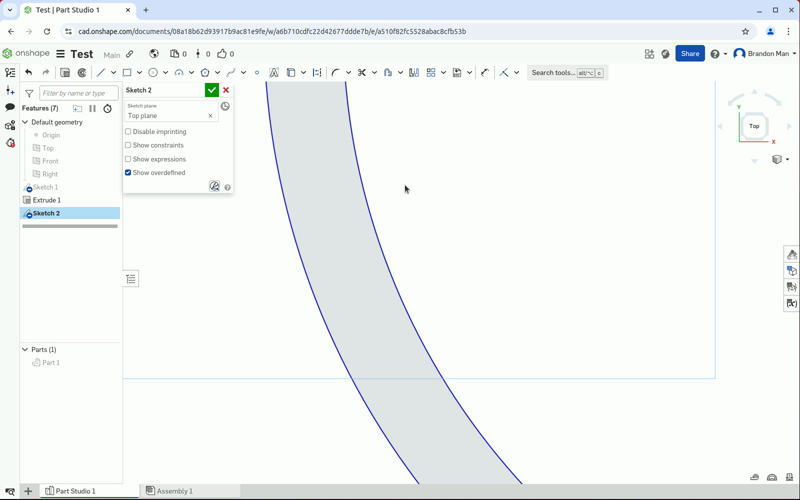
click(405, 184)
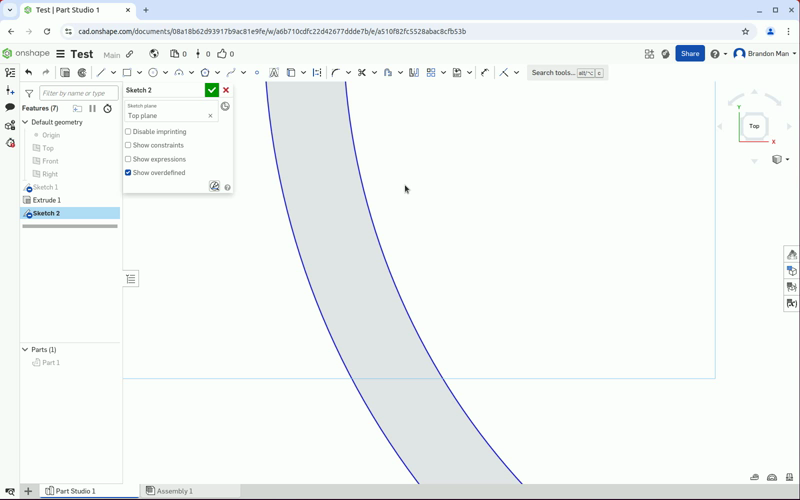
scroll(-6)
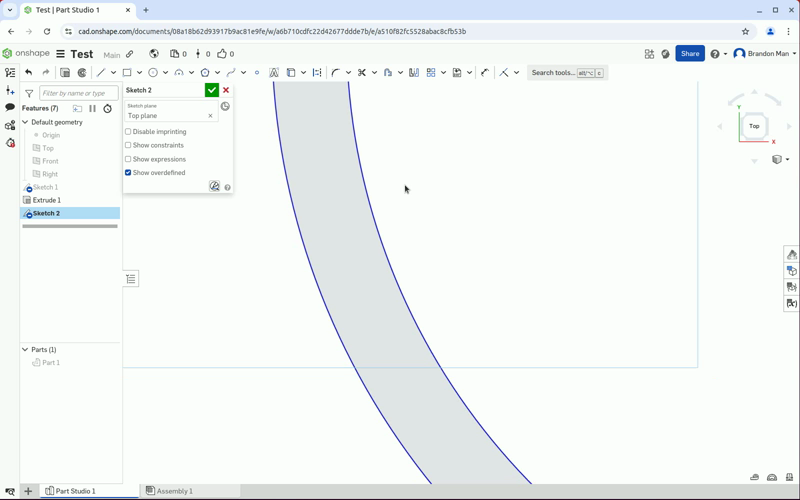
scroll(-6)
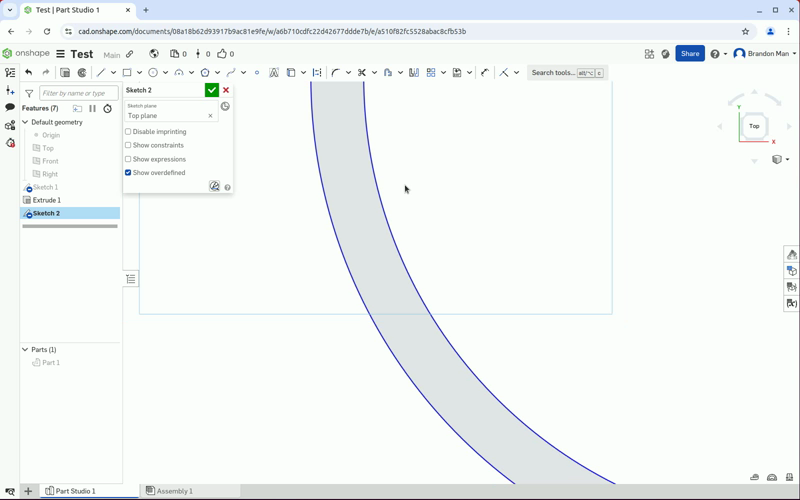
scroll(-6)
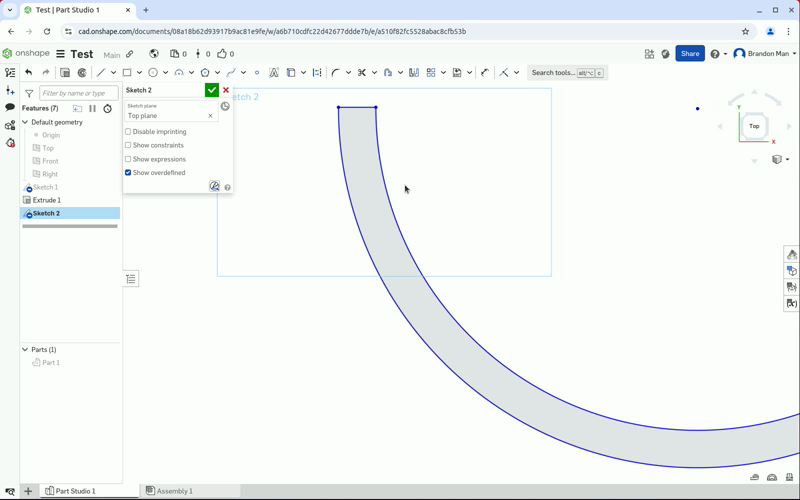
scroll(-6)
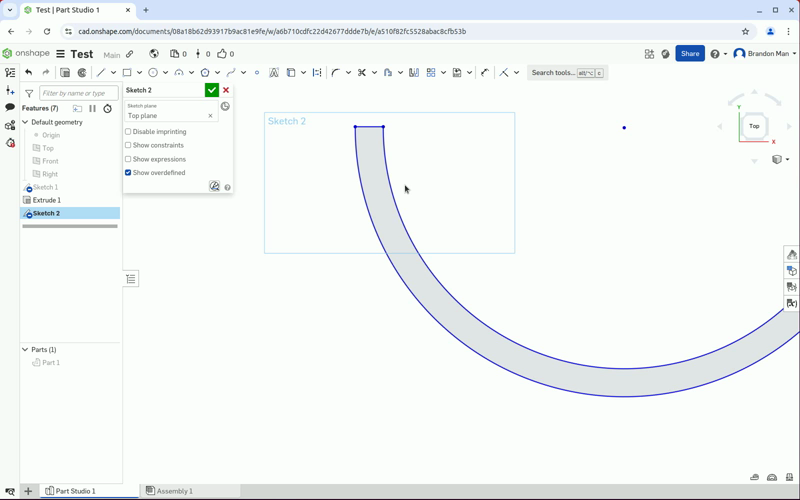
scroll(-6)
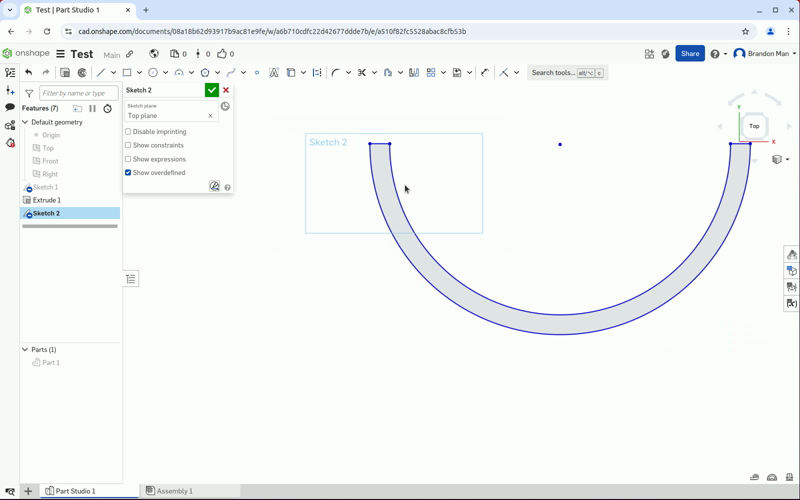
scroll(-6)
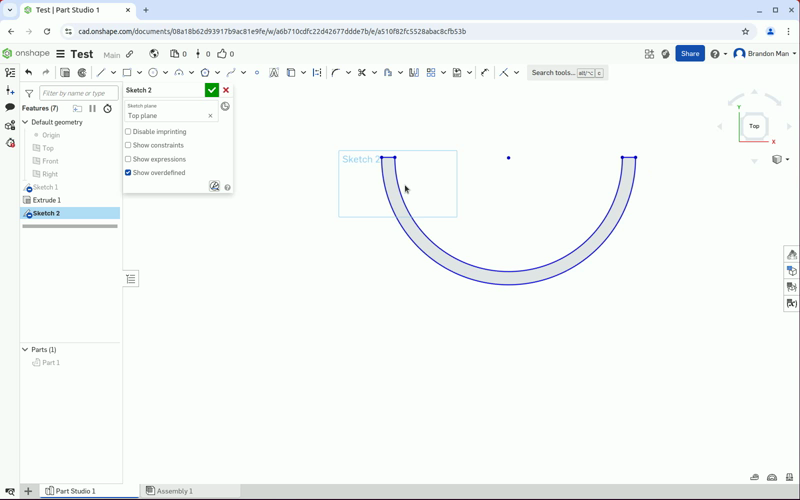
scroll(-6)
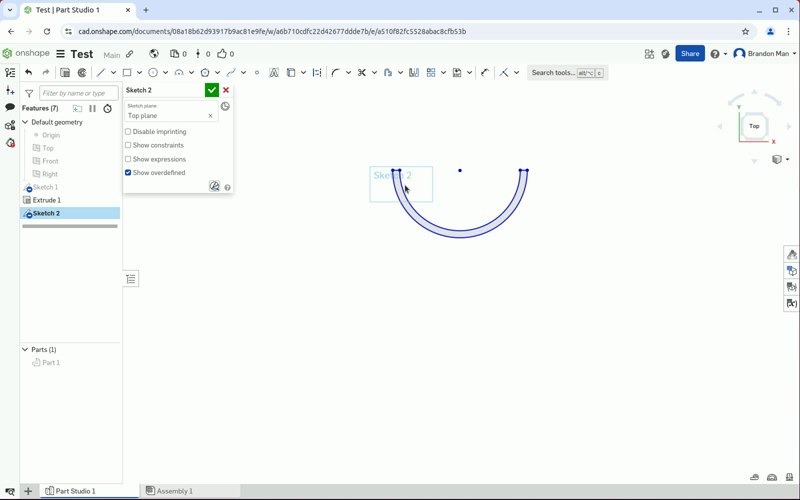
mouse_move(73, 352)
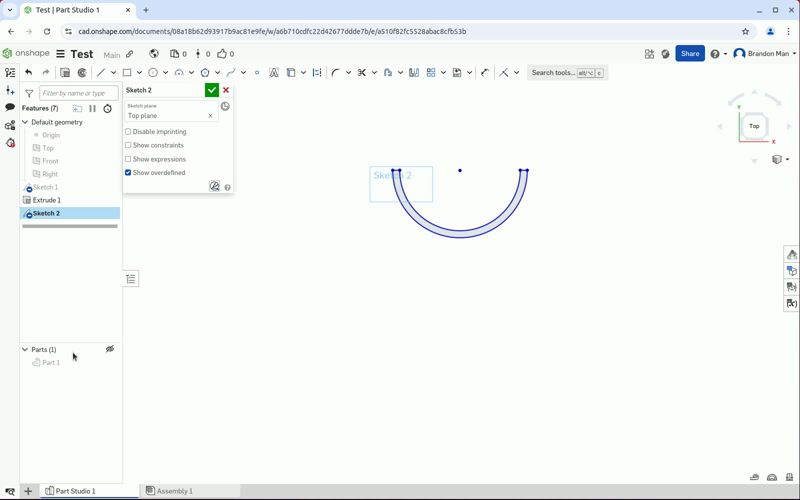
key(shift+y)
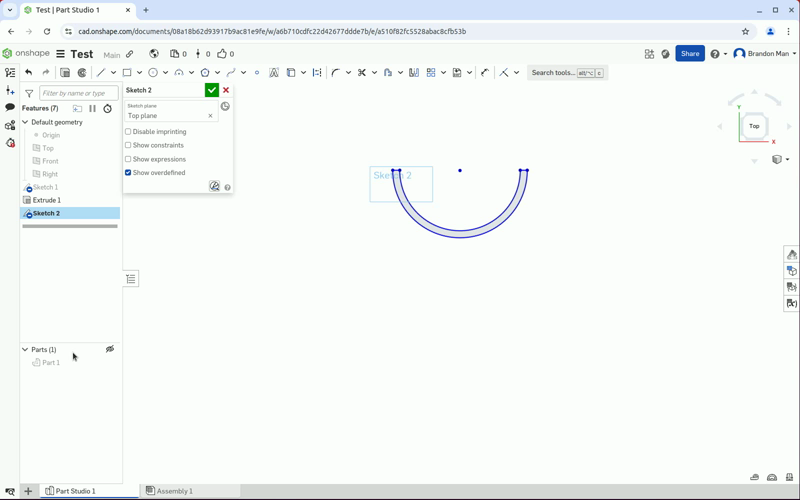
key(shift+e)
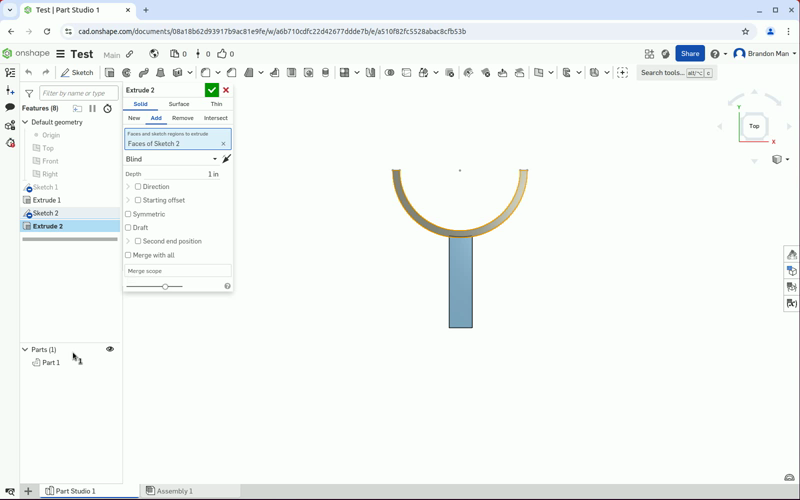
mouse_move(143, 106)
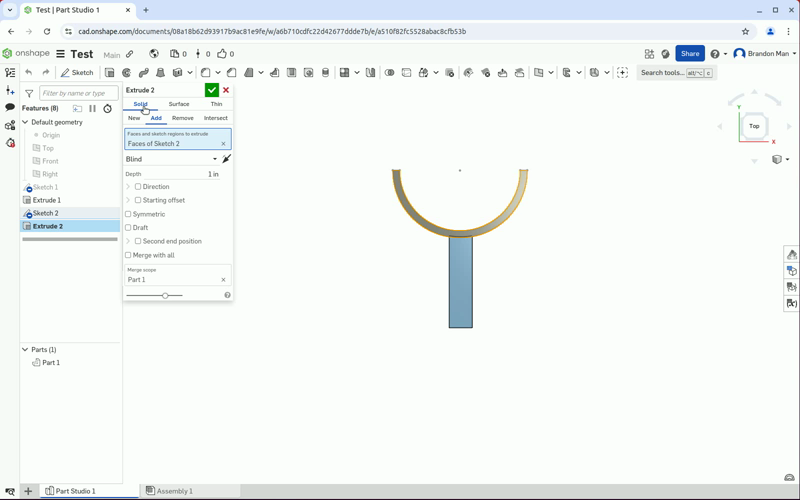
click(143, 106)
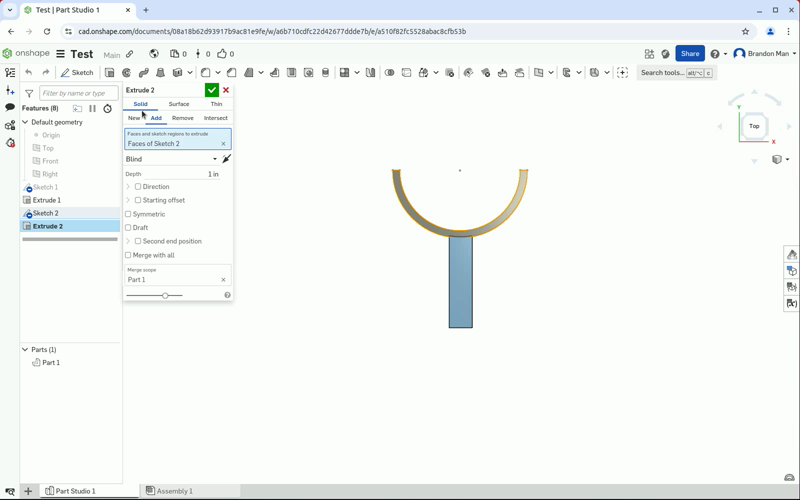
mouse_move(137, 120)
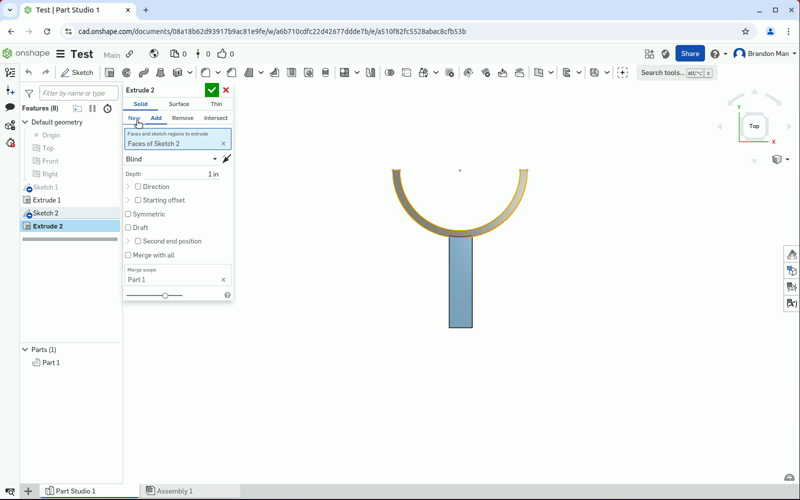
click(137, 120)
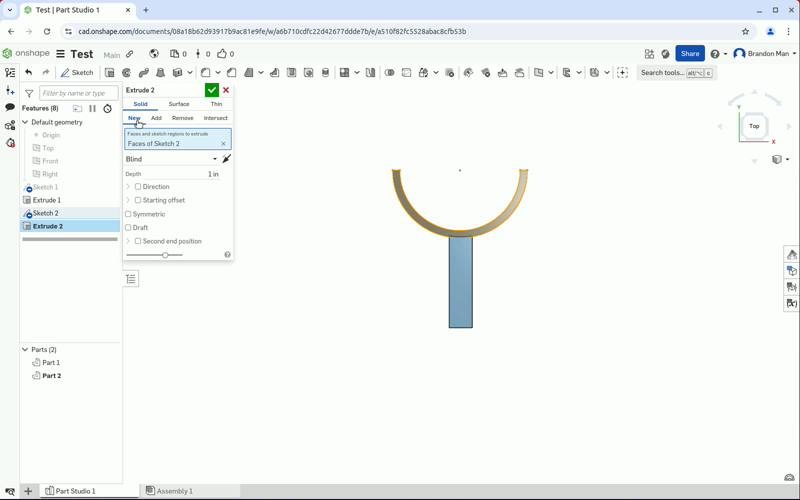
key(tab, 4)
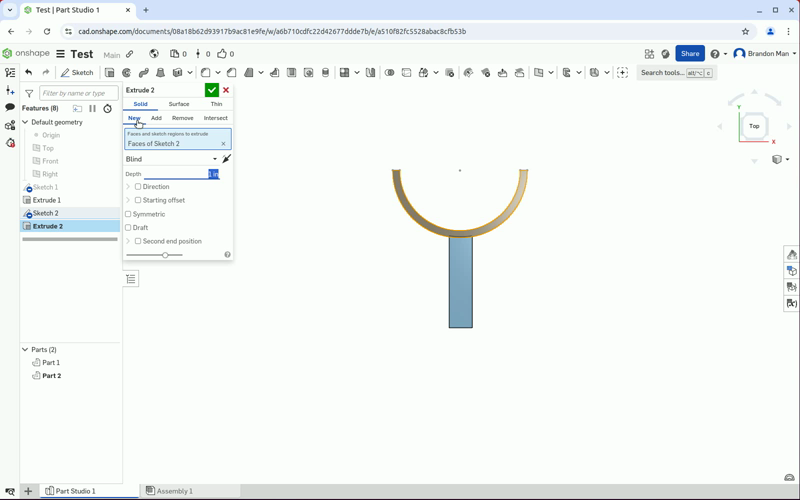
text(1.204)
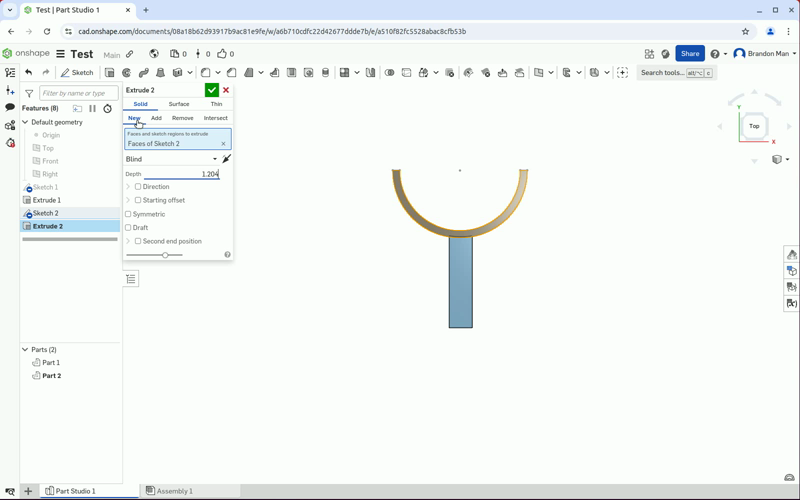
key(enter)
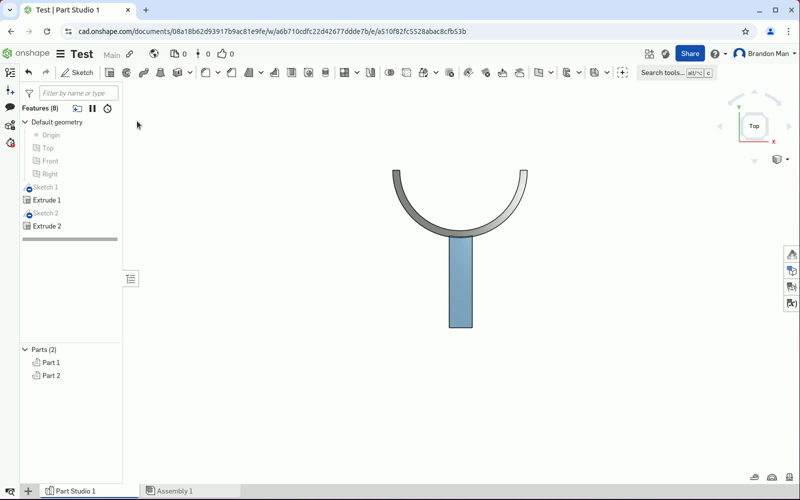
key(shift+h)
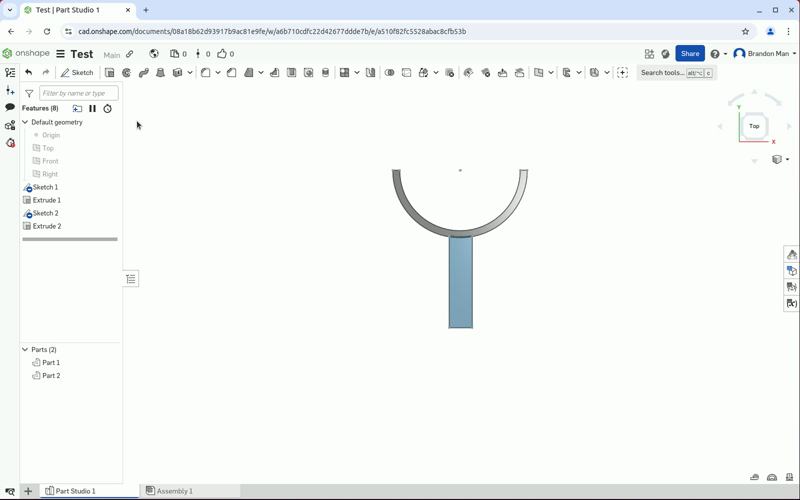
key(shift+h)
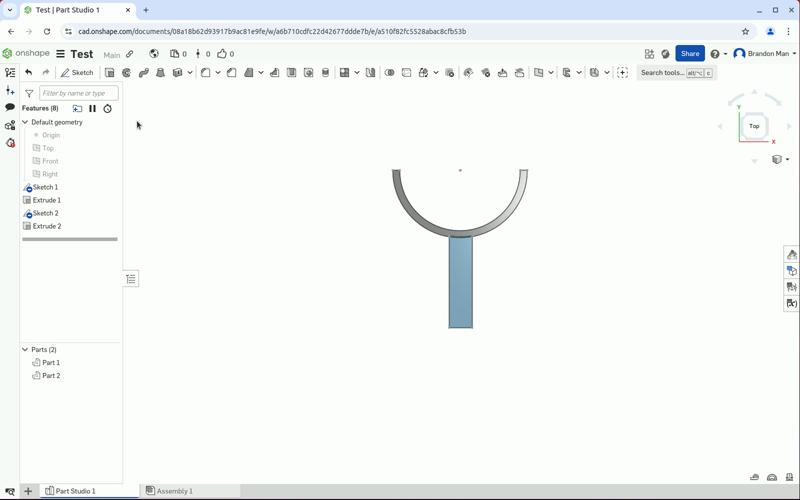
key(shift+7)
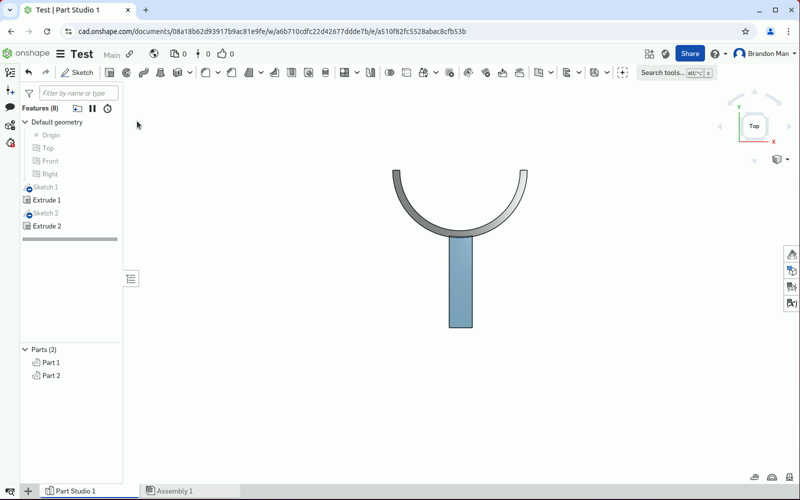
key(up, 3)
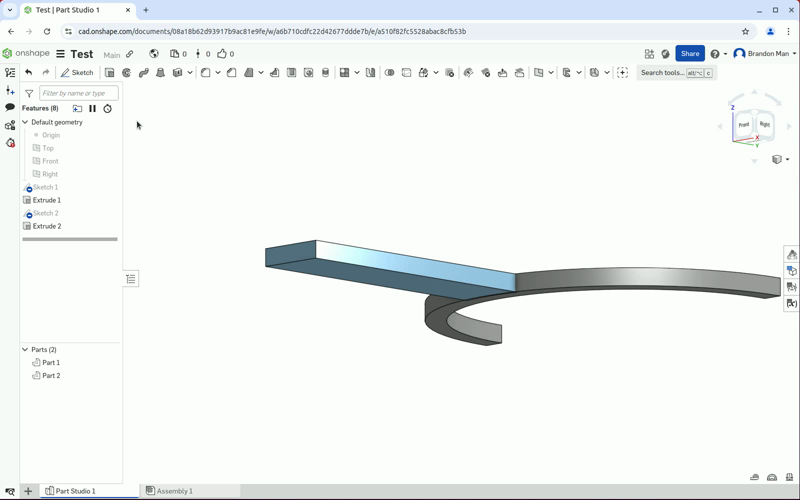
key(left, 3)
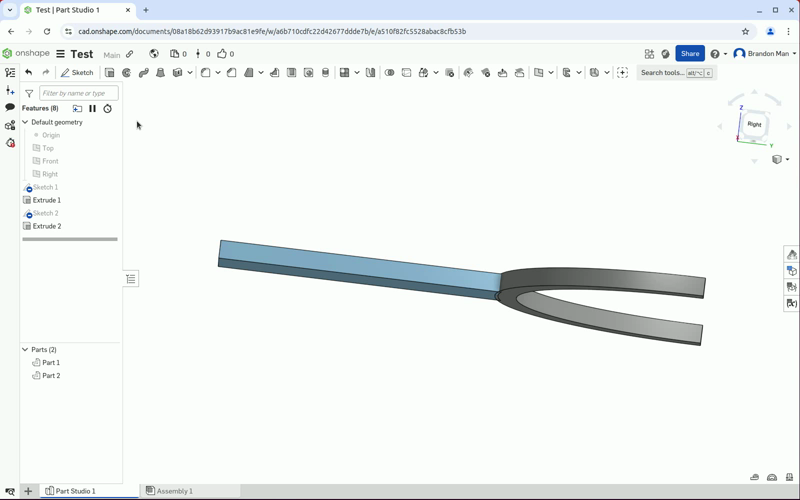
key(right, 3)
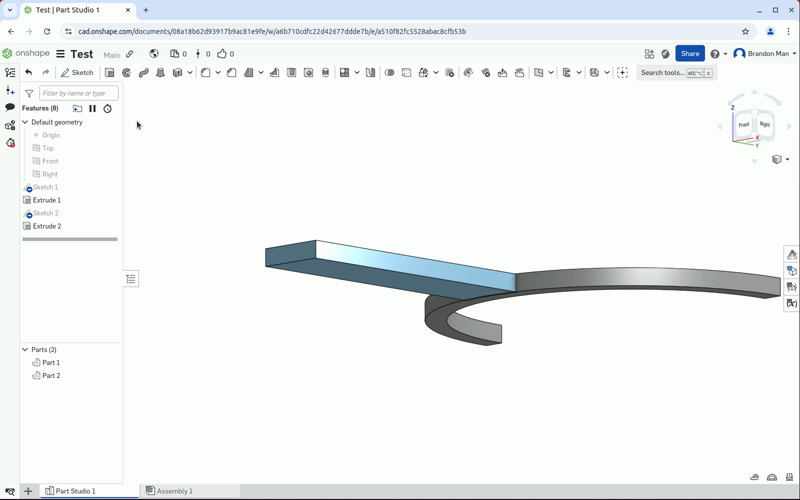
key(down, 3)
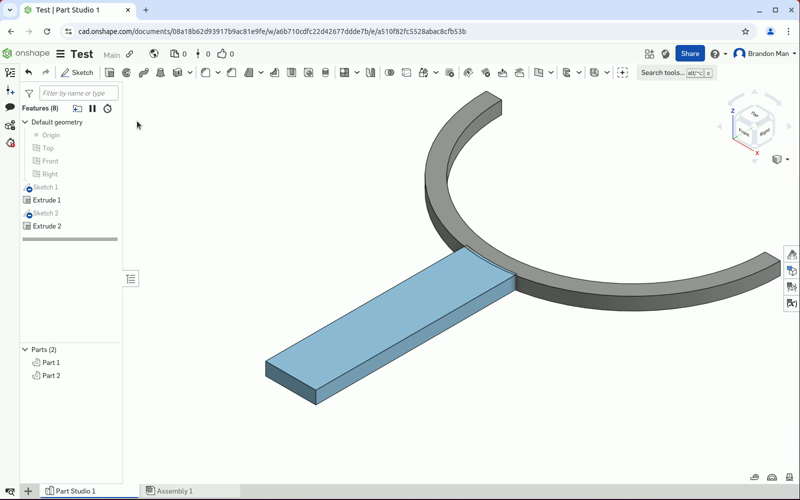
mouse_move(73, 189)
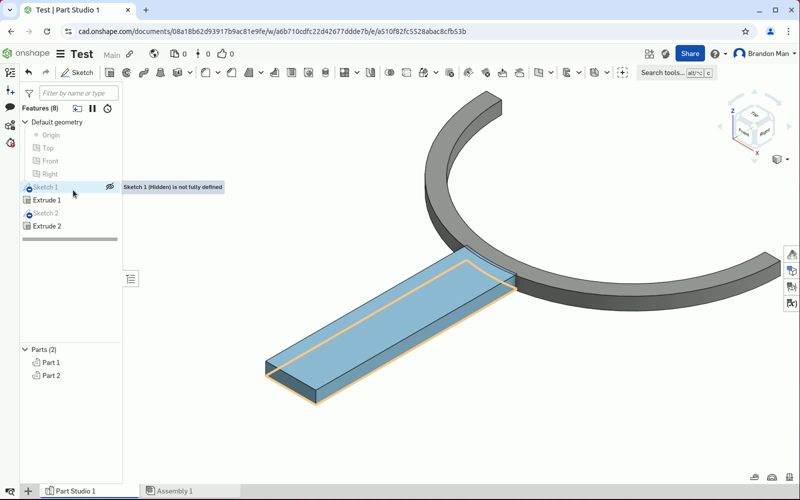
click(73, 189)